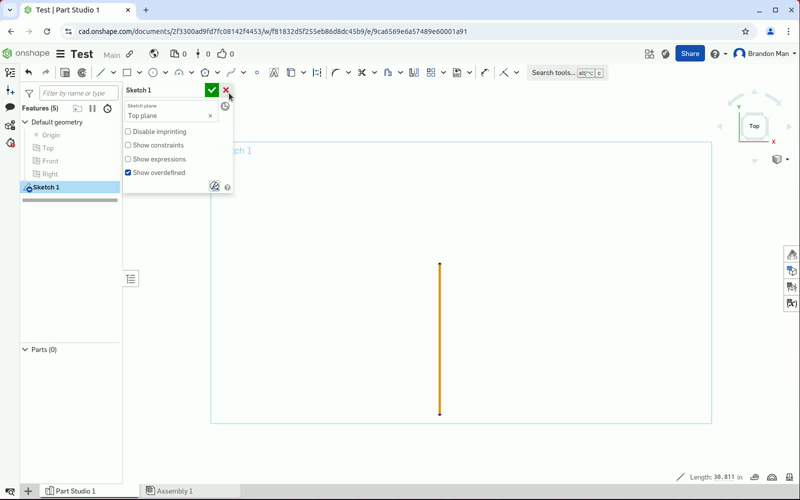
key(shift+h)
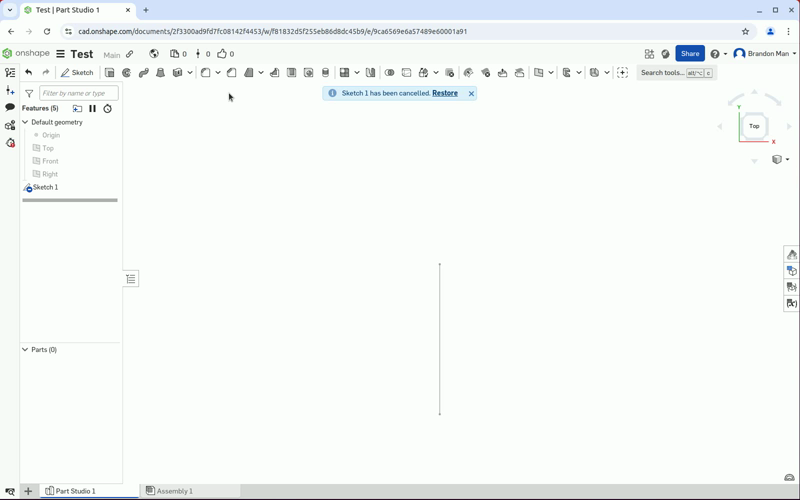
mouse_move(73, 352)
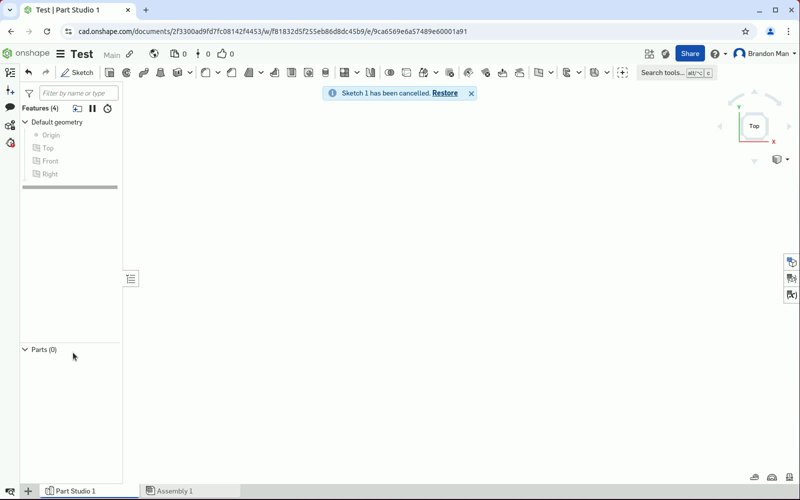
key(y)
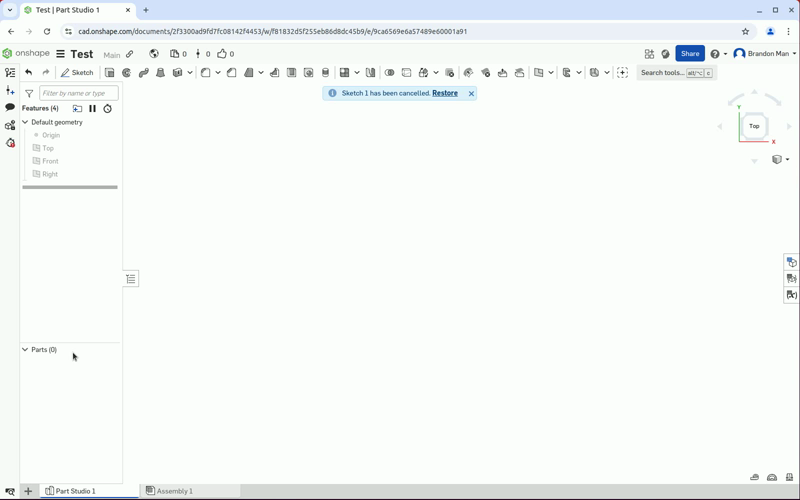
key(shift+p)
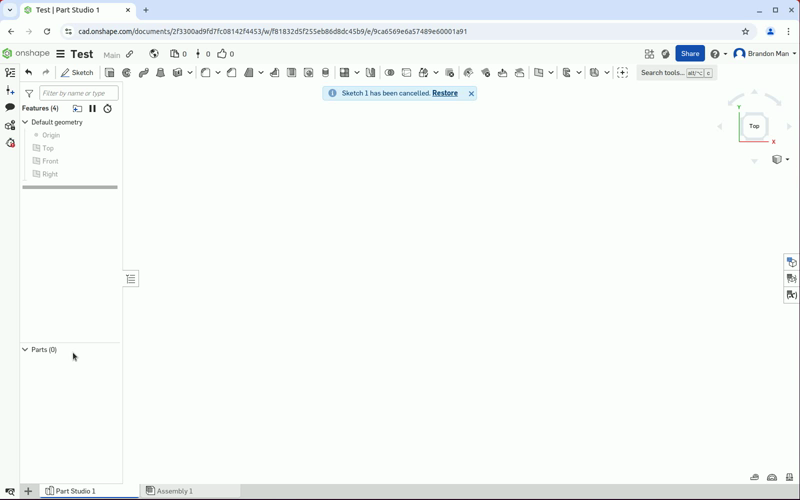
key(space)
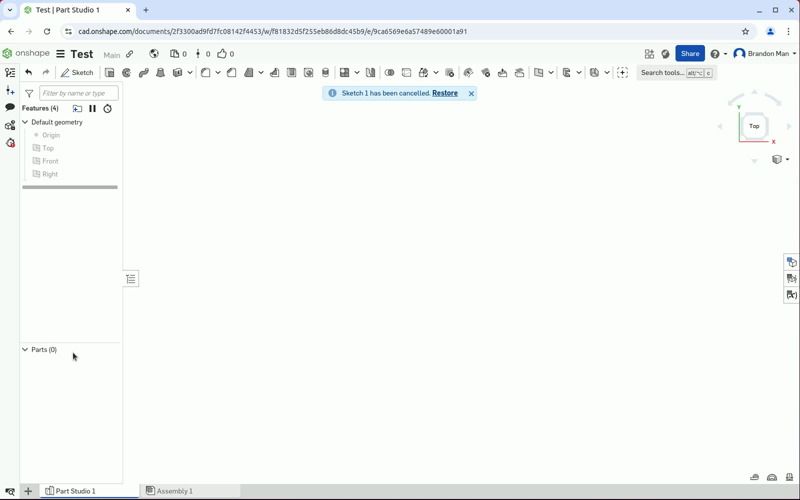
key_down(shift)
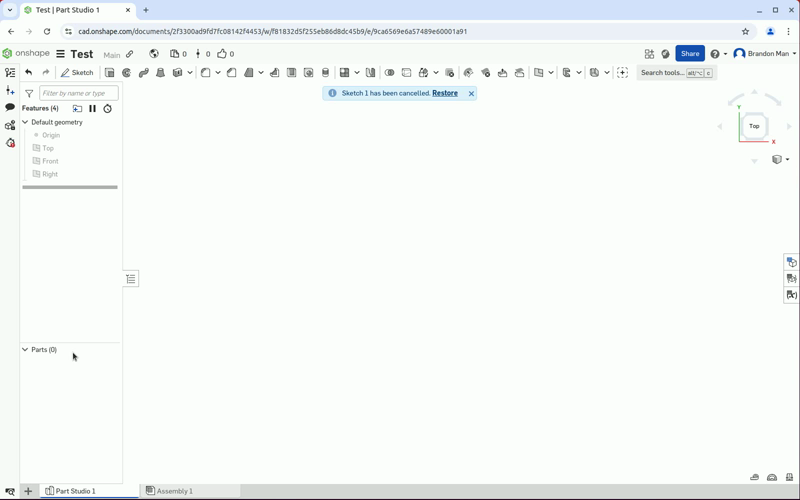
key(up)
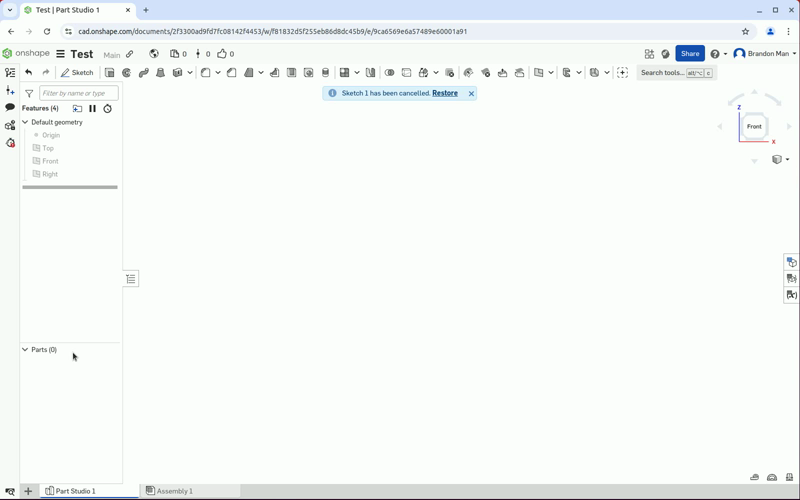
key_up(shift)
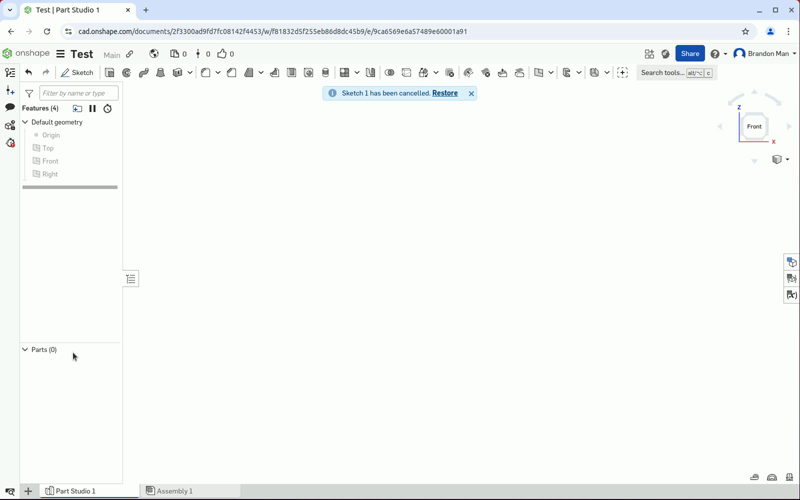
mouse_move(73, 352)
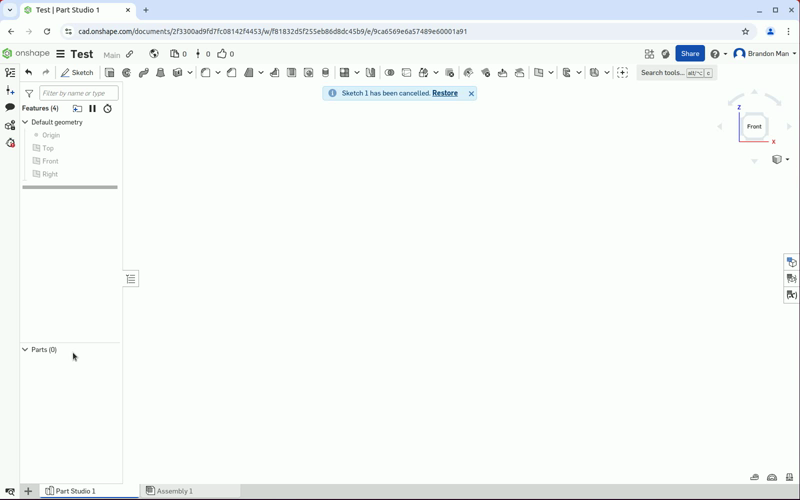
key(shift+y)
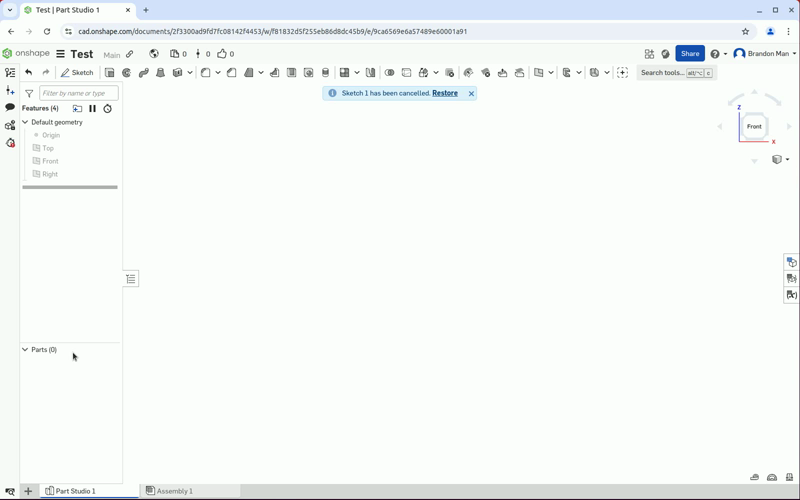
key(shift+s)
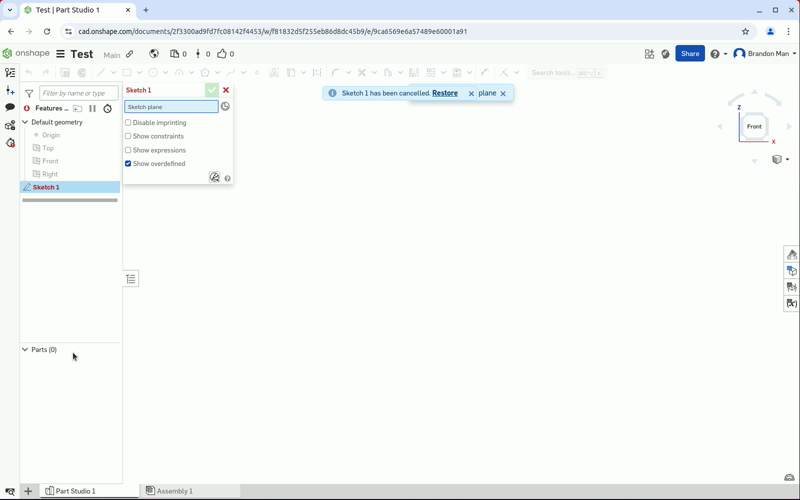
mouse_move(73, 163)
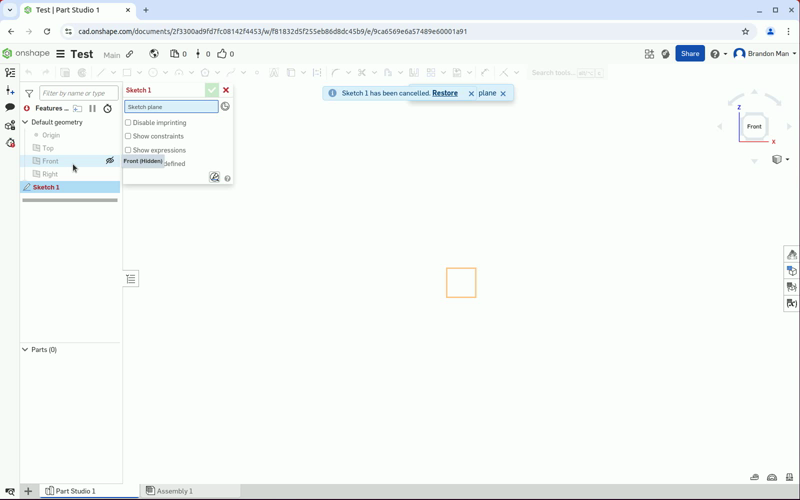
click(73, 163)
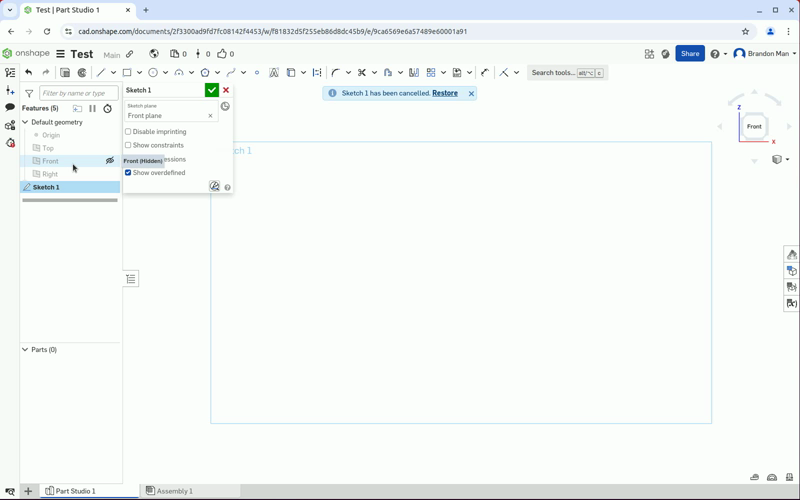
mouse_move(73, 352)
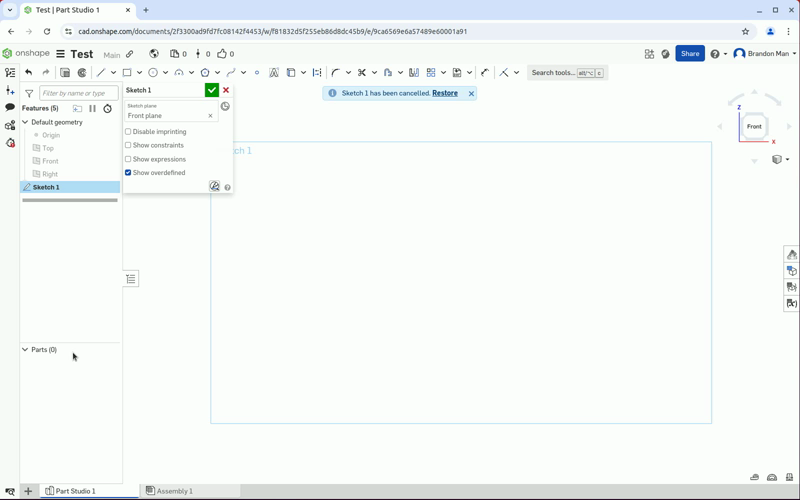
key(y)
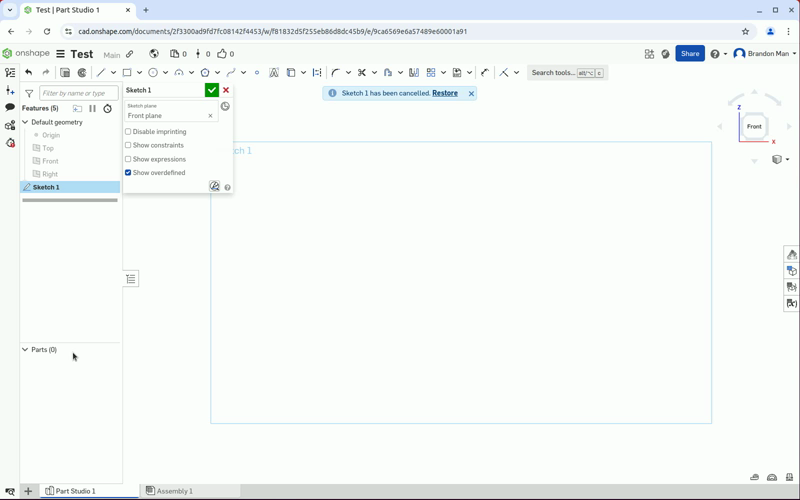
key(l)
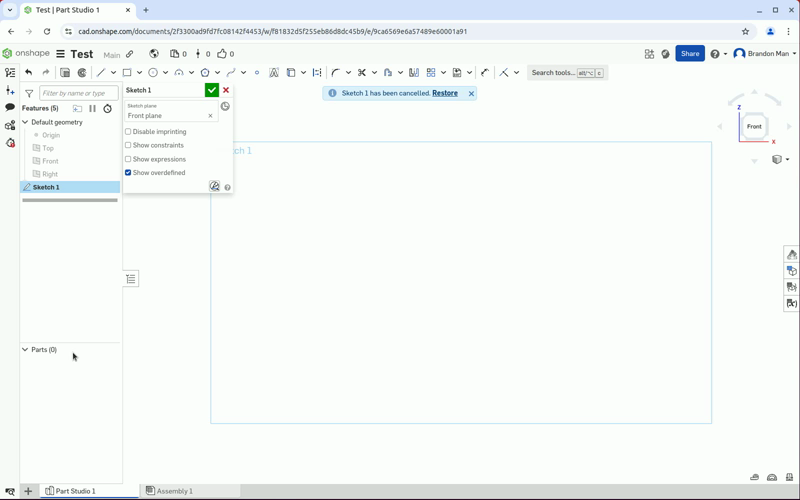
key_down(shift)
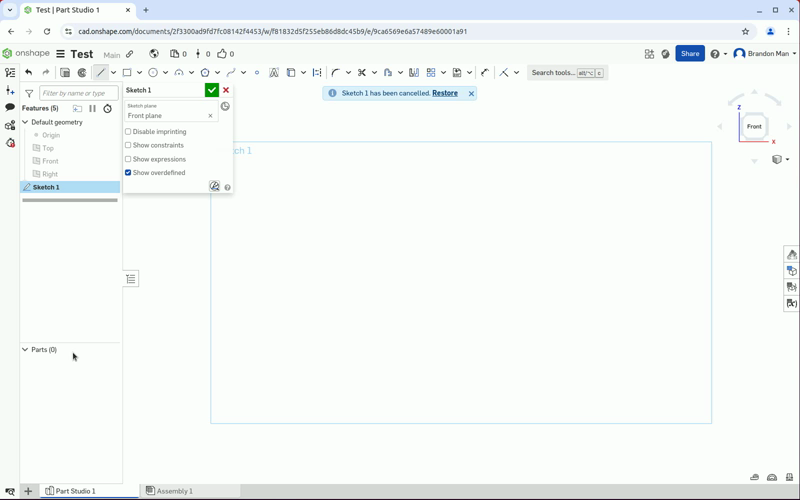
mouse_move(461, 284)
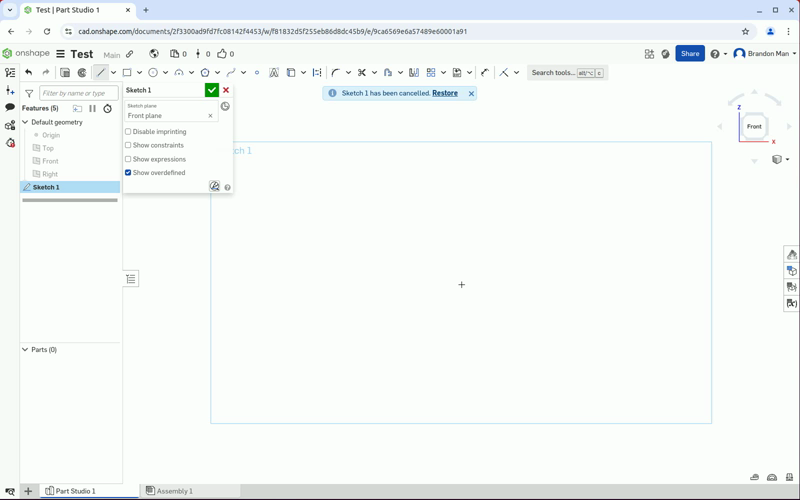
click(461, 284)
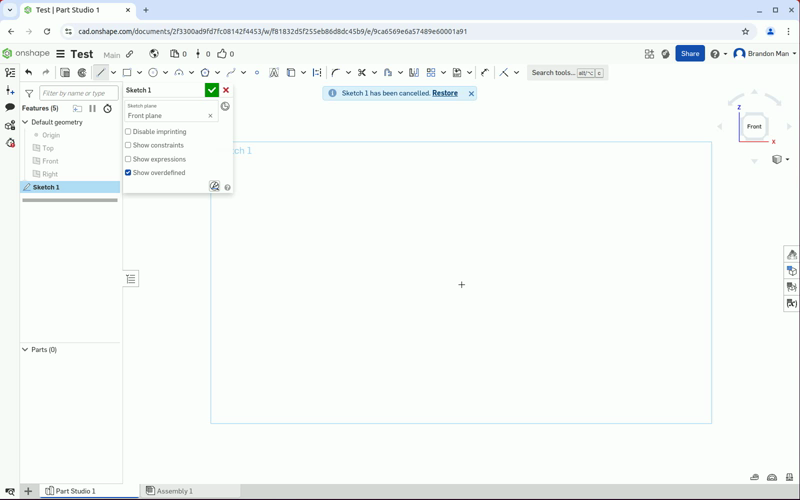
key_up(shift)
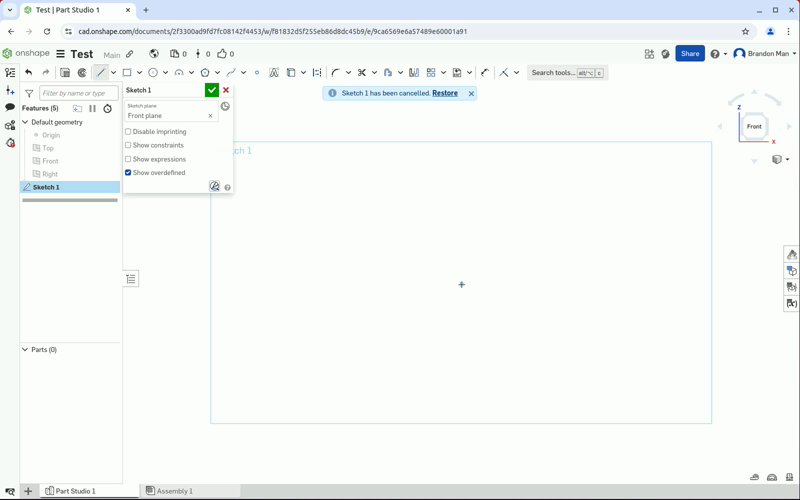
key_down(shift)
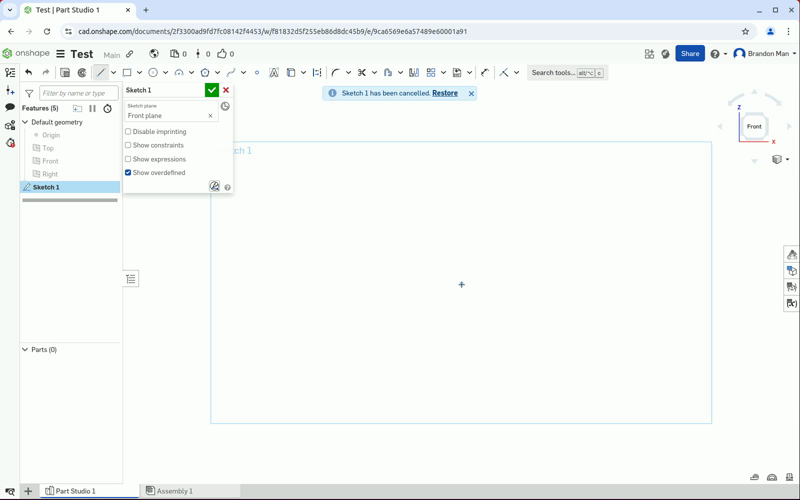
mouse_move(492, 284)
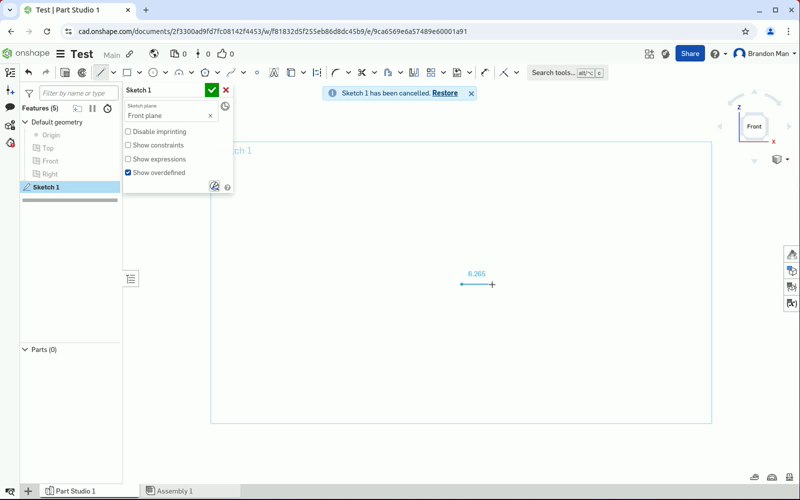
mouse_move(465, 291)
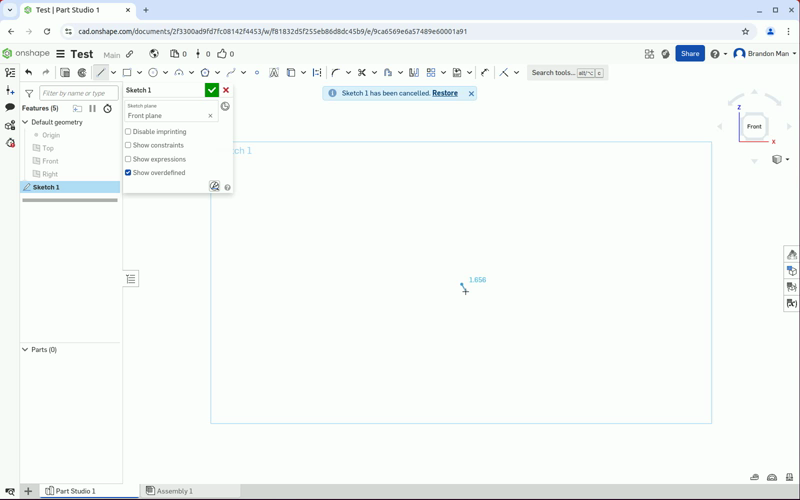
click(465, 291)
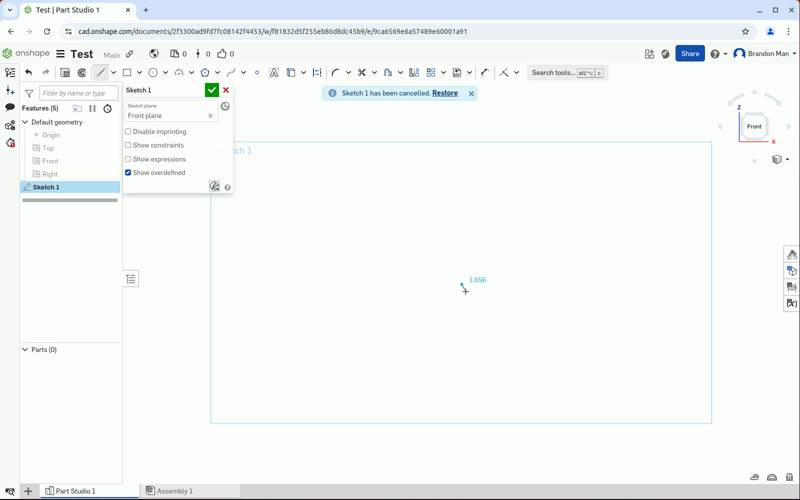
key_up(shift)
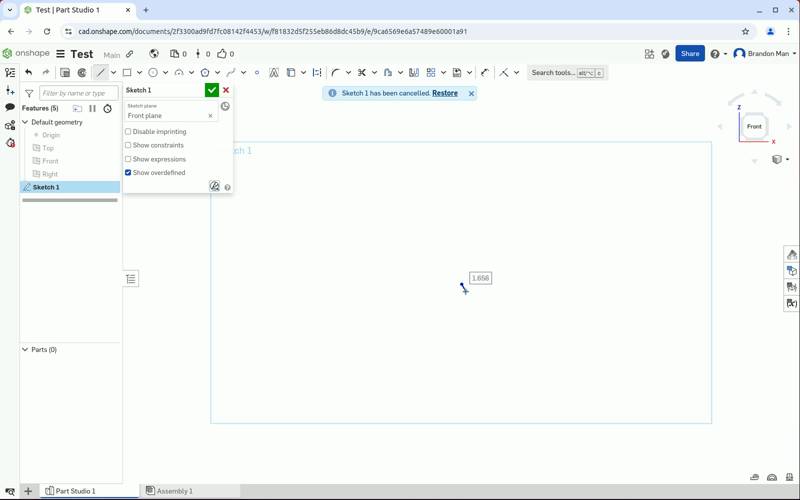
key_down(shift)
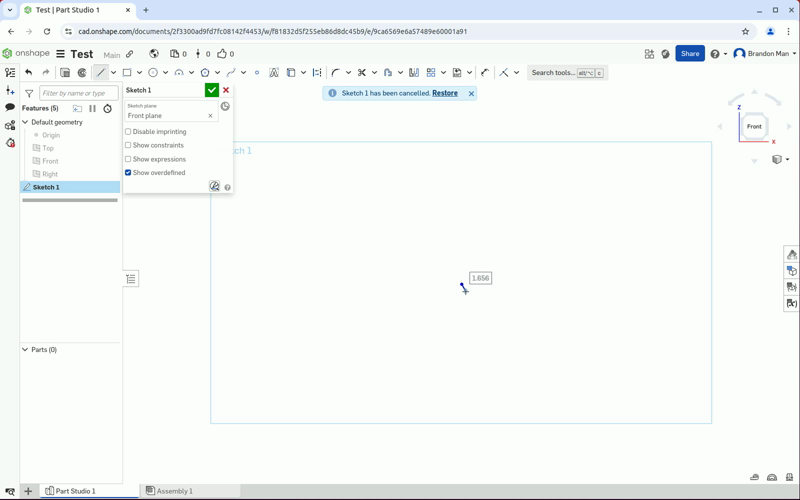
mouse_move(495, 291)
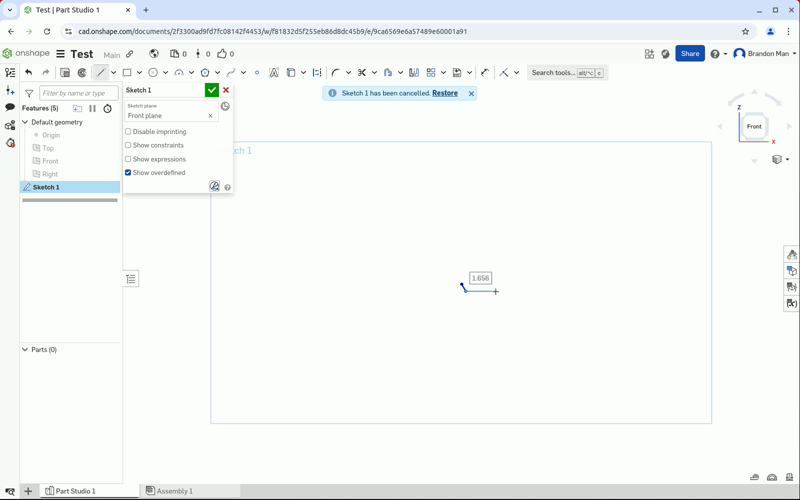
mouse_move(468, 284)
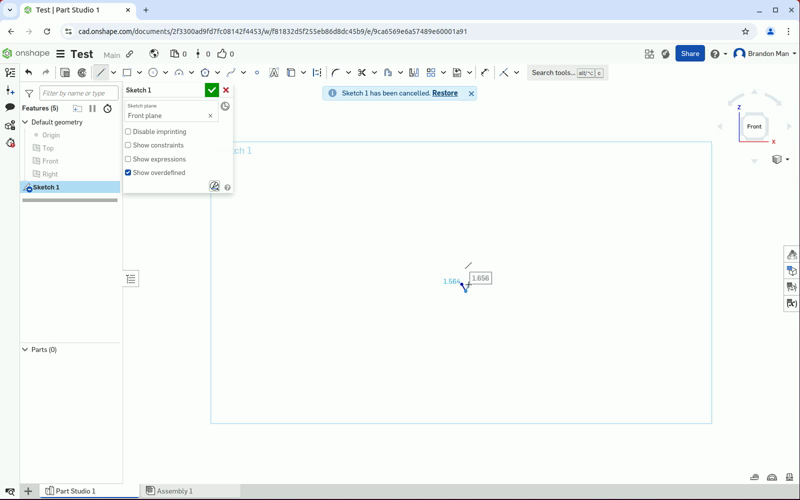
click(468, 284)
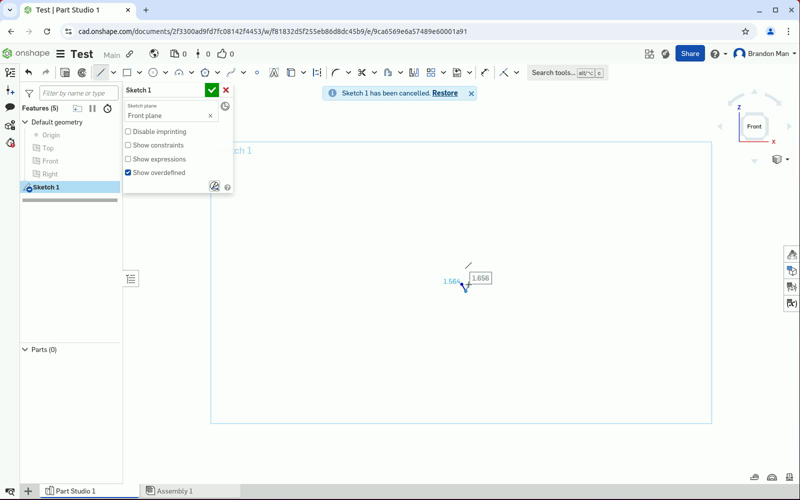
key_up(shift)
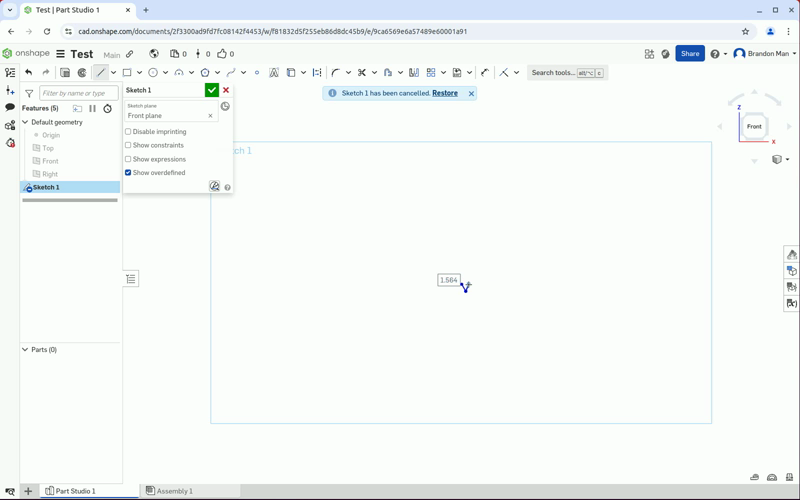
key_down(shift)
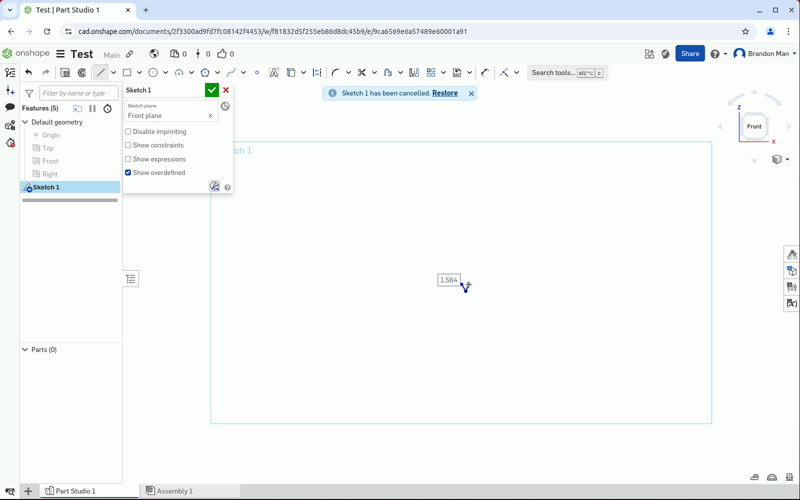
mouse_move(498, 284)
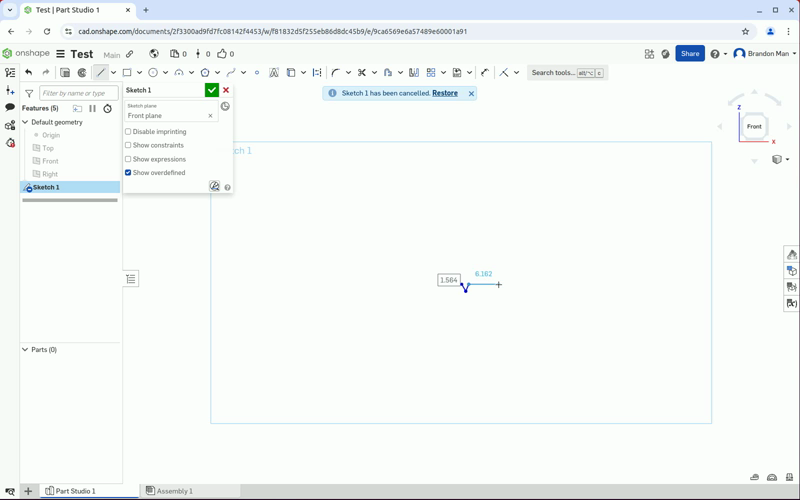
mouse_move(465, 284)
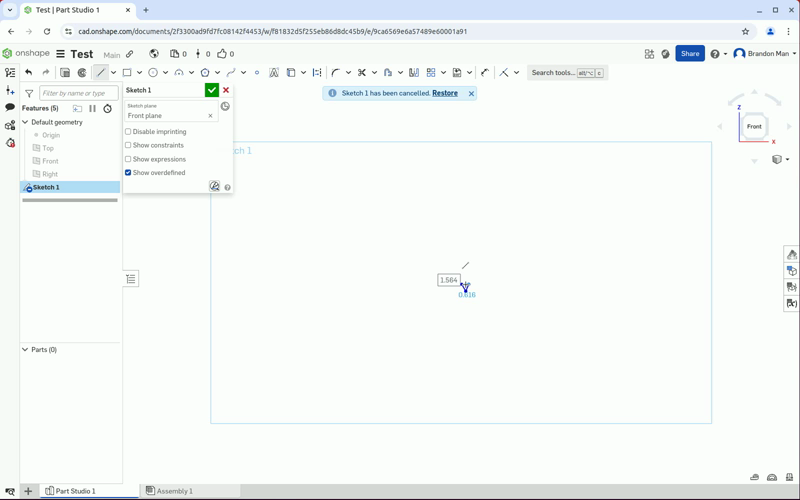
scroll(6)
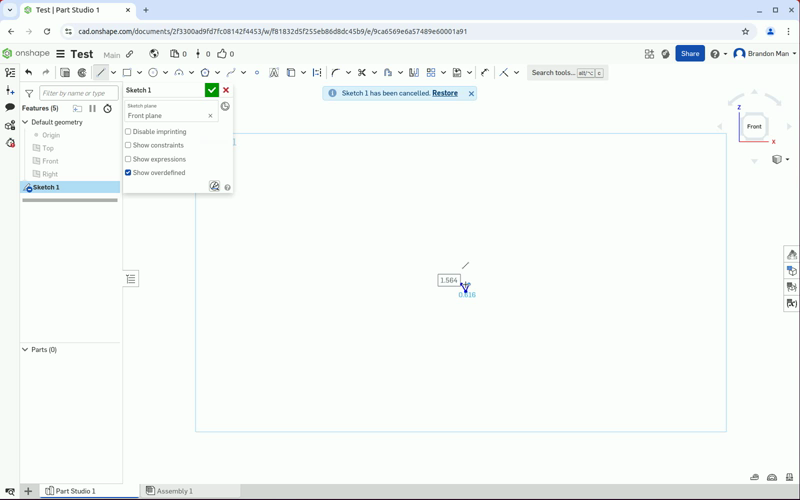
scroll(6)
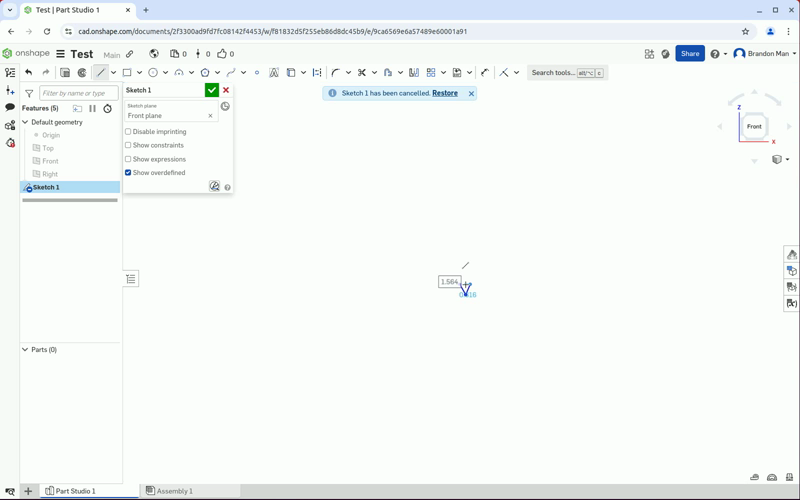
scroll(6)
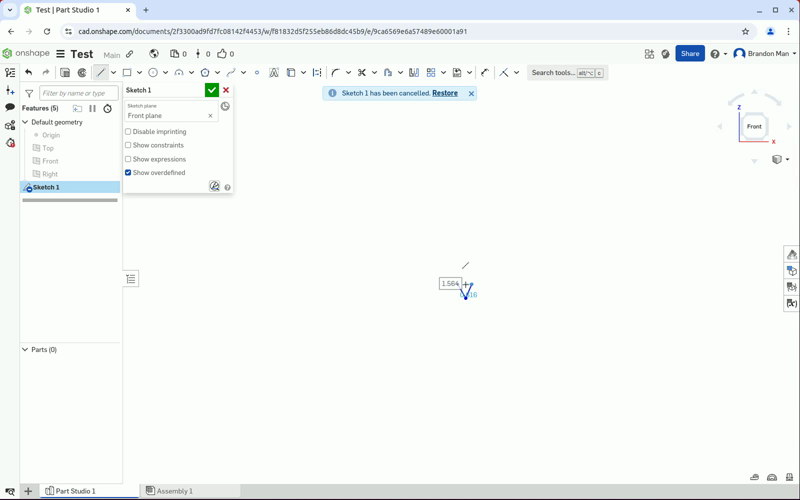
scroll(6)
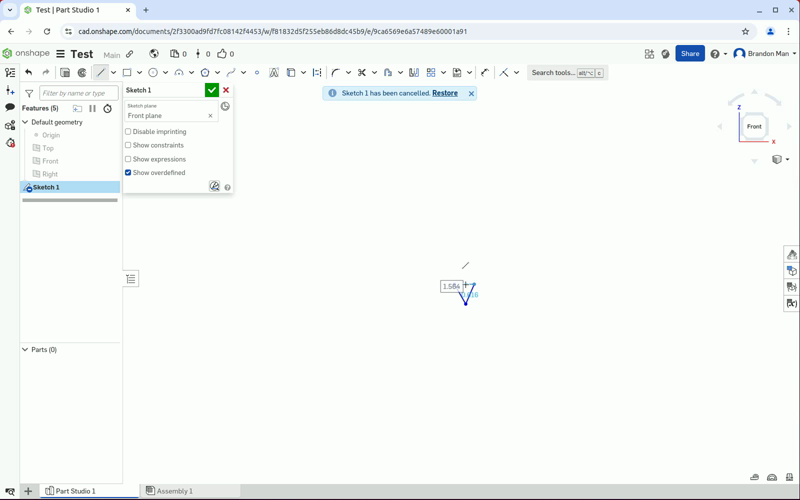
scroll(6)
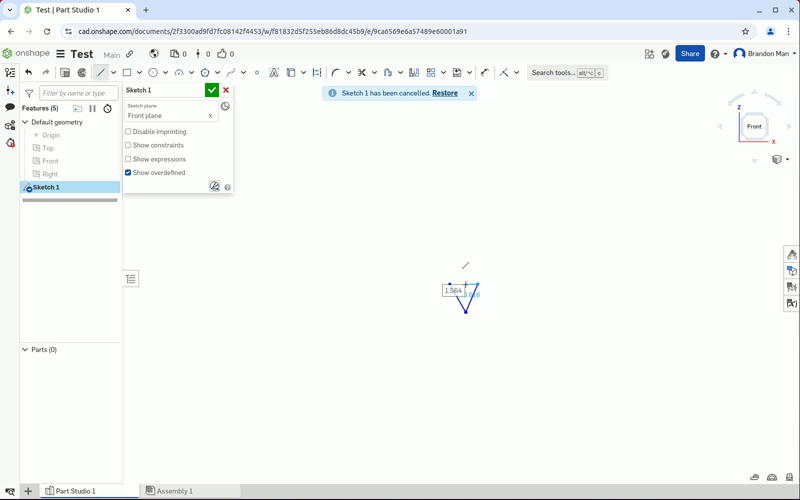
scroll(6)
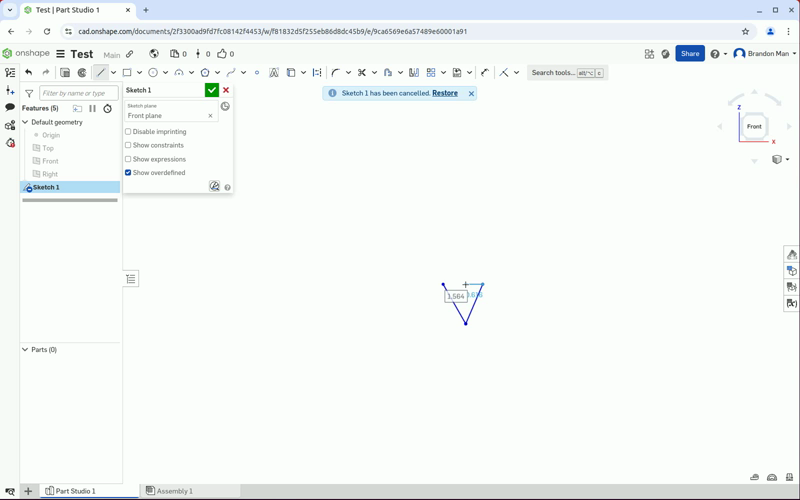
scroll(6)
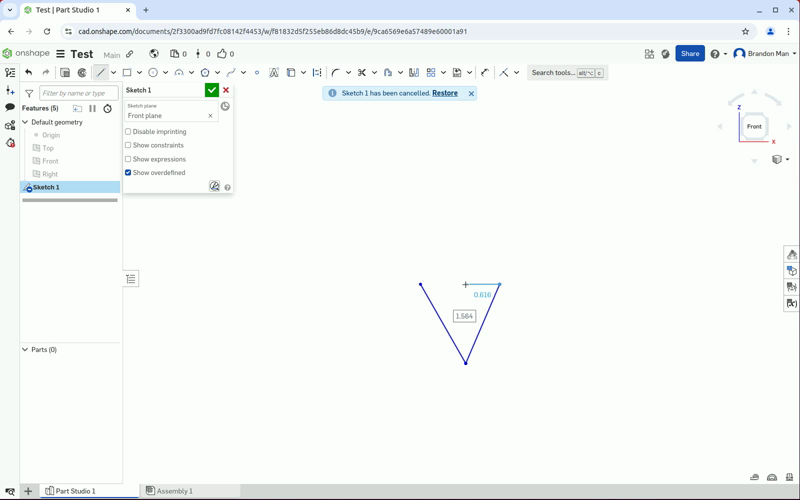
click(465, 284)
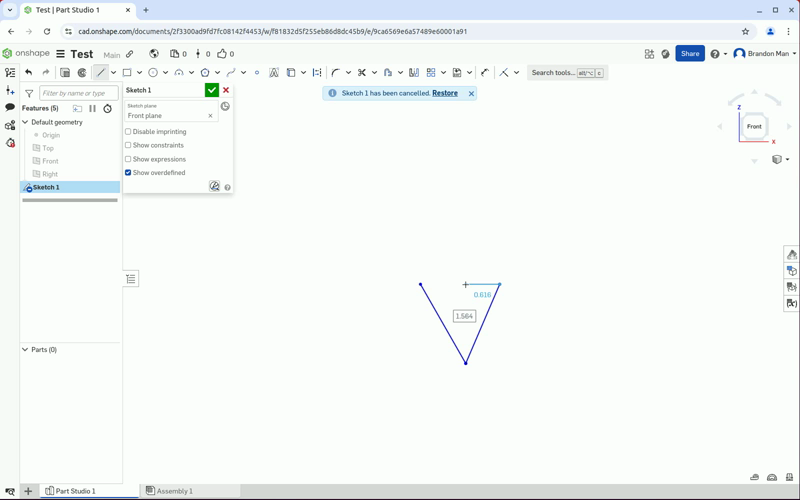
scroll(-6)
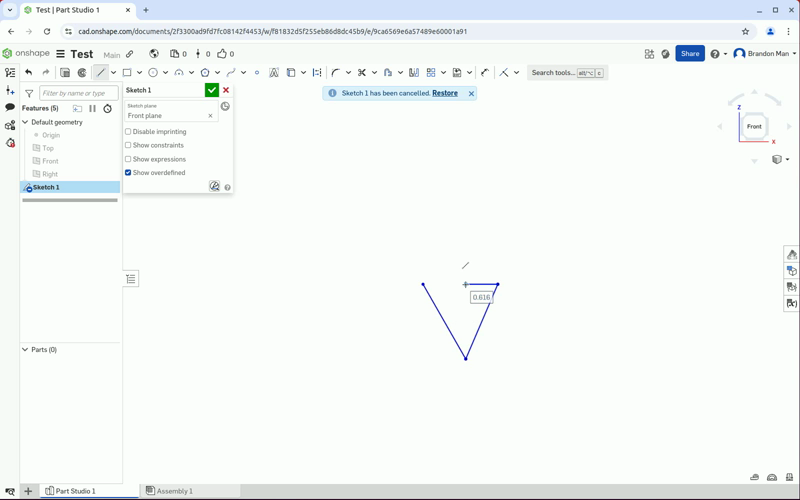
scroll(-6)
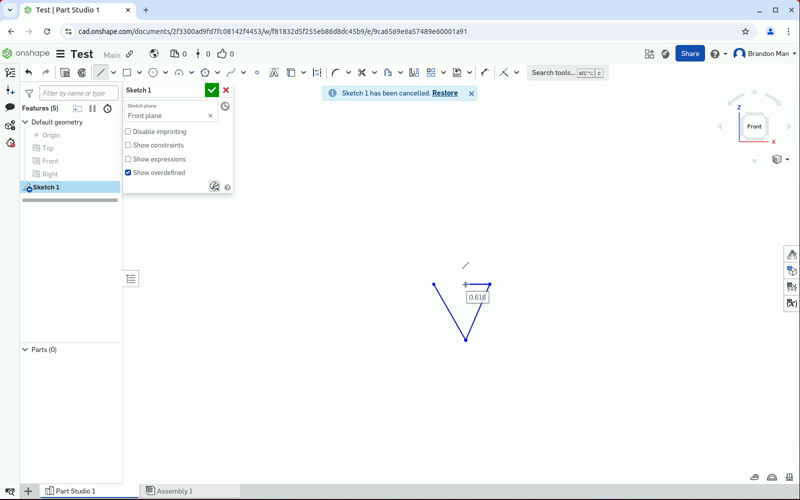
scroll(-6)
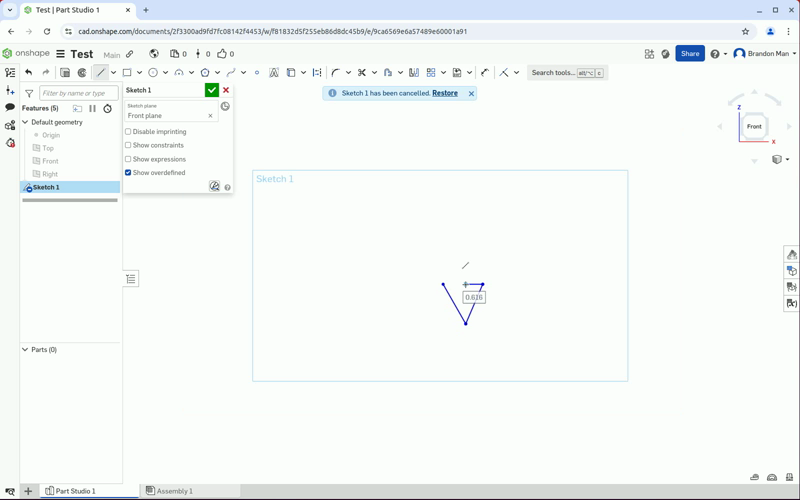
scroll(-6)
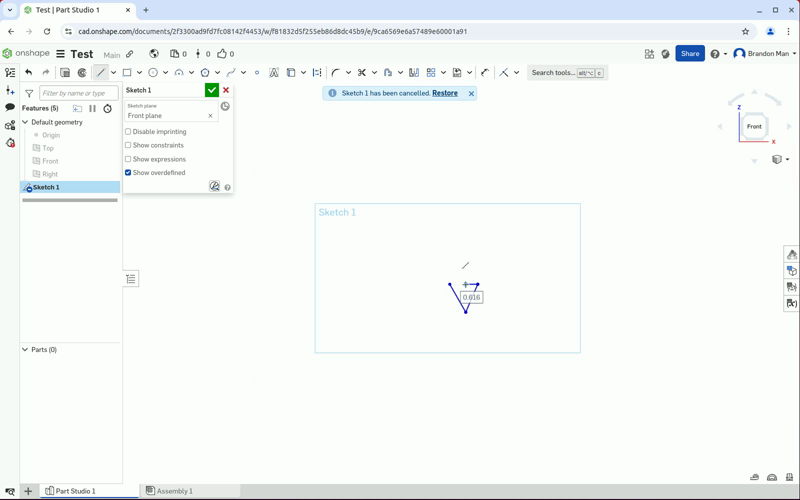
scroll(-6)
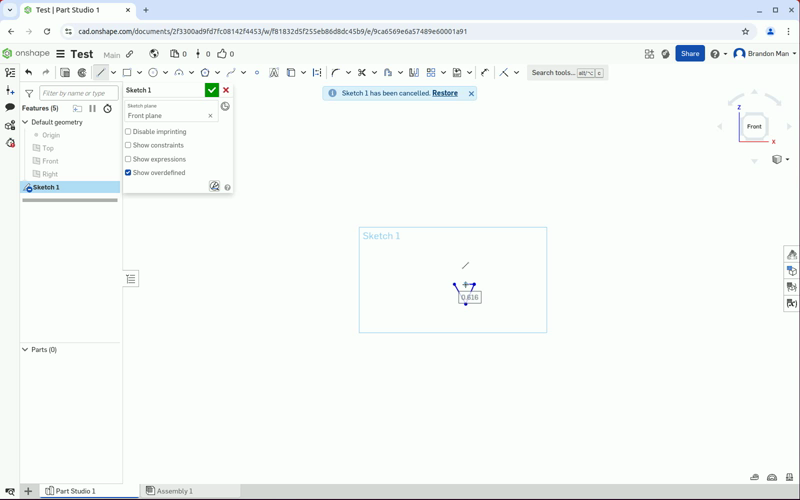
scroll(-6)
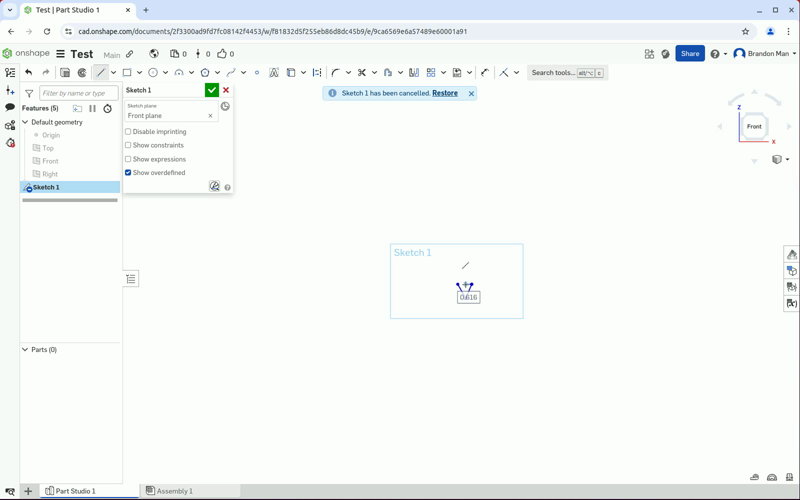
scroll(-6)
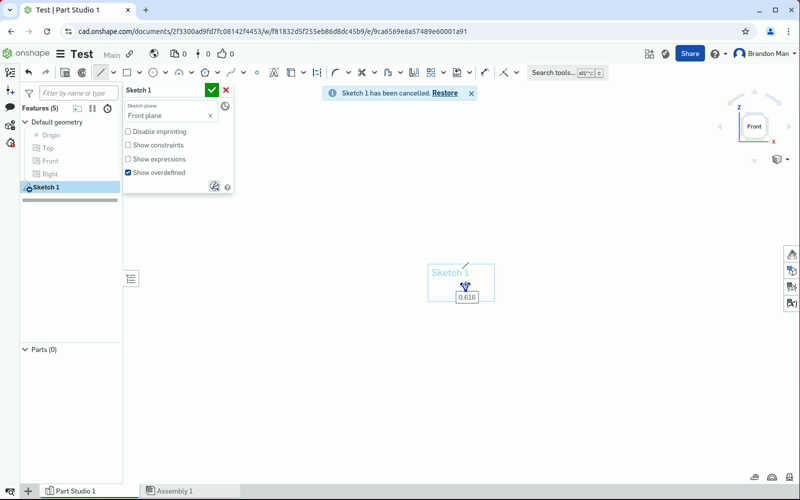
key_up(shift)
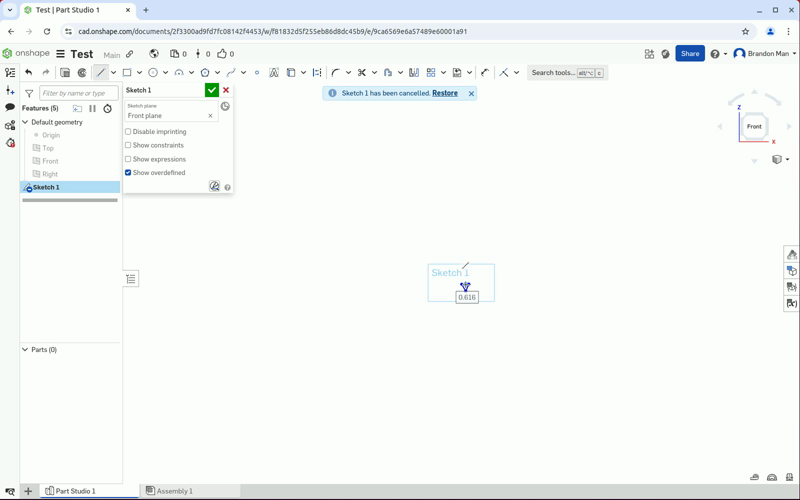
mouse_move(495, 284)
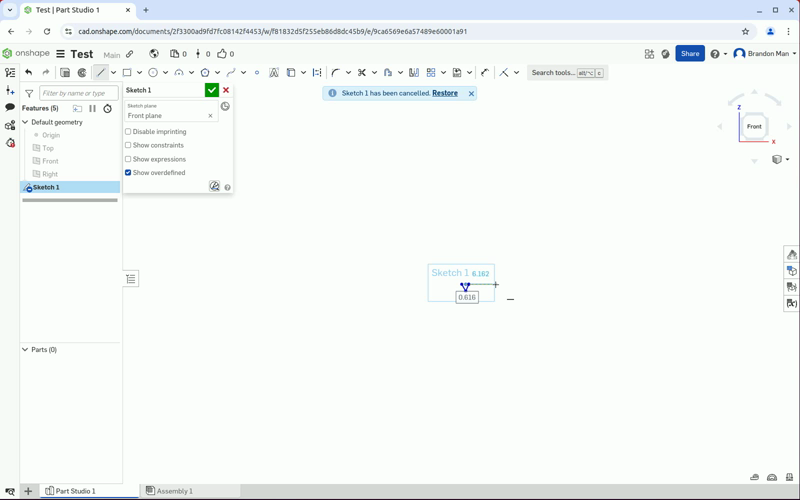
key_down(shift)
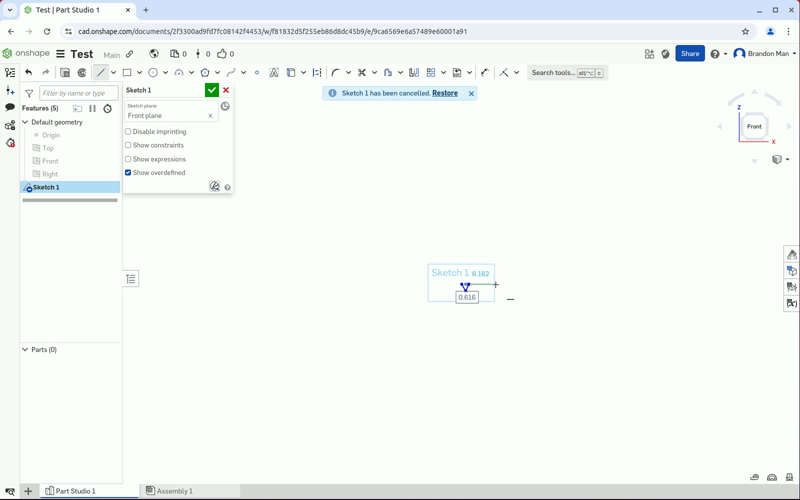
mouse_move(461, 284)
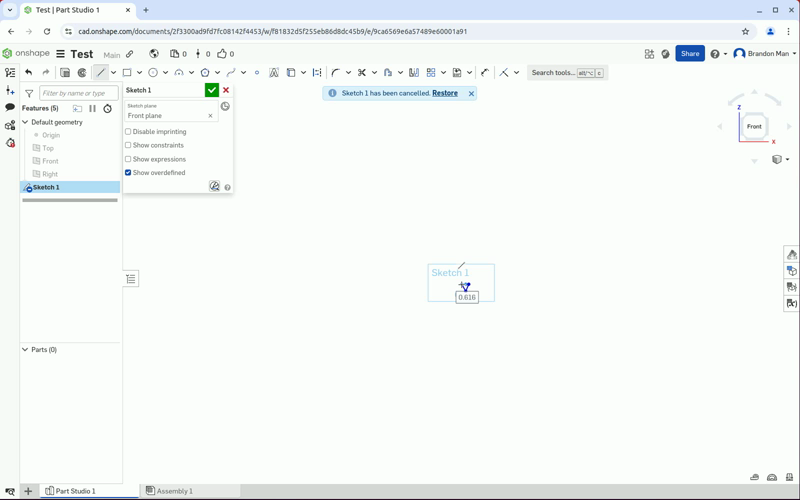
scroll(6)
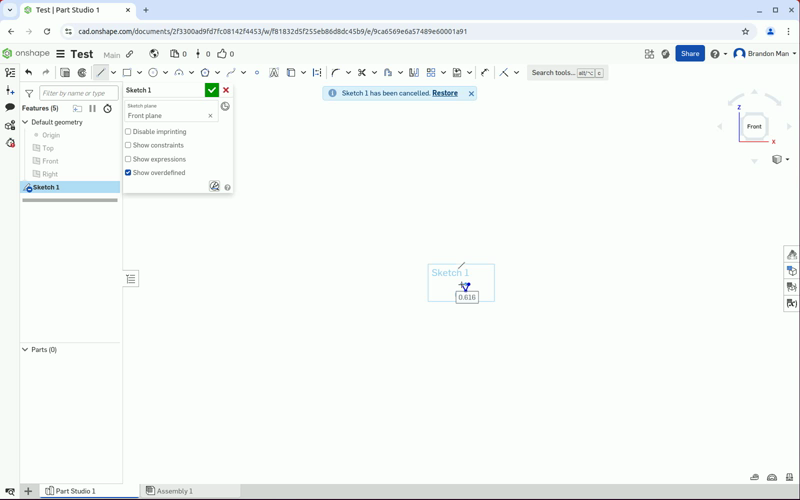
scroll(6)
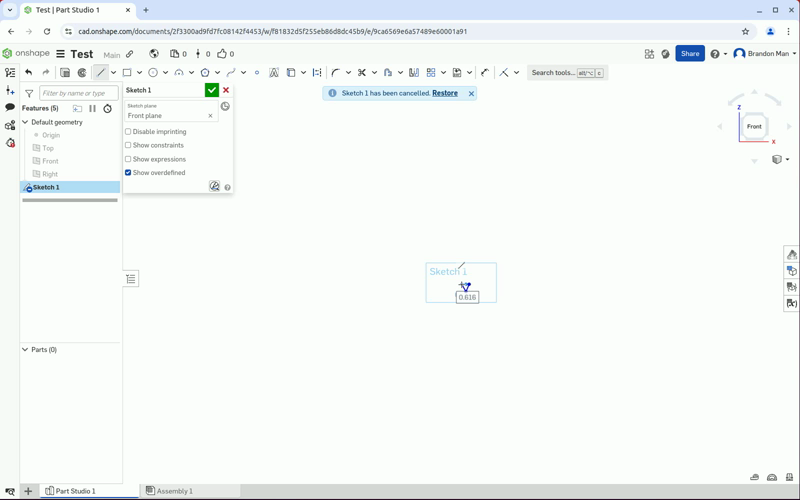
scroll(6)
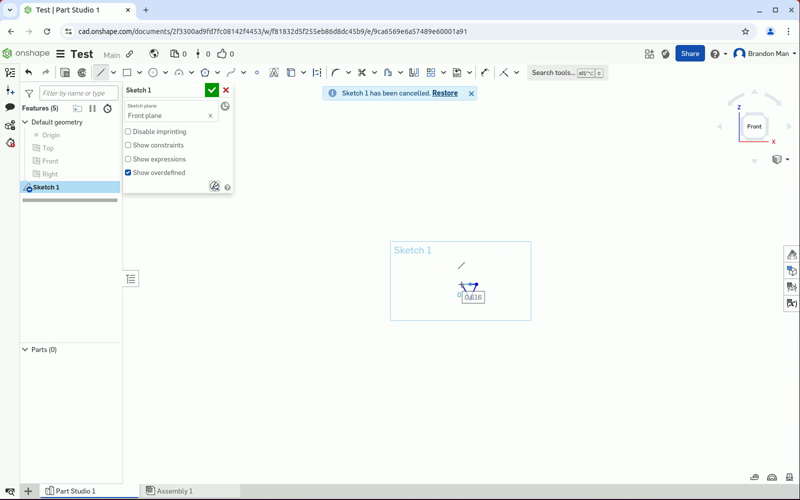
scroll(6)
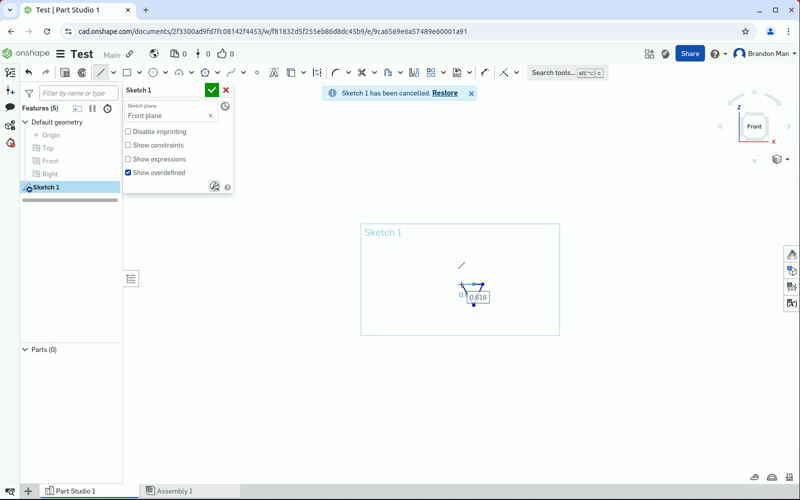
scroll(6)
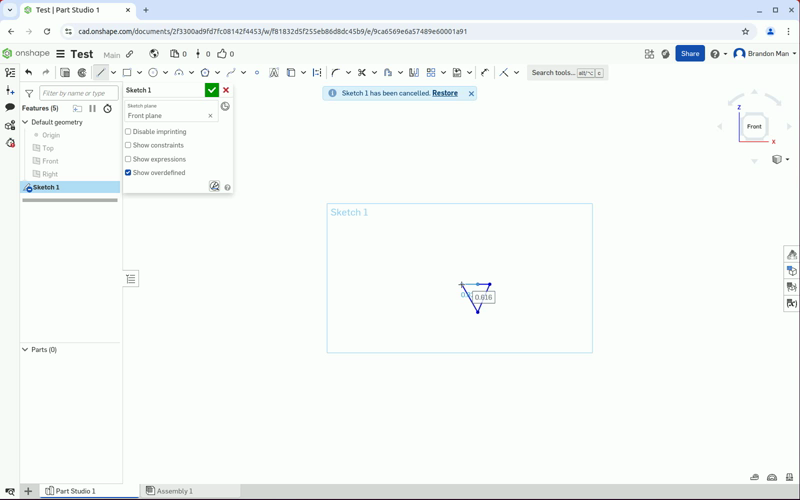
scroll(6)
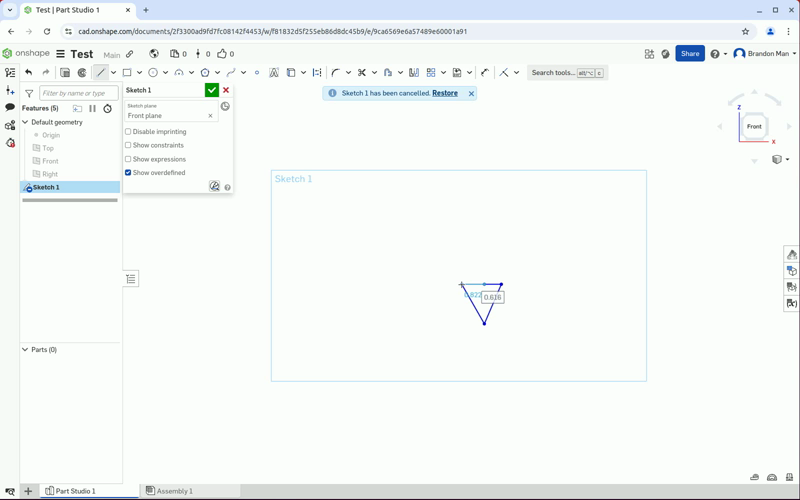
scroll(6)
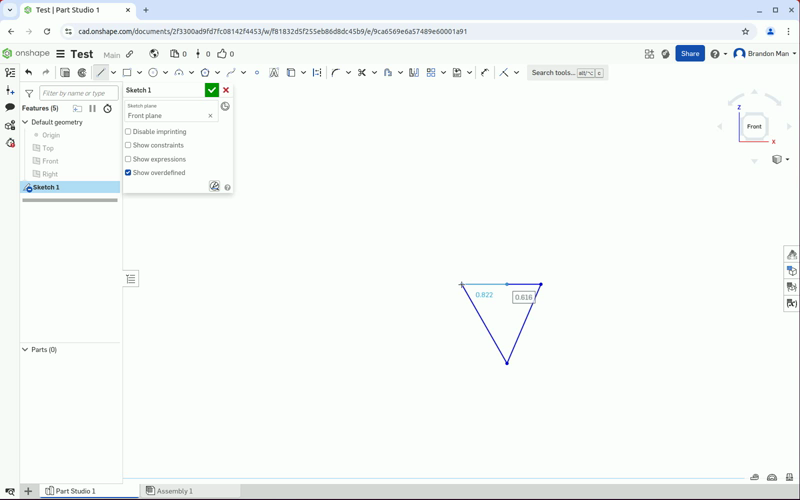
key_up(shift)
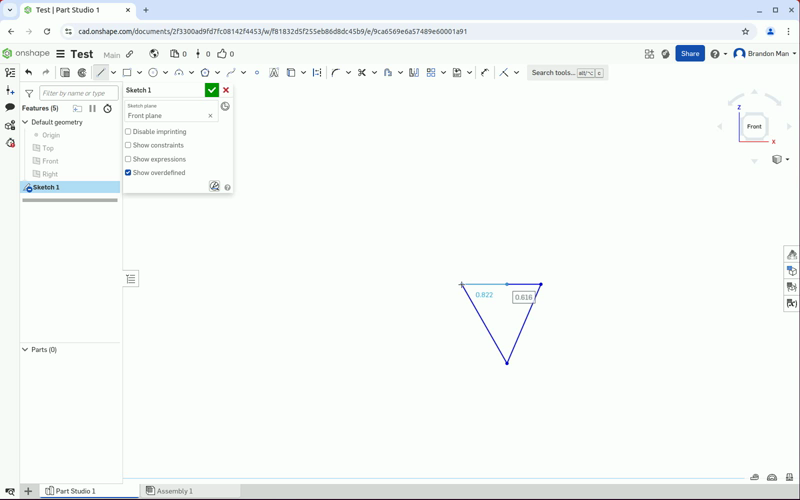
click(461, 284)
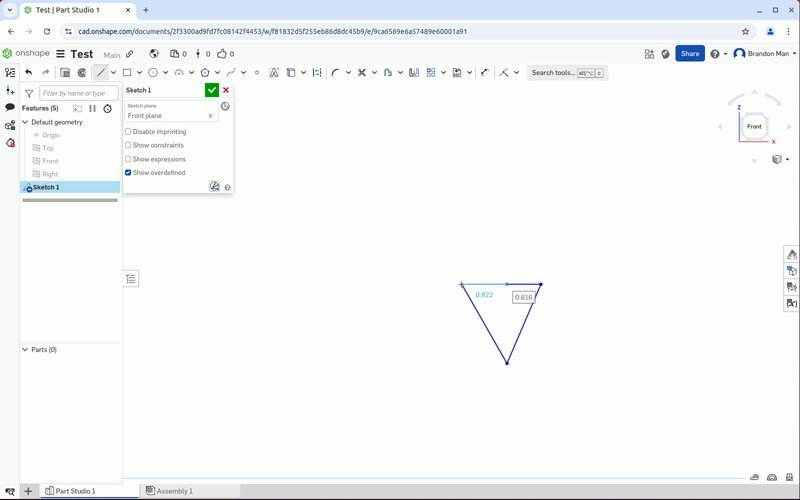
scroll(-6)
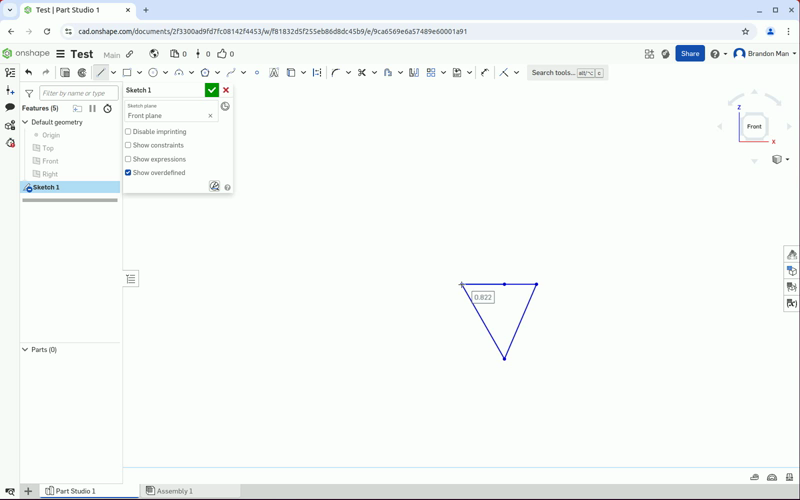
scroll(-6)
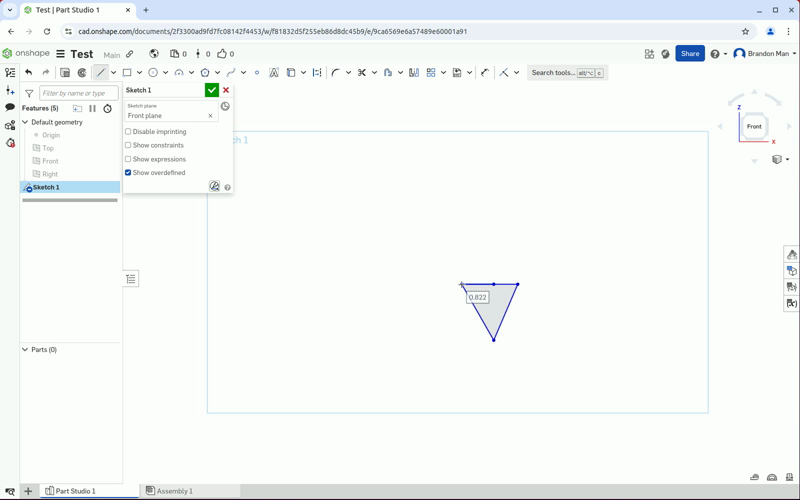
scroll(-6)
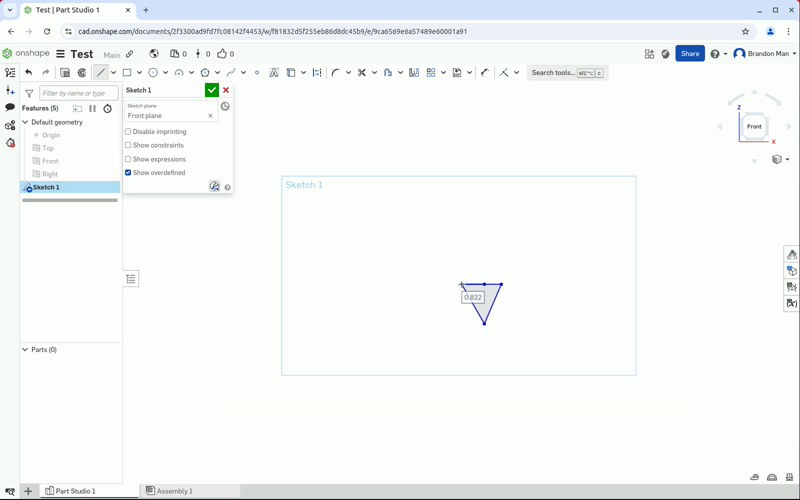
scroll(-6)
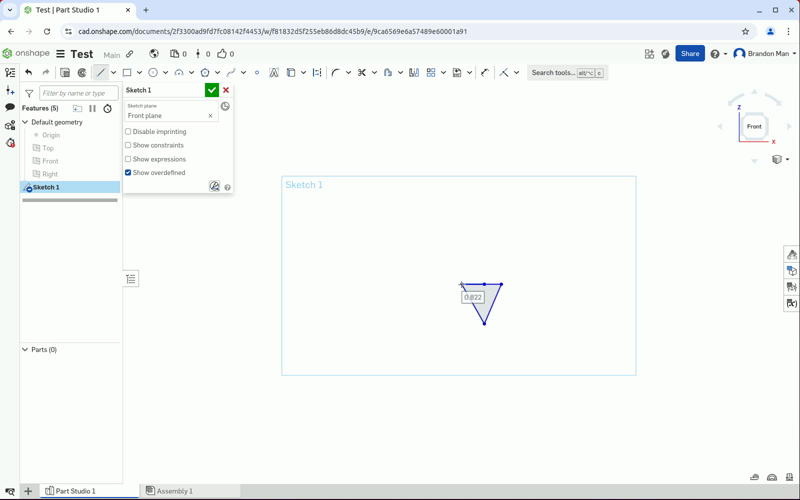
scroll(-6)
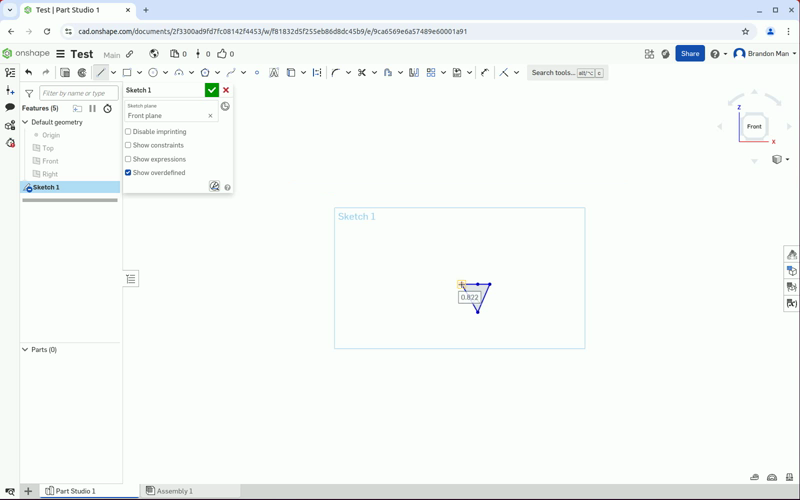
scroll(-6)
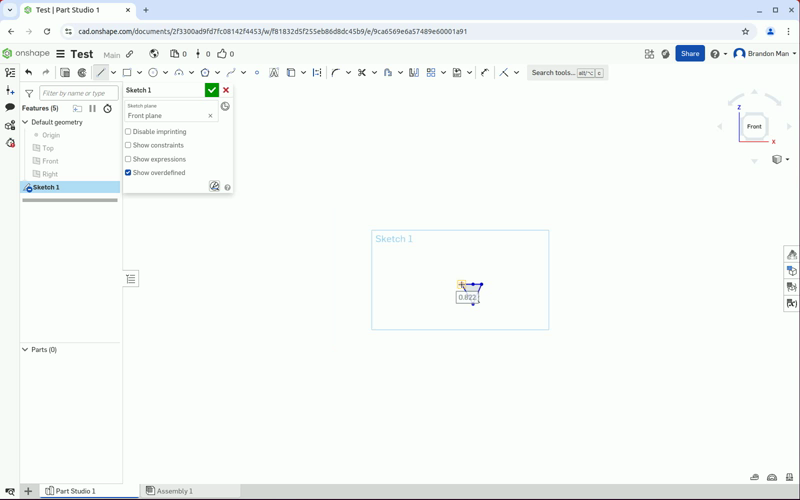
scroll(-6)
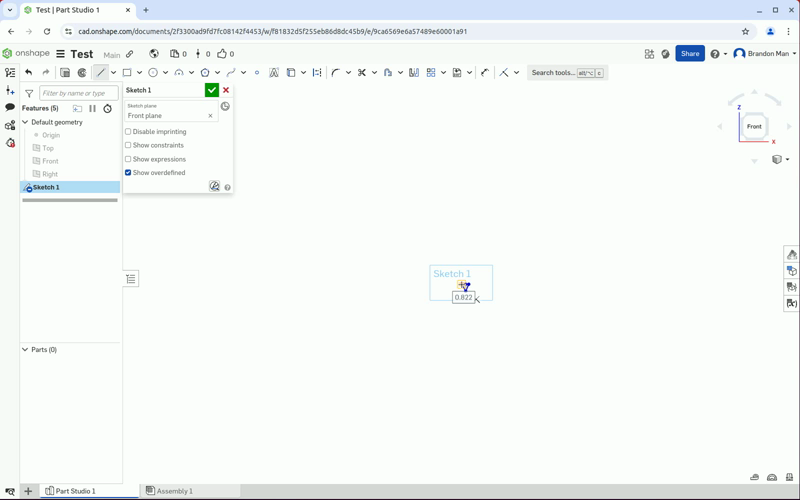
key(esc)
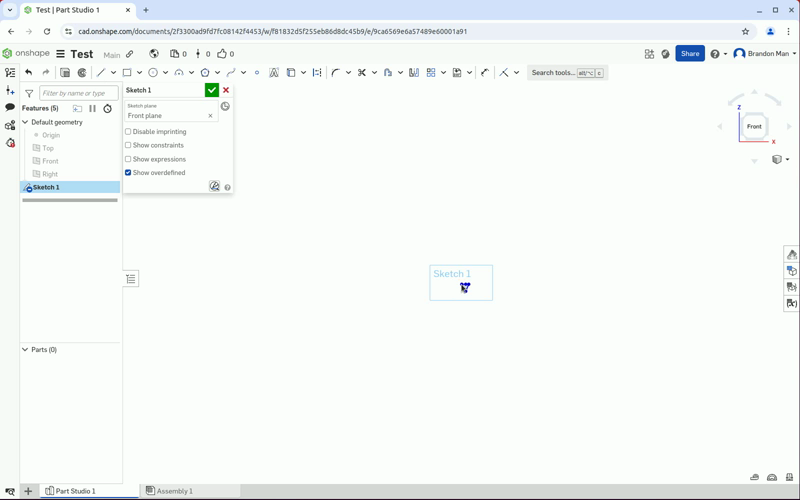
mouse_move(467, 287)
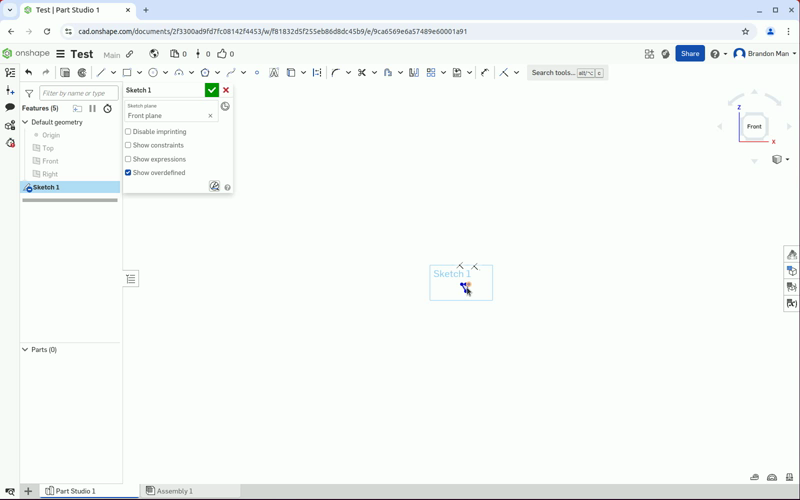
scroll(6)
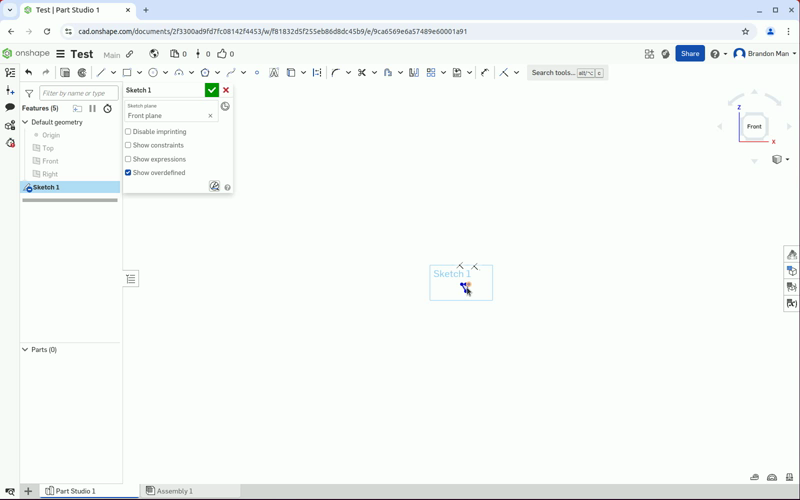
scroll(6)
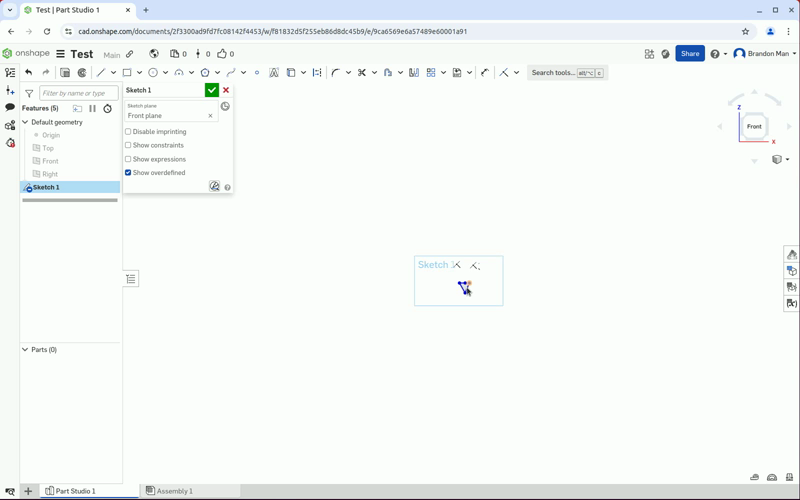
scroll(6)
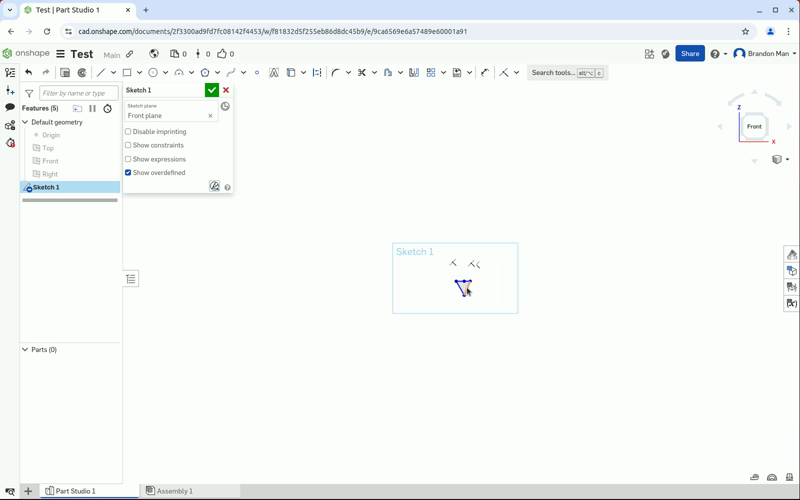
scroll(6)
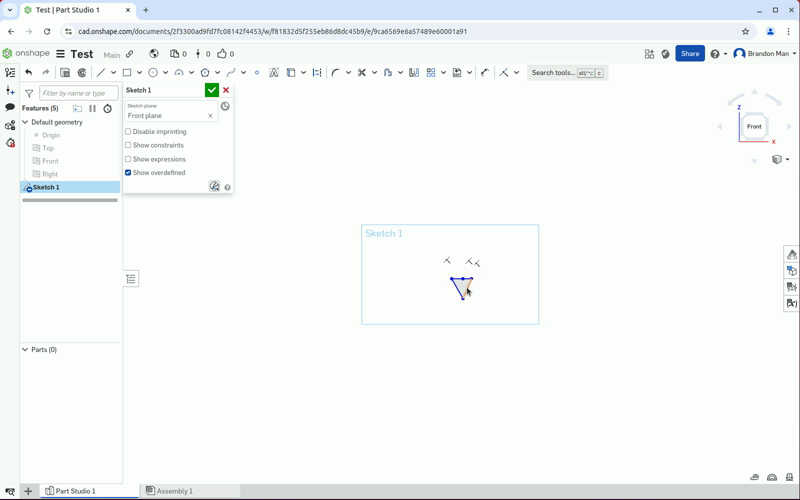
scroll(6)
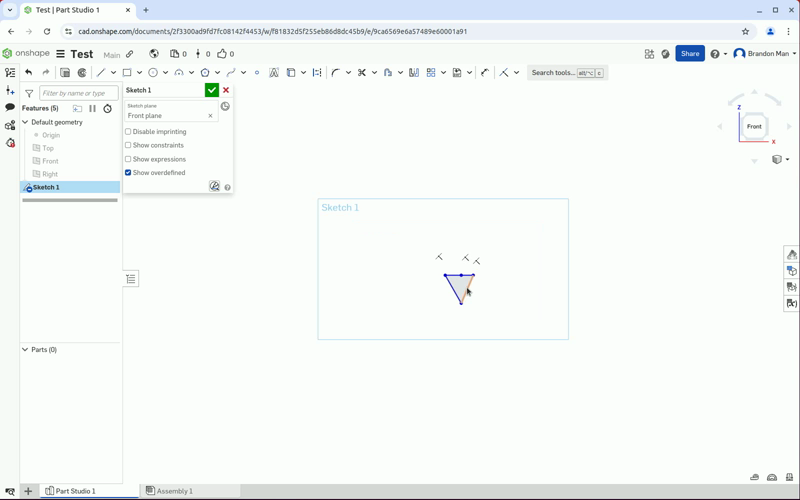
scroll(6)
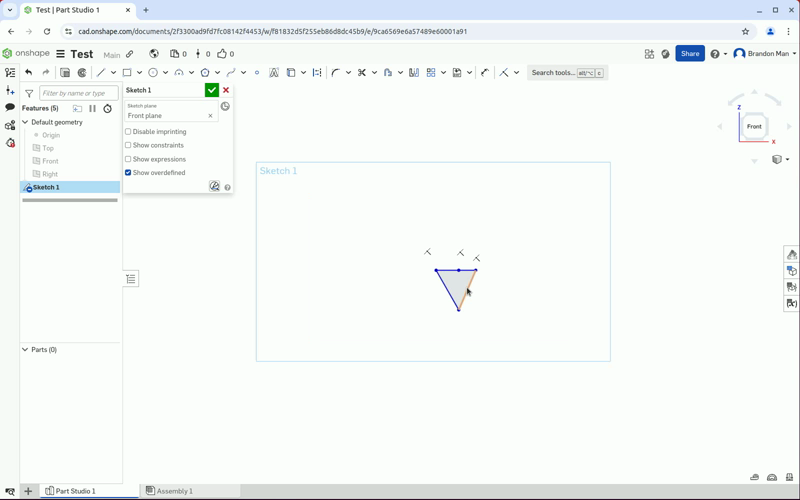
scroll(6)
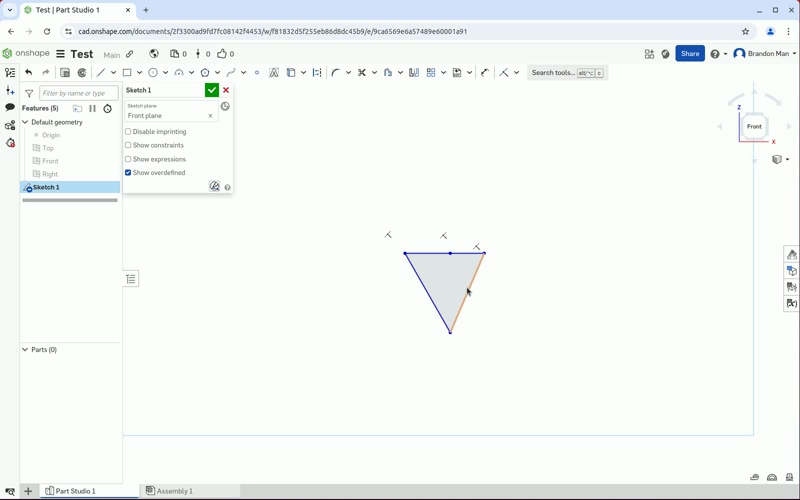
click(467, 287)
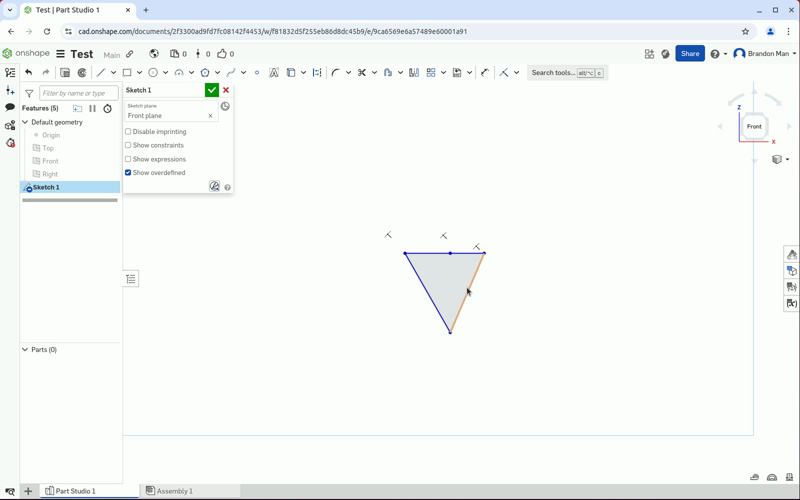
scroll(-6)
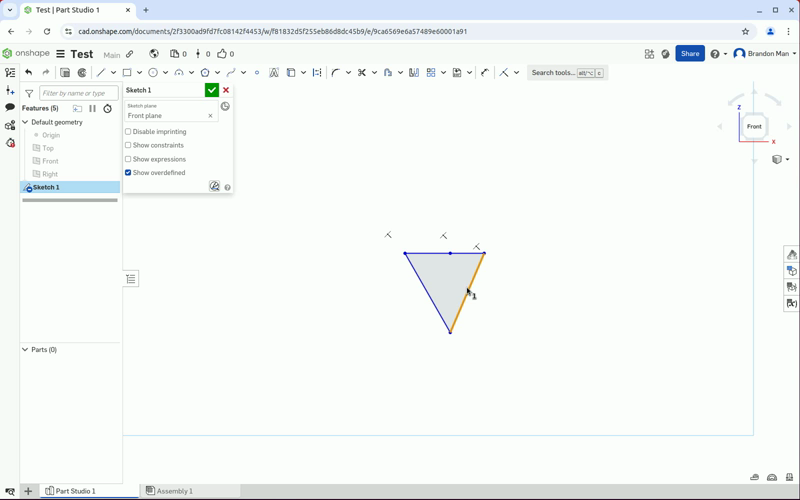
scroll(-6)
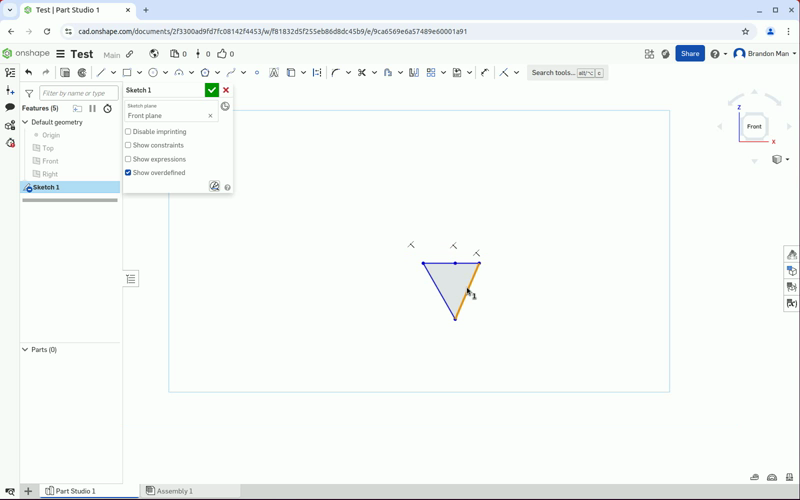
scroll(-6)
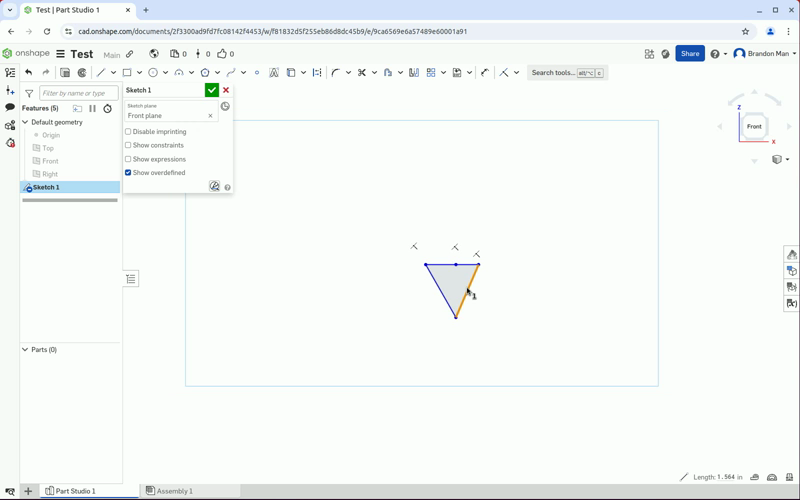
scroll(-6)
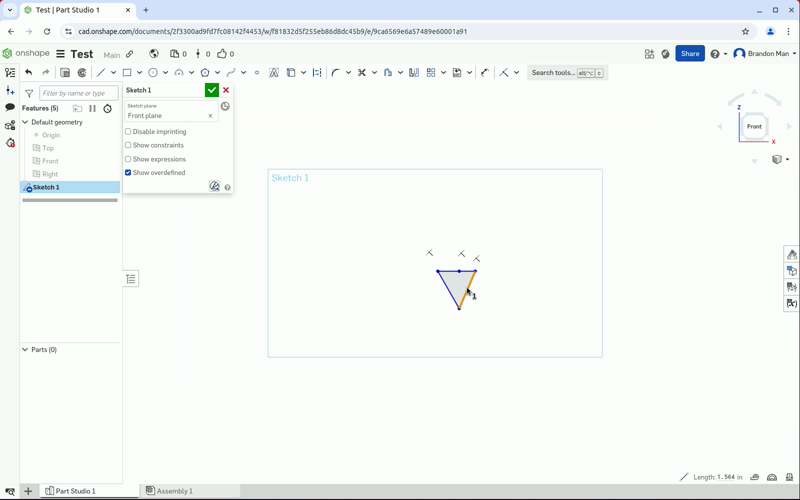
scroll(-6)
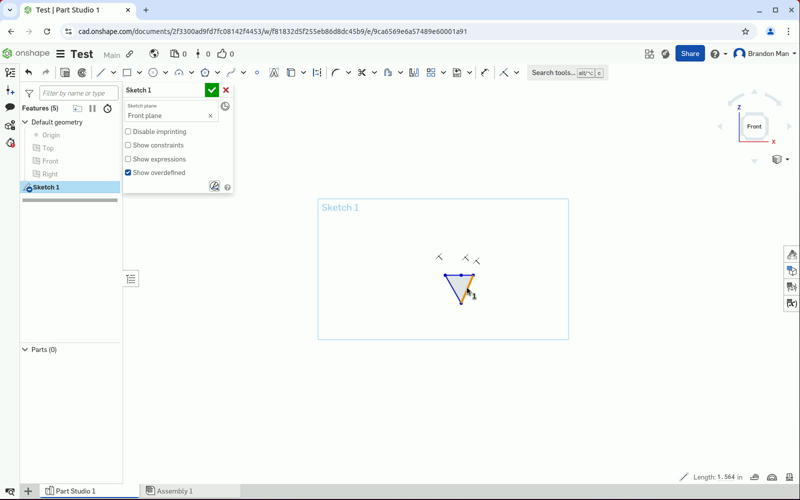
scroll(-6)
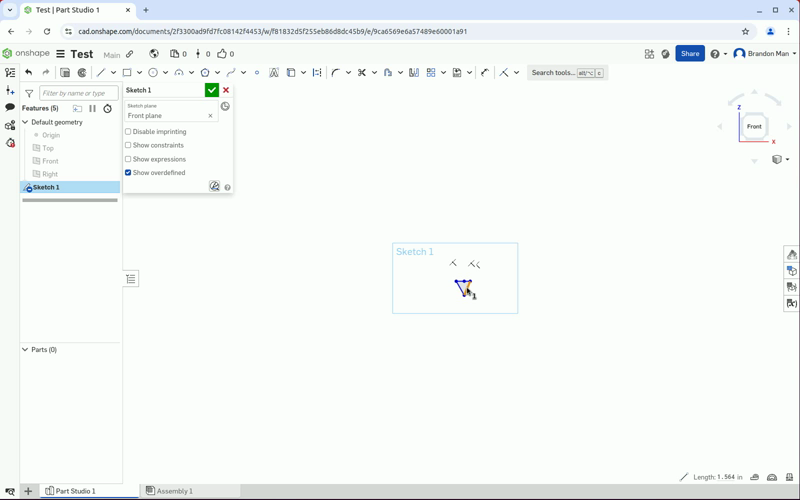
scroll(-6)
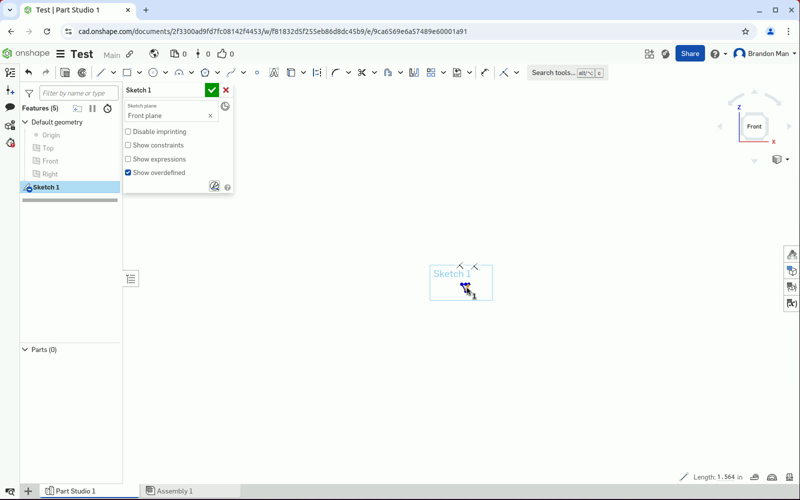
mouse_move(73, 352)
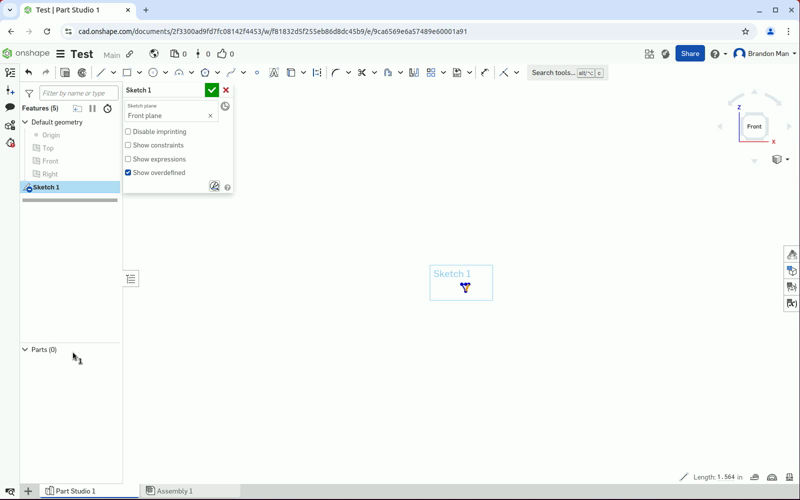
key(shift+y)
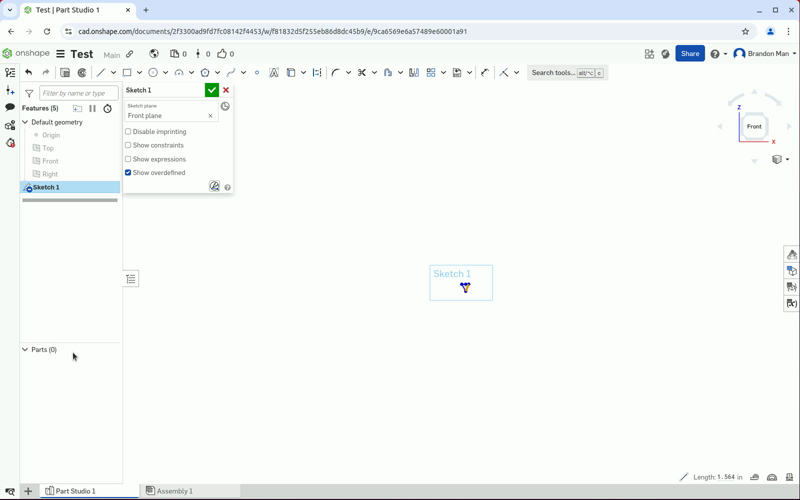
key(shift+e)
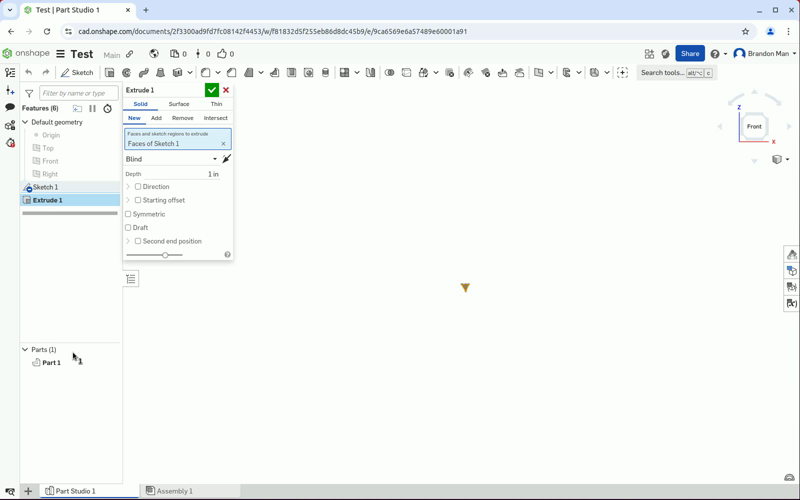
mouse_move(143, 106)
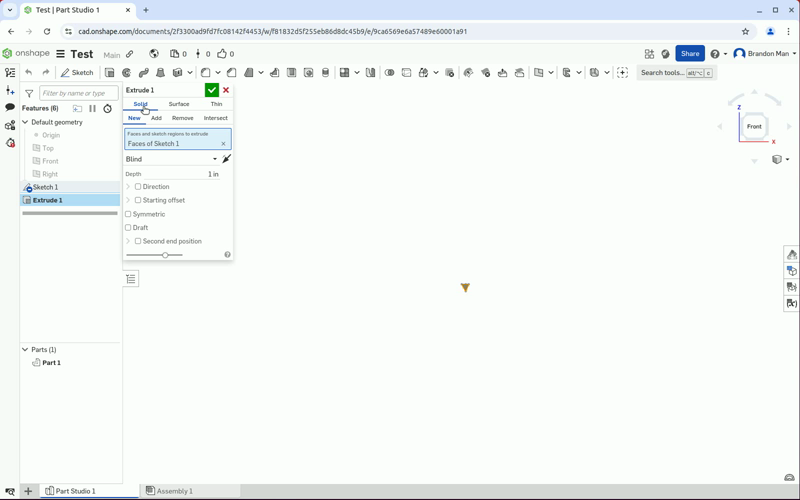
click(143, 106)
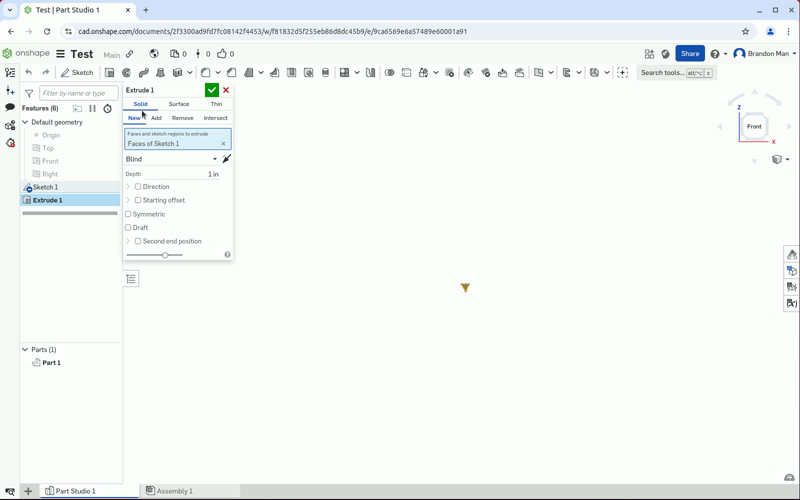
mouse_move(137, 120)
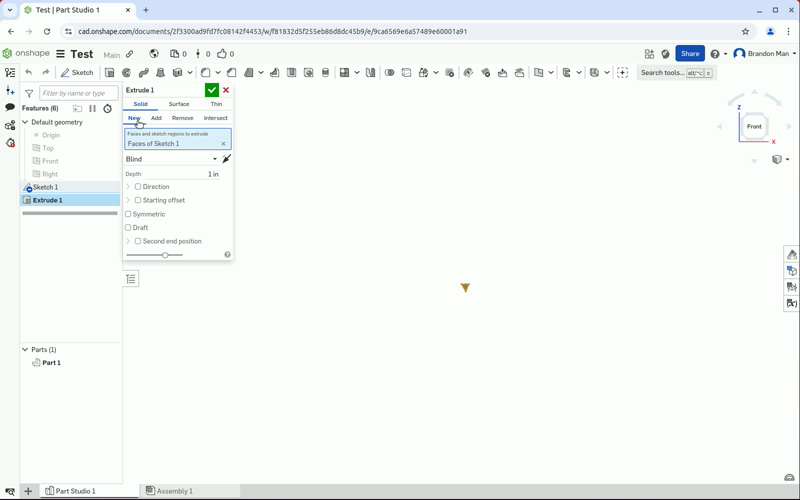
click(137, 120)
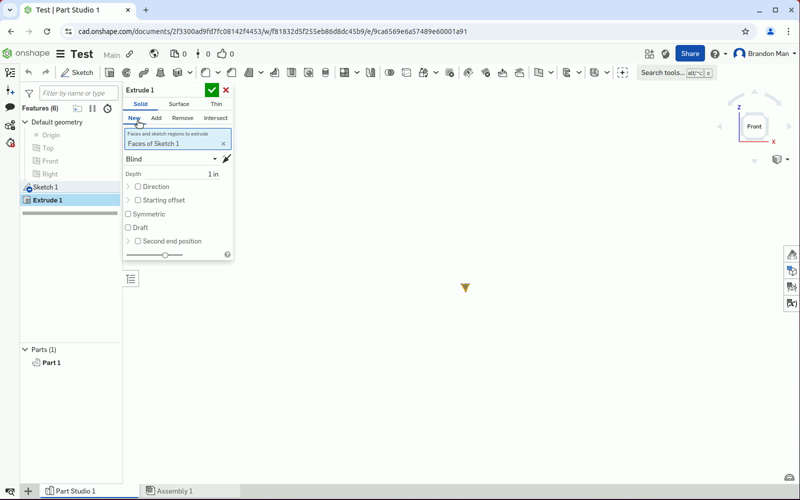
key(tab, 4)
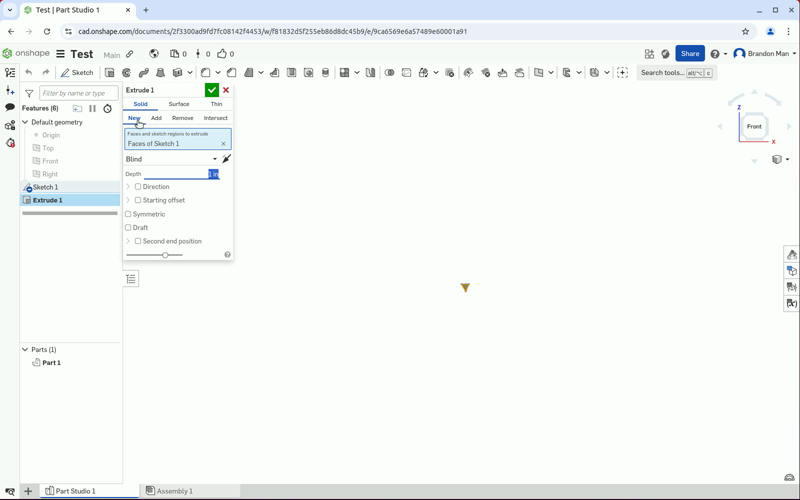
text(0.241)
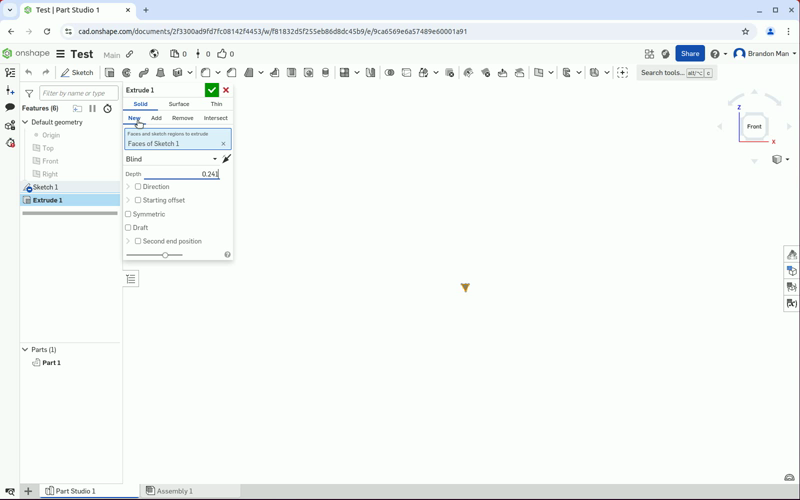
key(enter)
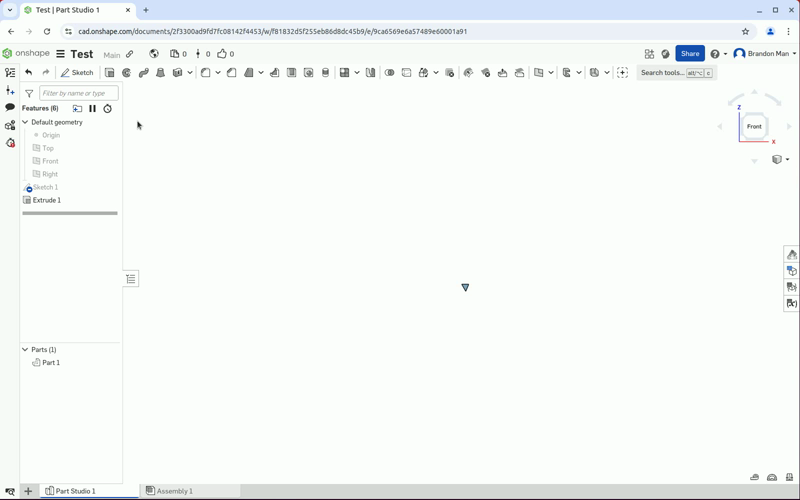
key(shift+h)
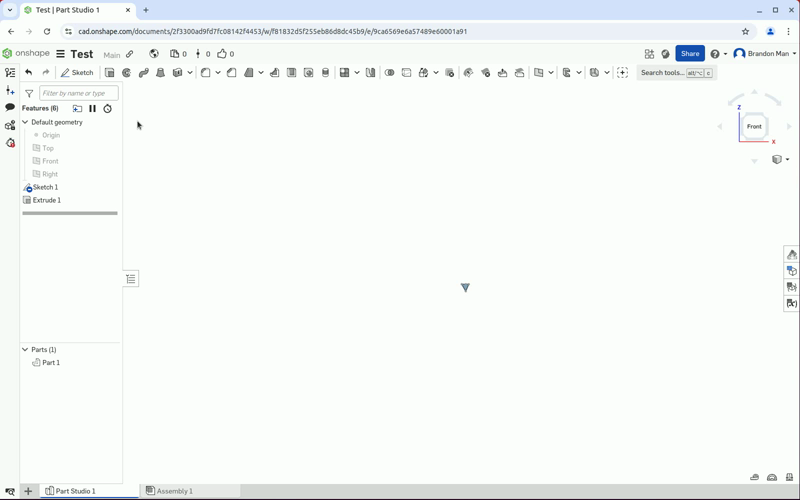
key(shift+h)
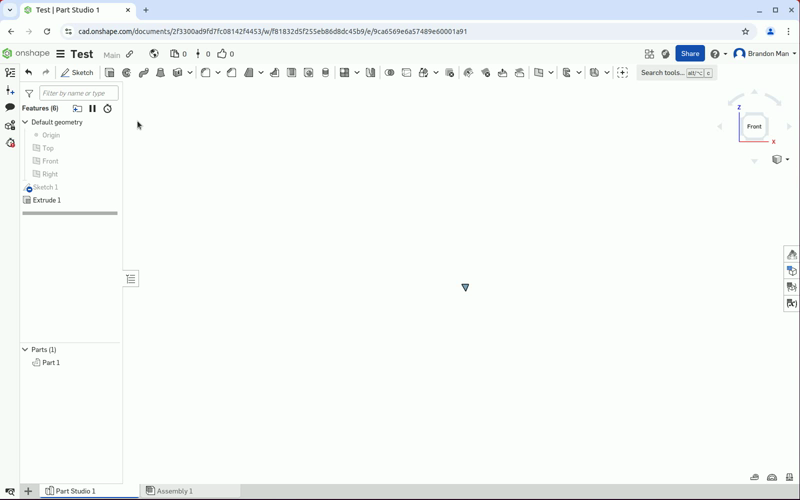
mouse_move(73, 189)
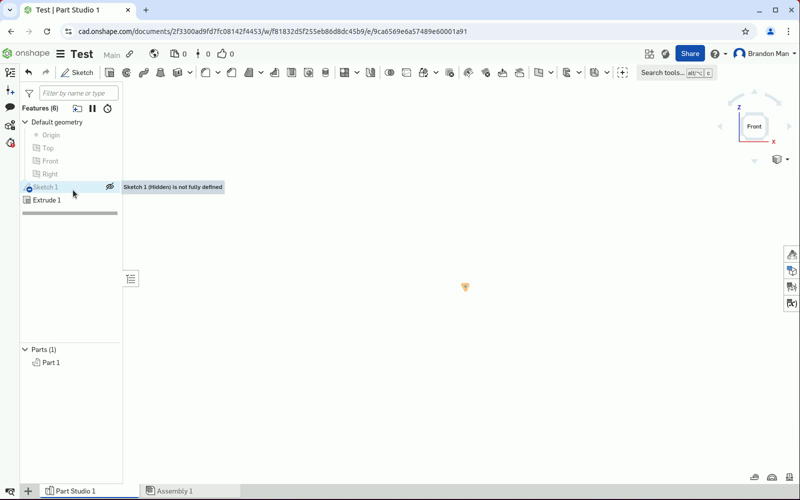
click(73, 189)
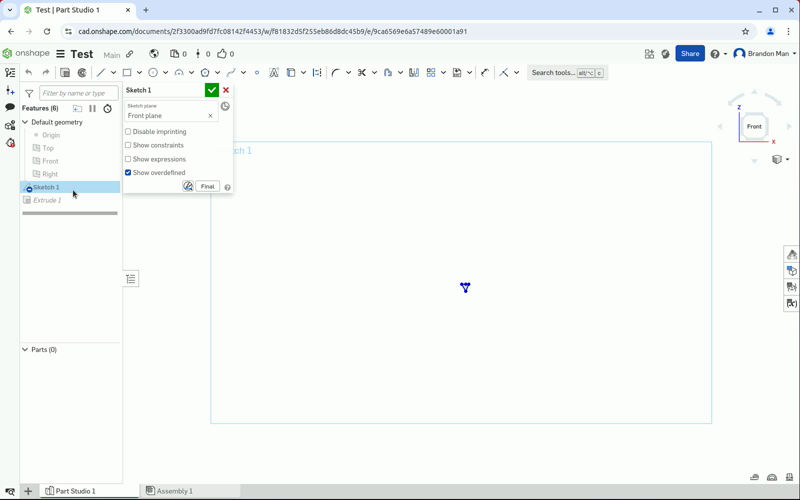
mouse_move(229, 92)
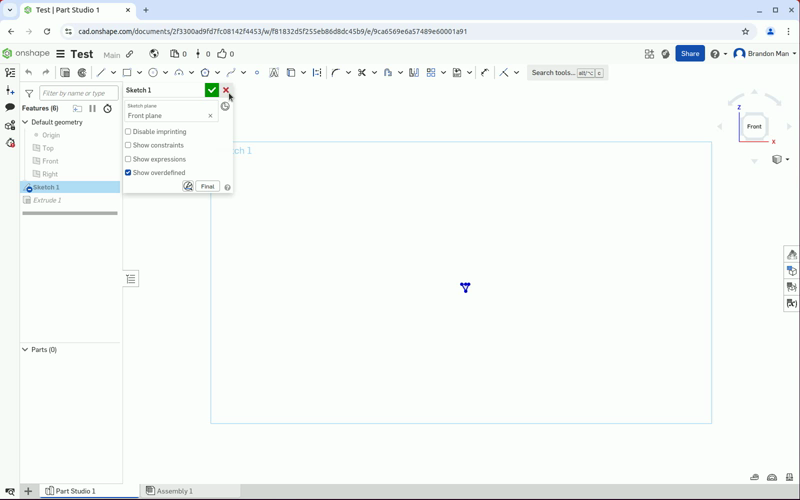
click(229, 92)
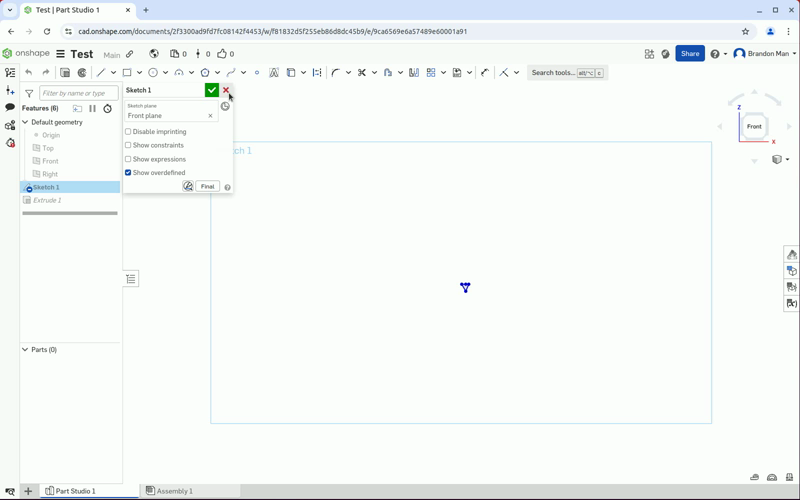
key(shift+s)
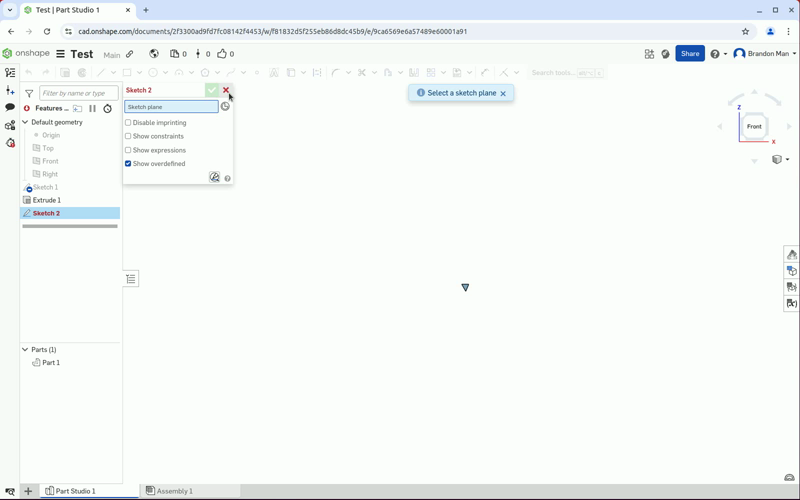
mouse_move(73, 163)
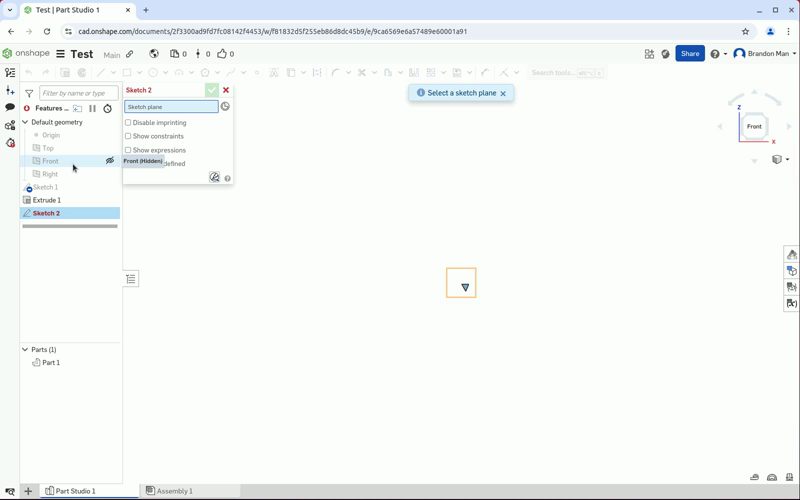
click(73, 163)
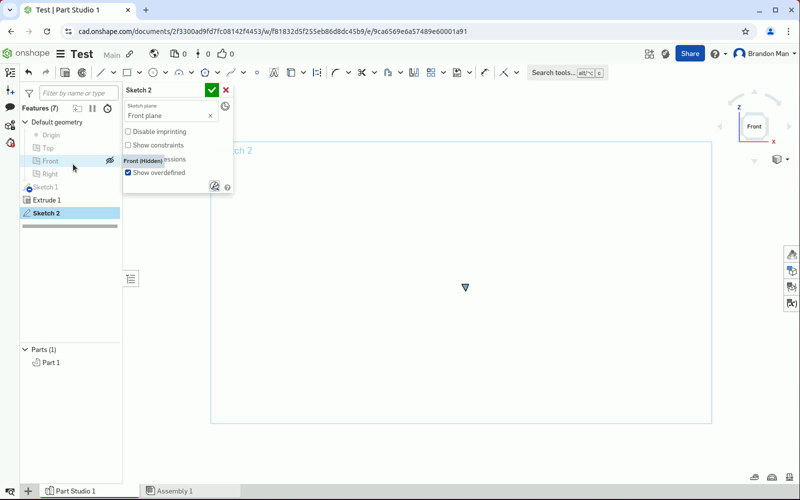
mouse_move(73, 352)
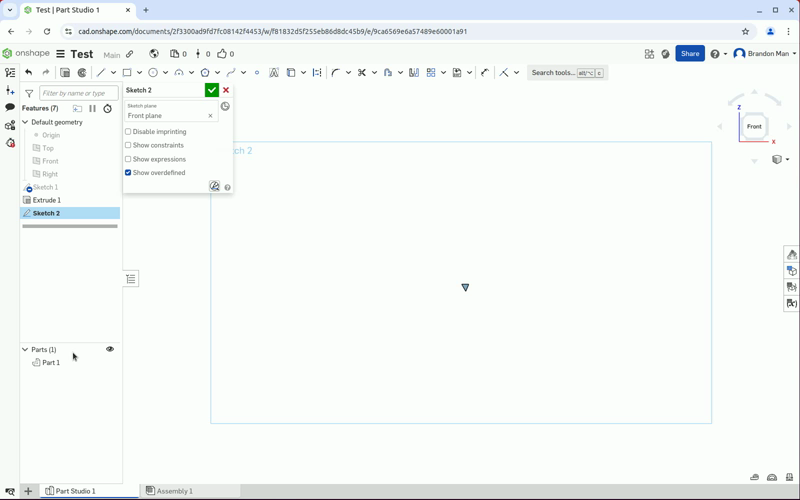
key(y)
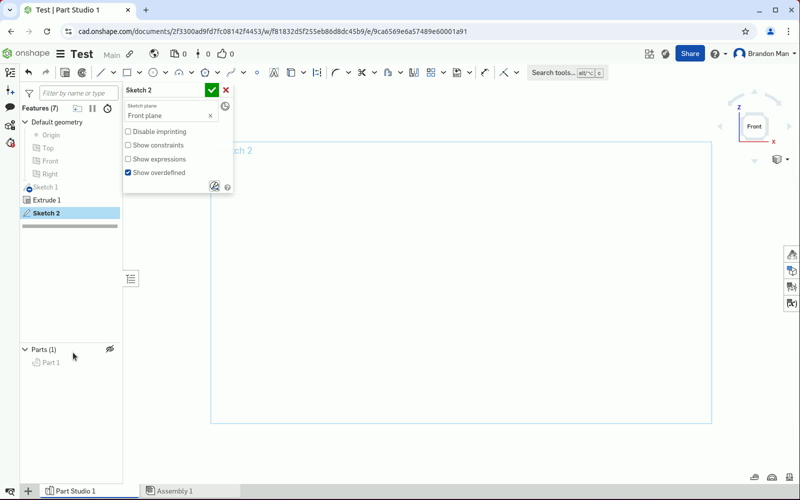
key(l)
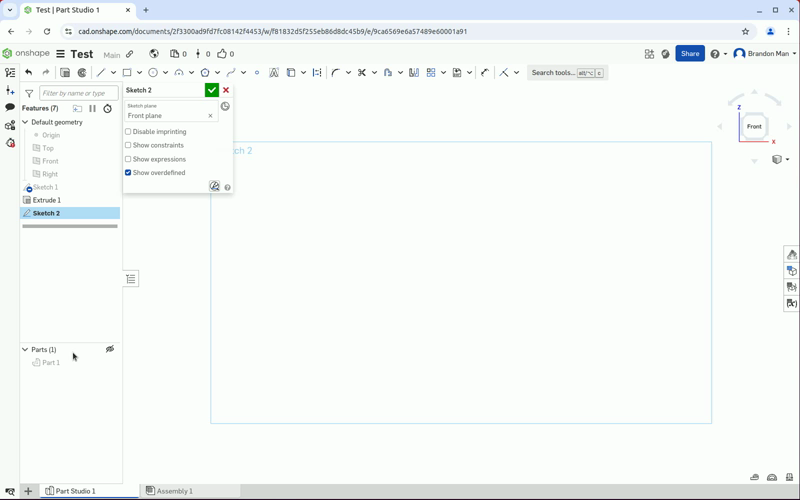
key_down(shift)
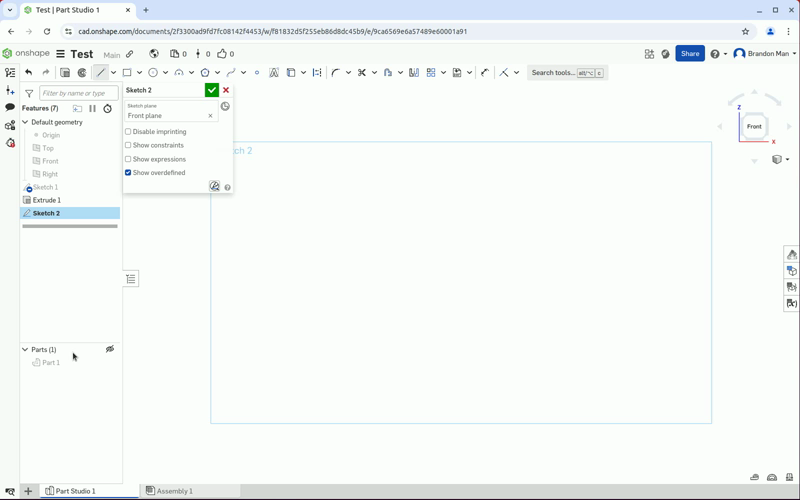
mouse_move(460, 282)
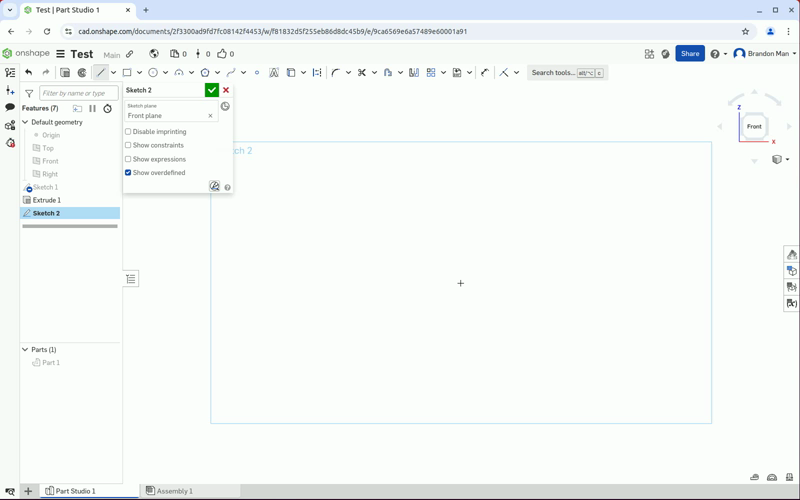
click(460, 282)
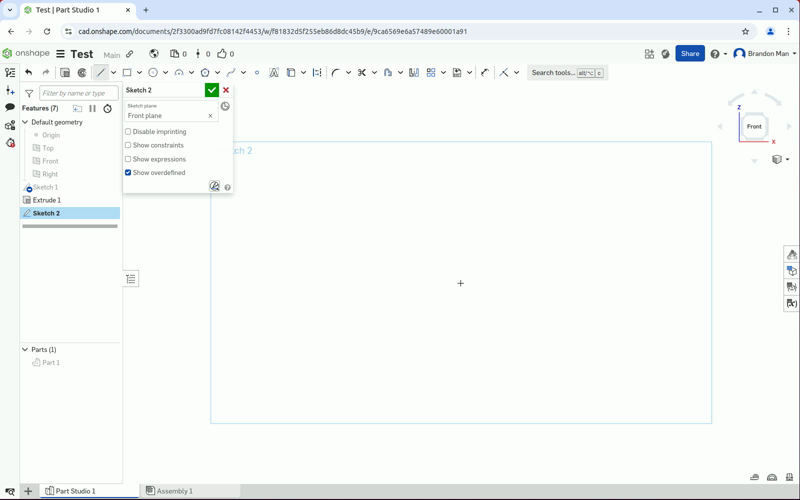
key_up(shift)
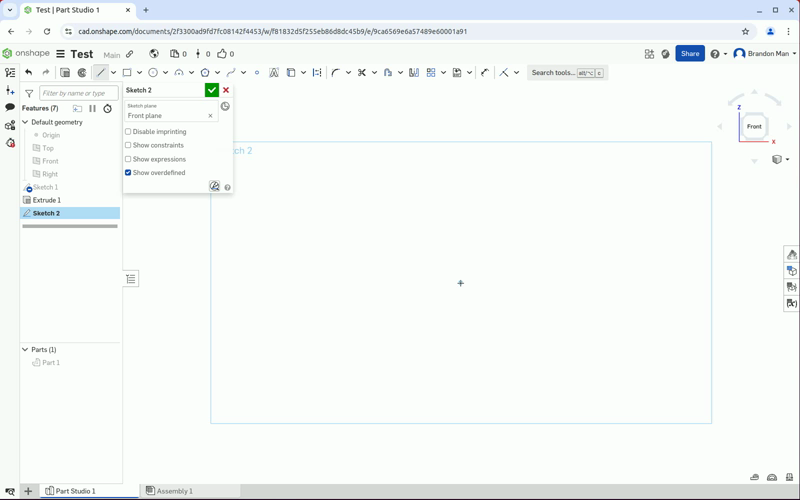
key_down(shift)
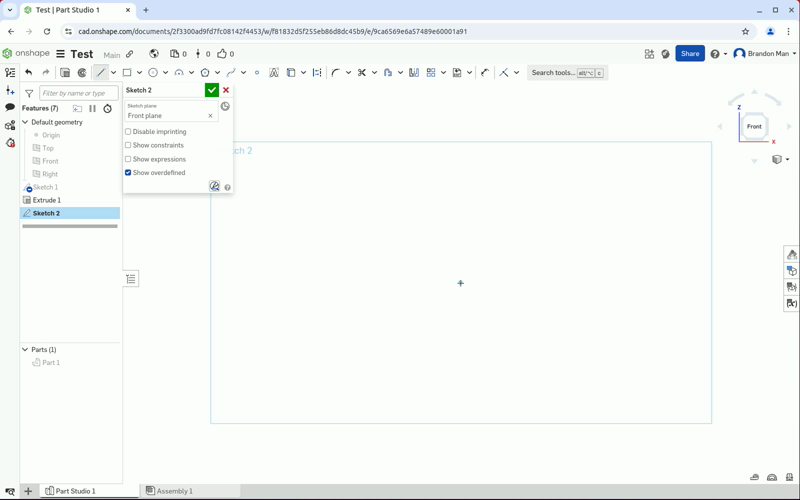
mouse_move(490, 282)
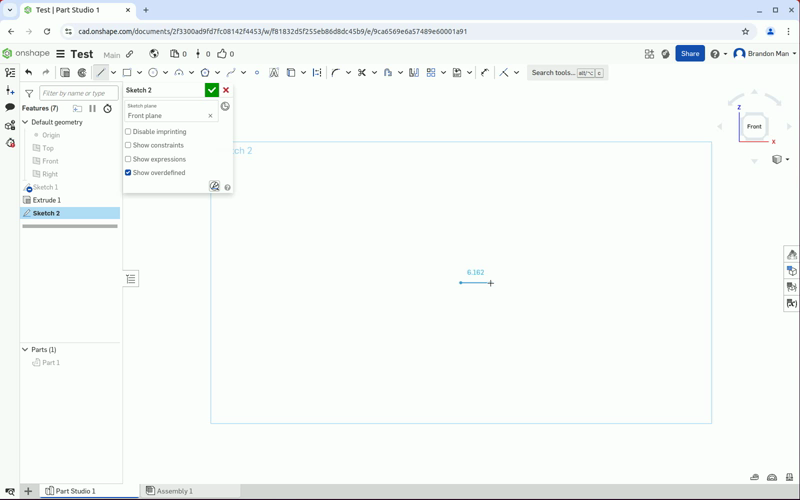
mouse_move(466, 293)
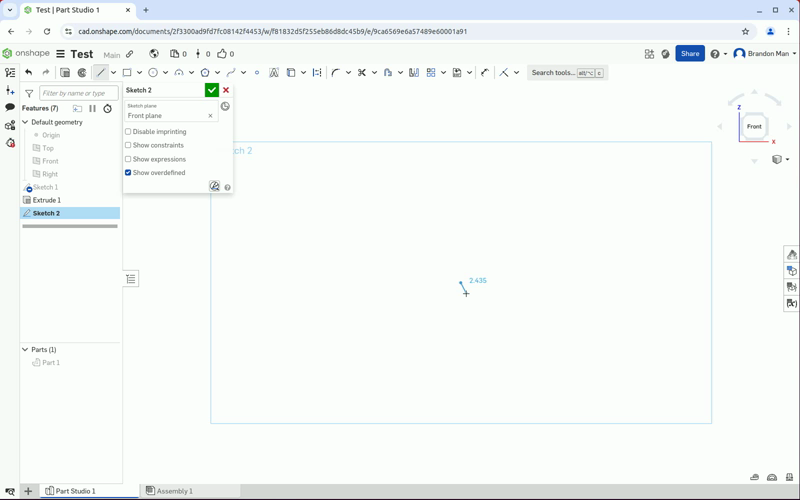
click(466, 293)
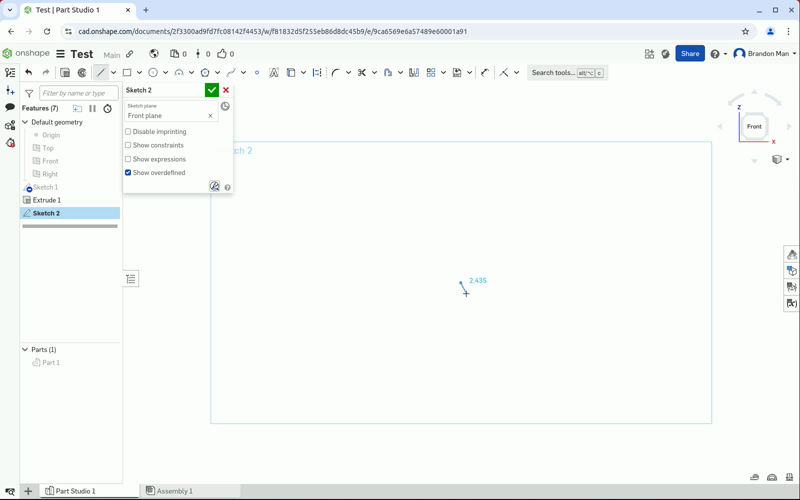
key_up(shift)
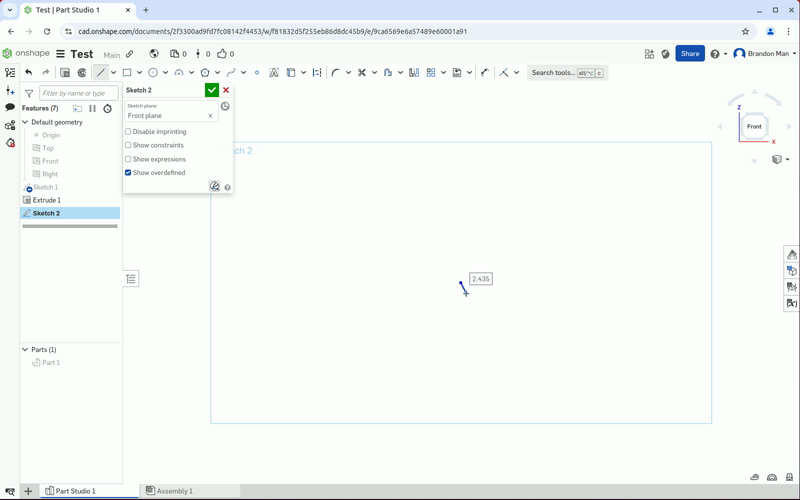
key_down(shift)
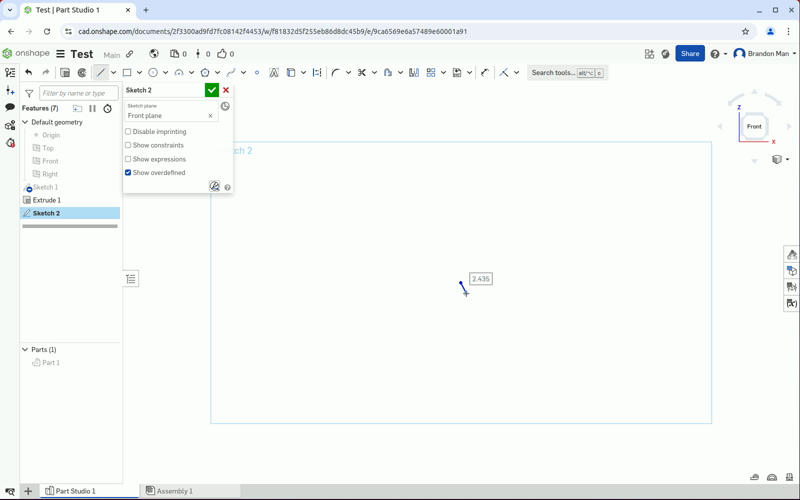
mouse_move(496, 293)
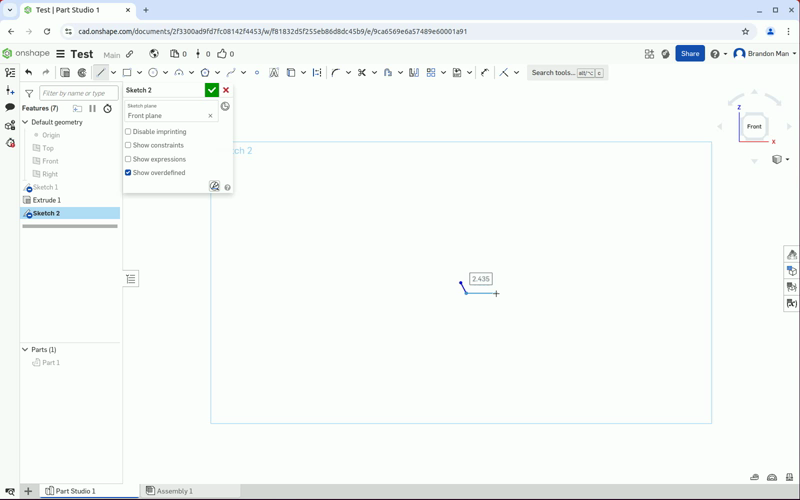
mouse_move(471, 282)
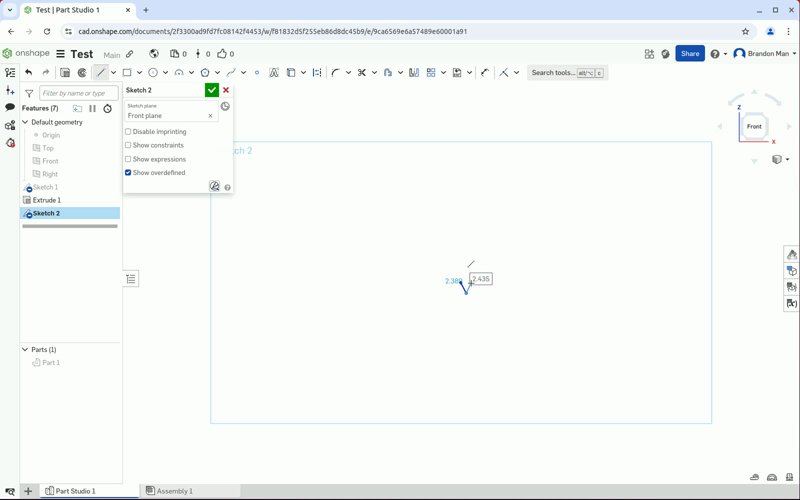
click(471, 282)
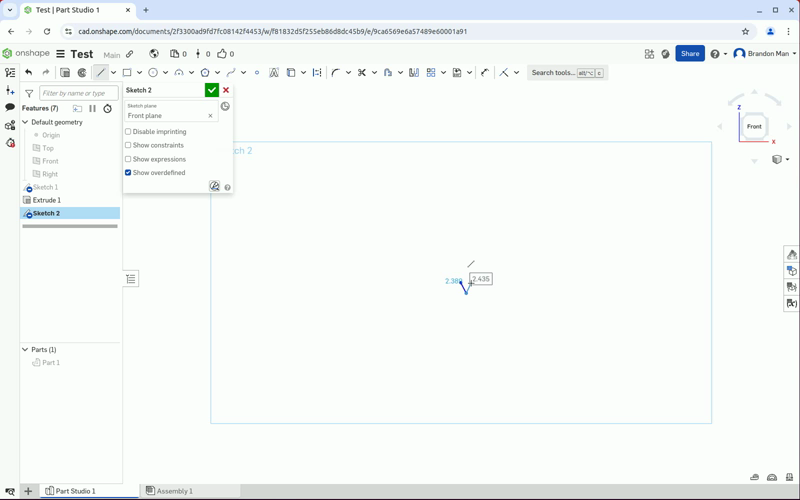
key_up(shift)
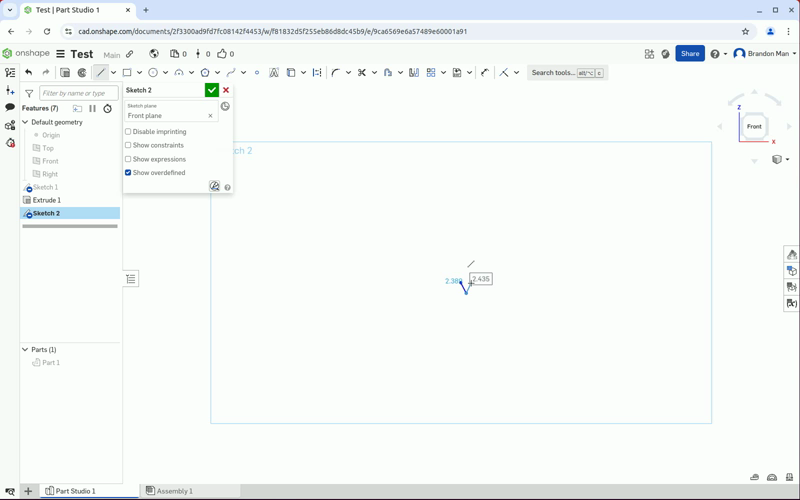
key_down(shift)
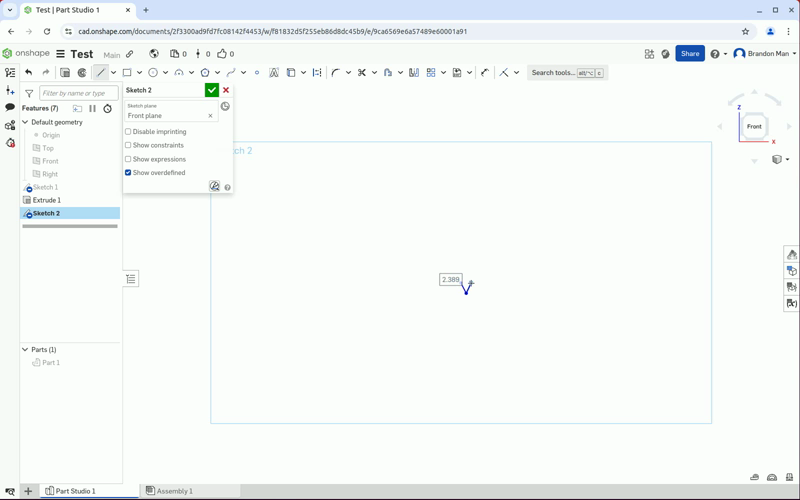
mouse_move(501, 282)
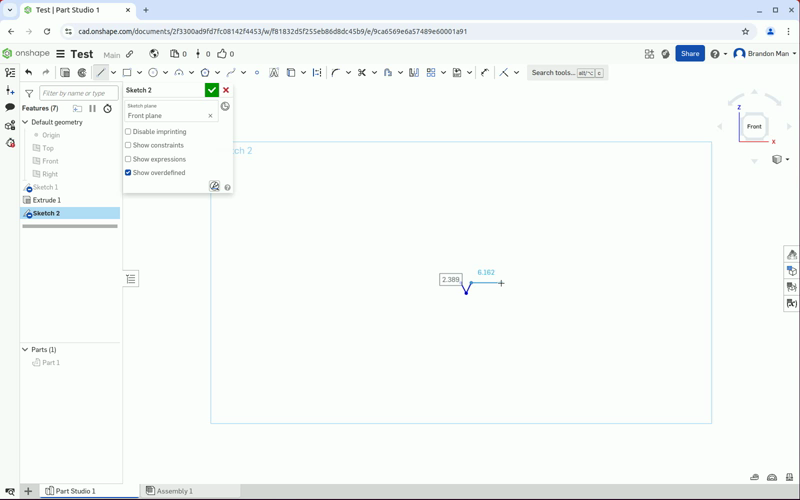
mouse_move(466, 282)
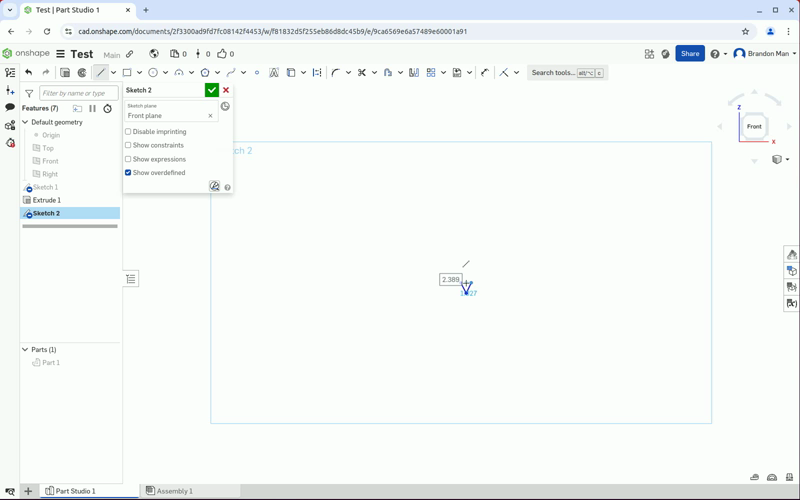
scroll(6)
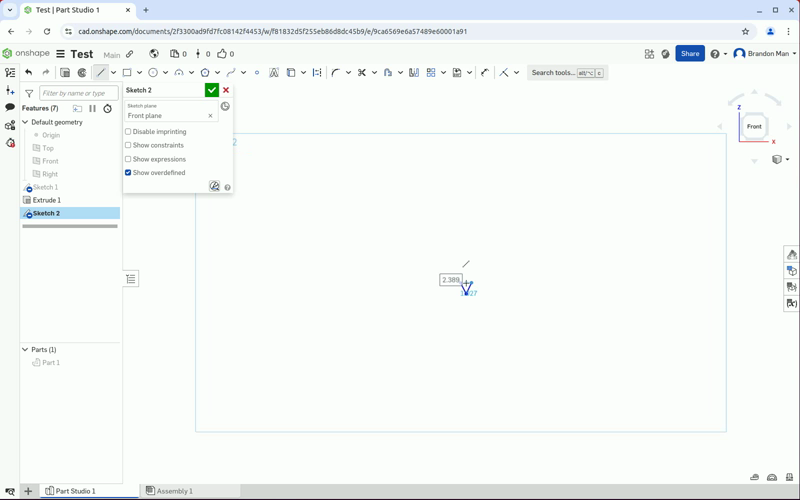
scroll(6)
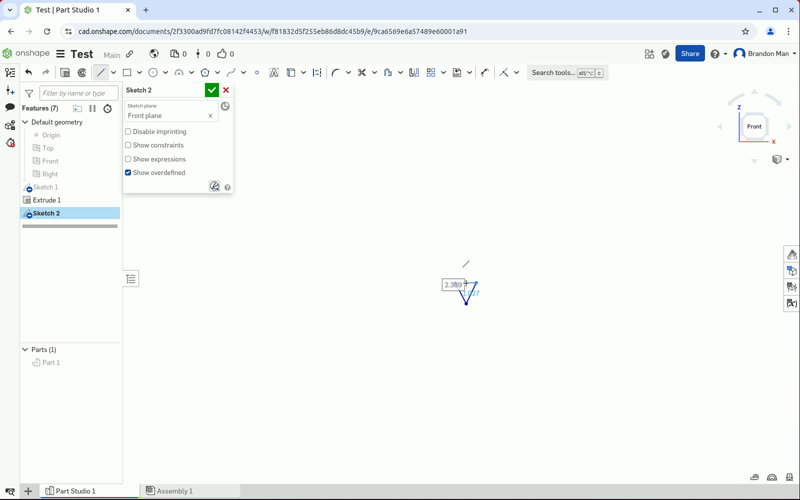
scroll(6)
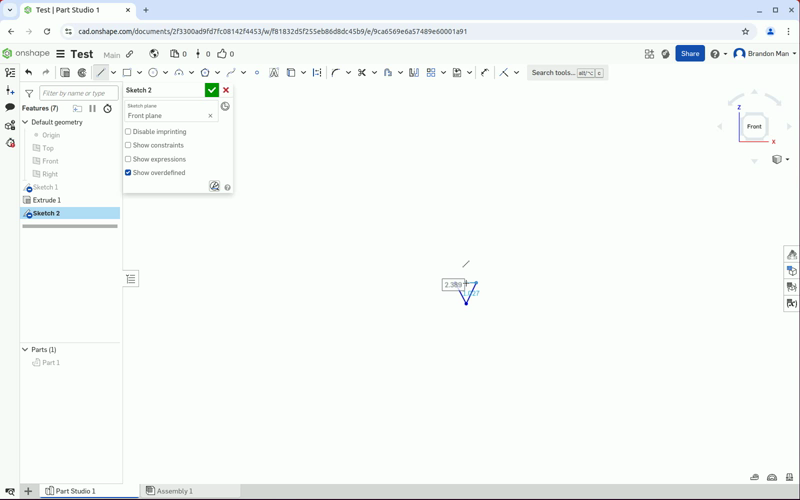
scroll(6)
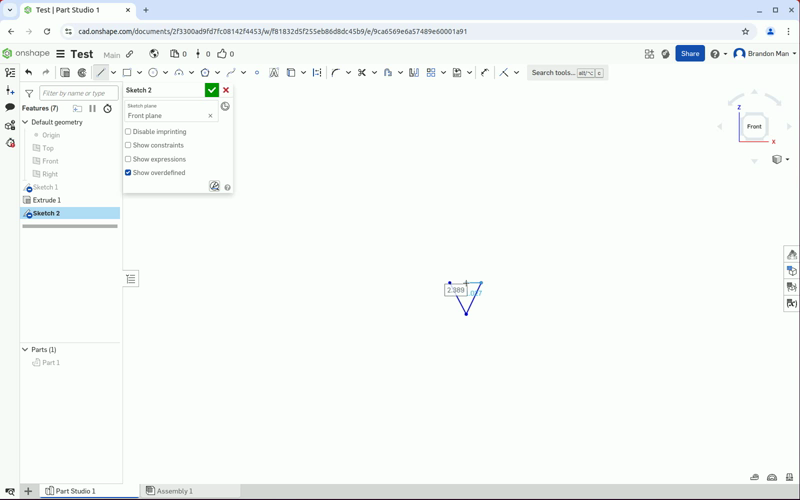
scroll(6)
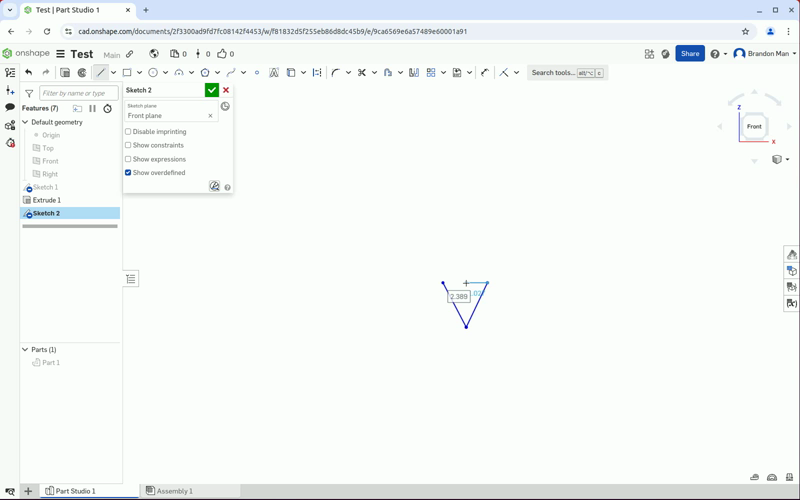
scroll(6)
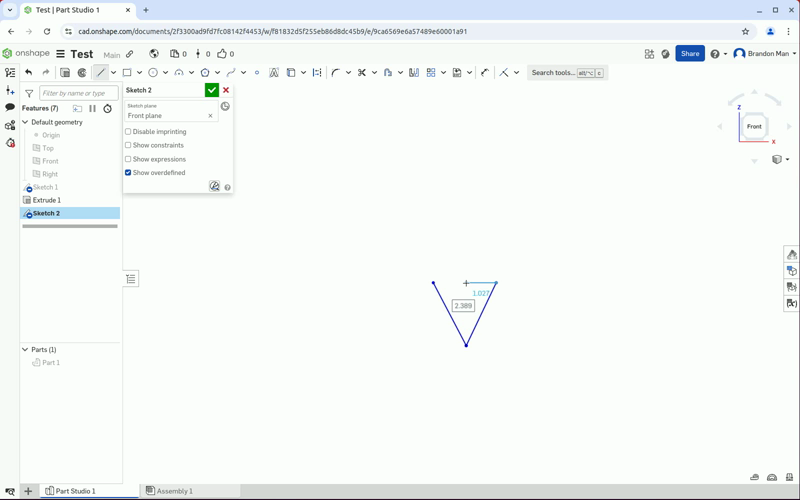
scroll(6)
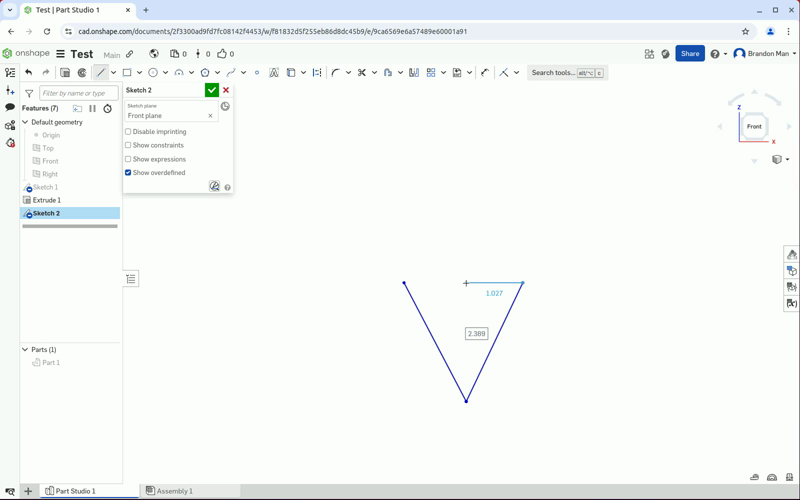
click(466, 282)
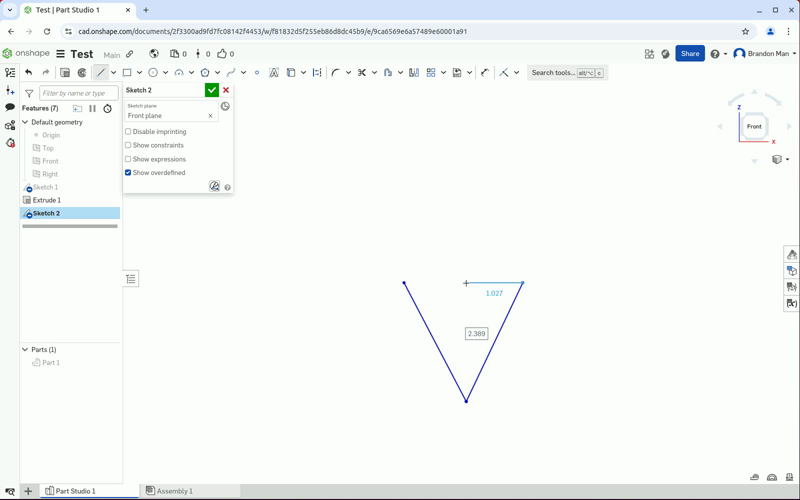
scroll(-6)
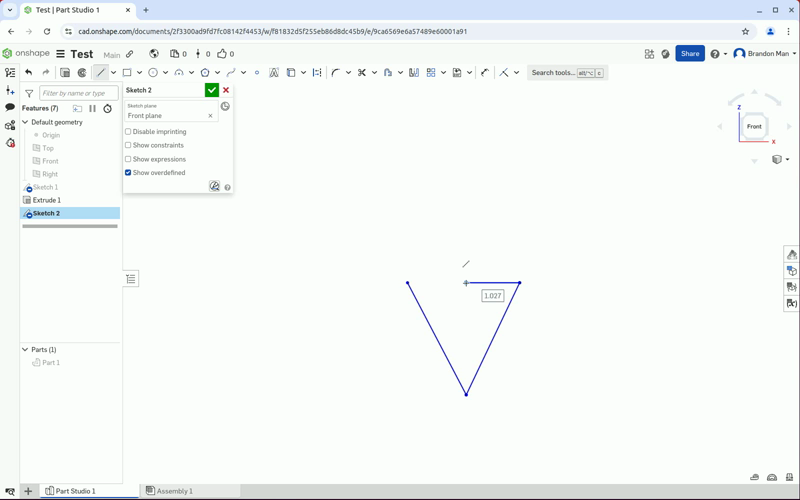
scroll(-6)
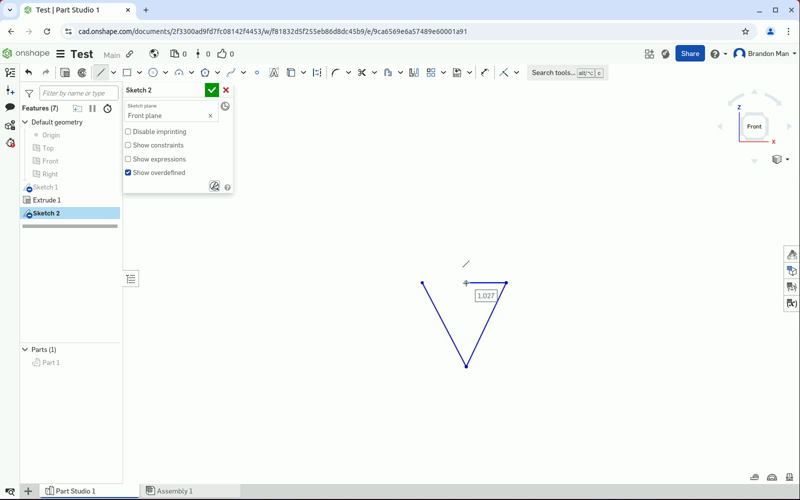
scroll(-6)
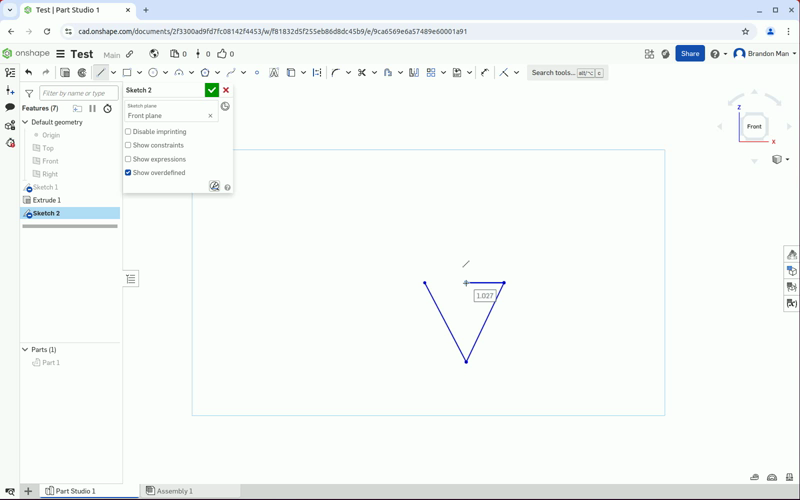
scroll(-6)
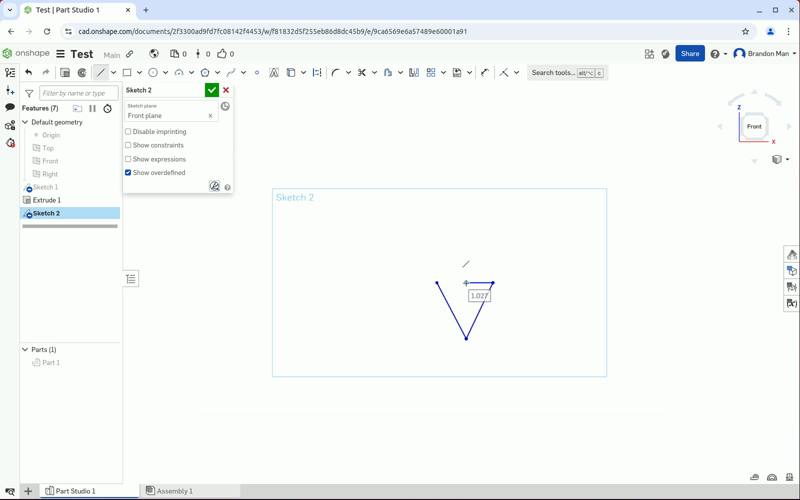
scroll(-6)
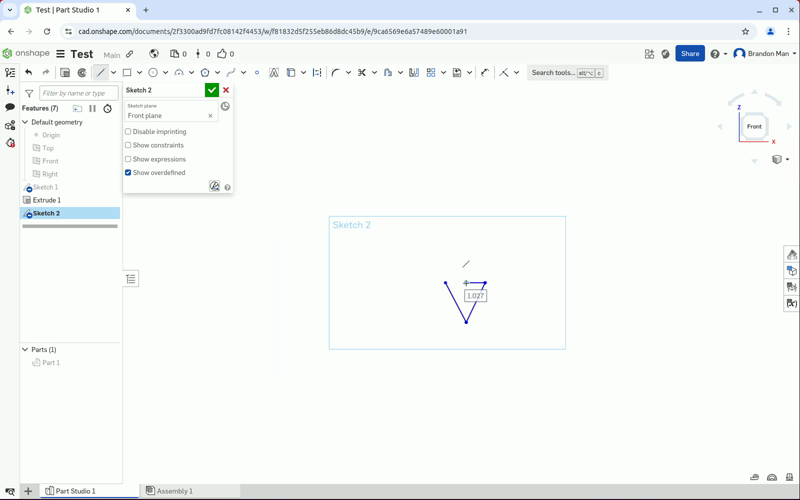
scroll(-6)
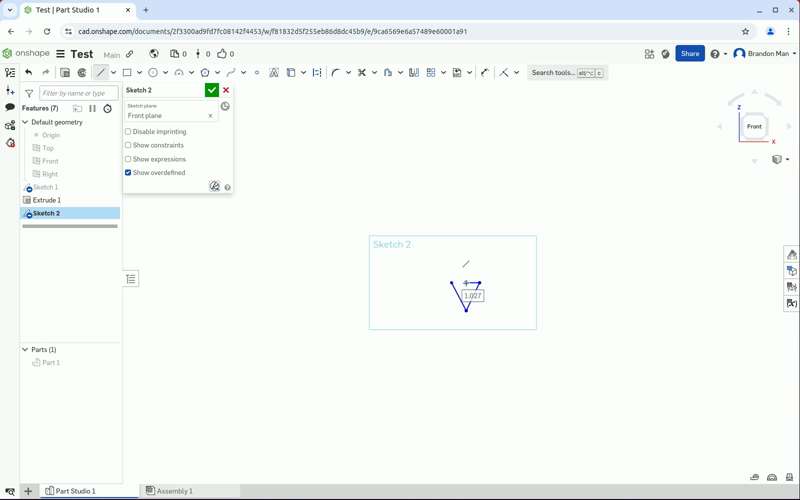
scroll(-6)
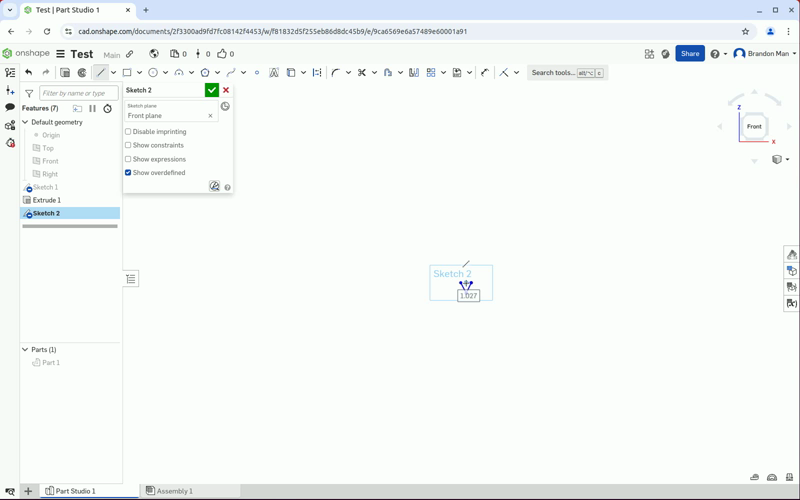
key_up(shift)
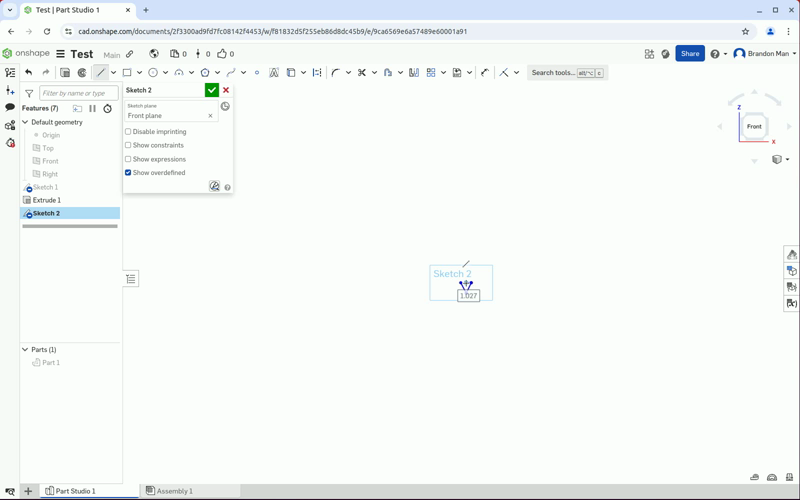
mouse_move(496, 282)
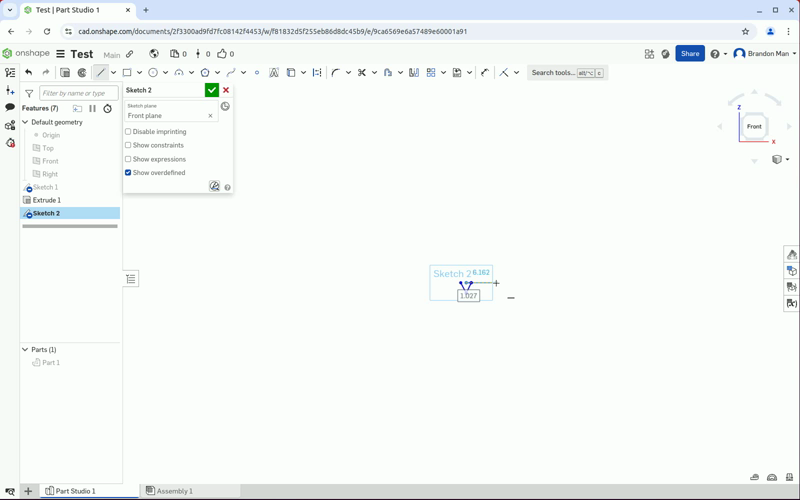
key_down(shift)
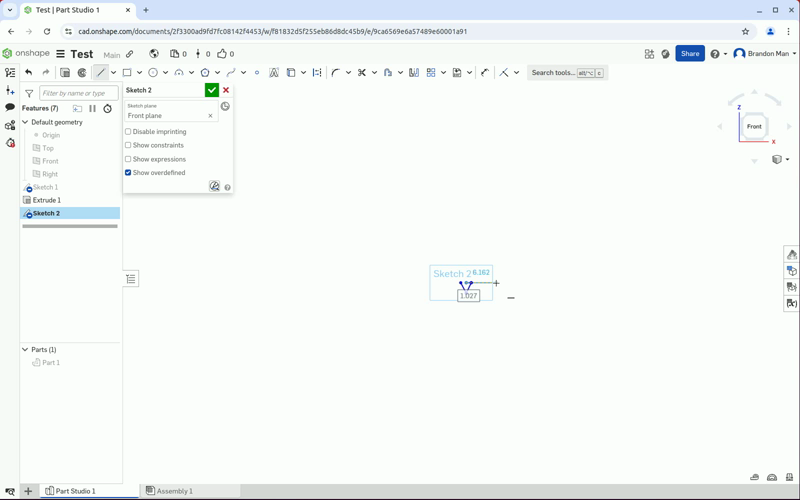
mouse_move(460, 282)
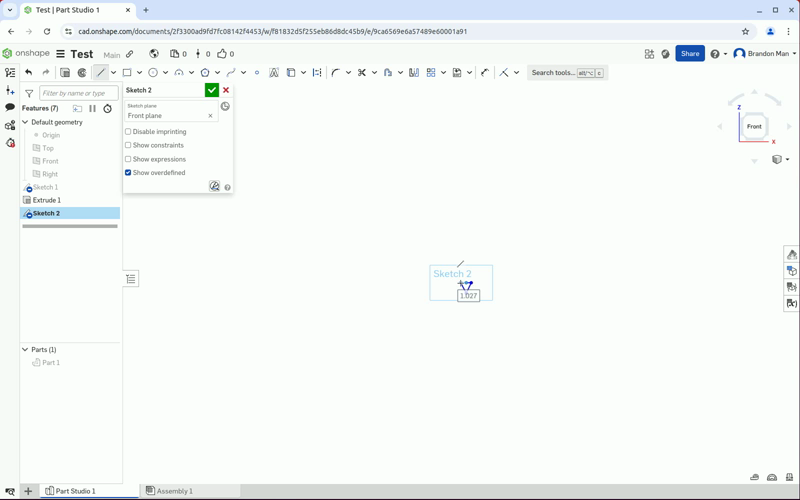
scroll(6)
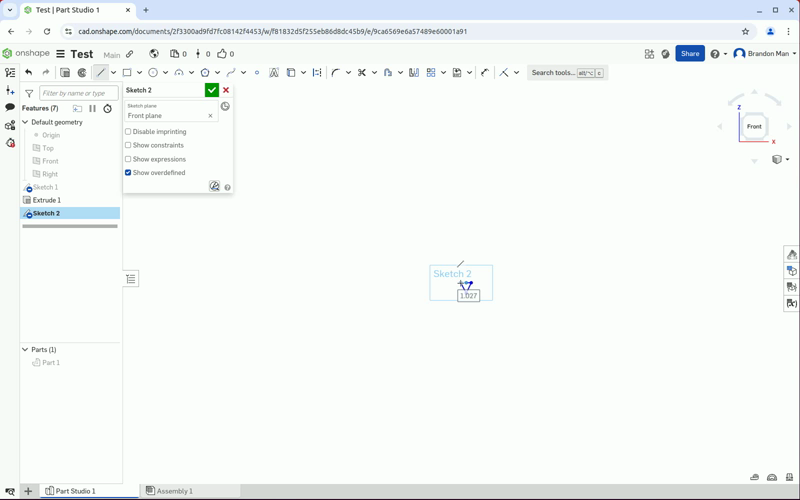
scroll(6)
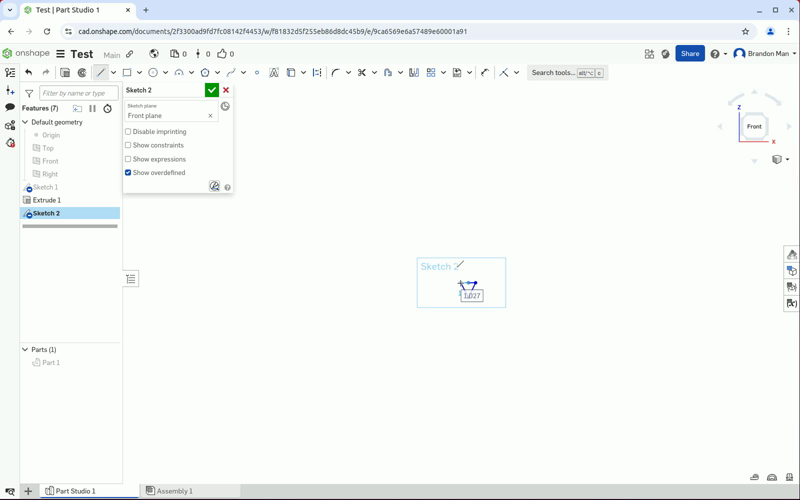
scroll(6)
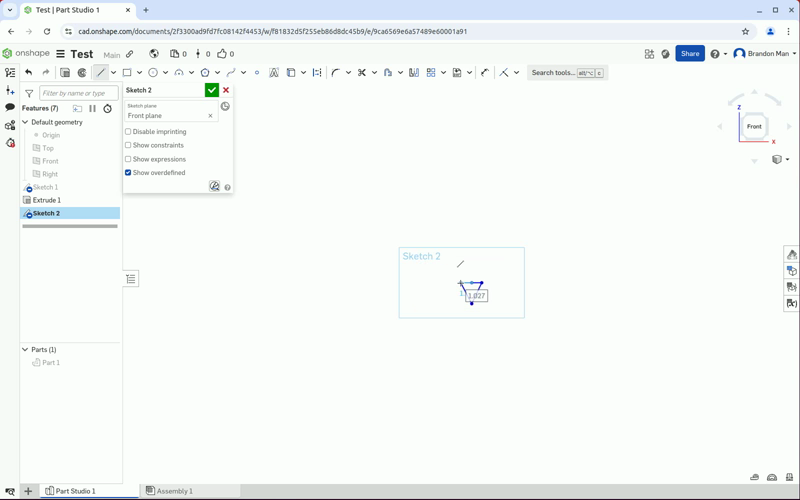
scroll(6)
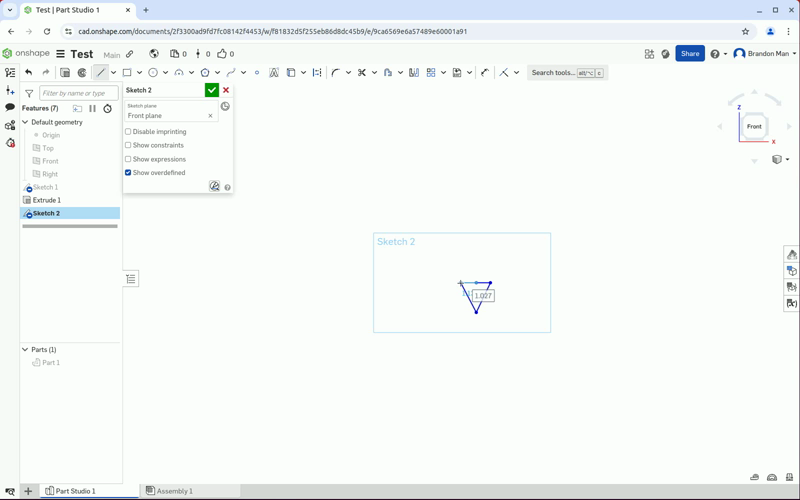
scroll(6)
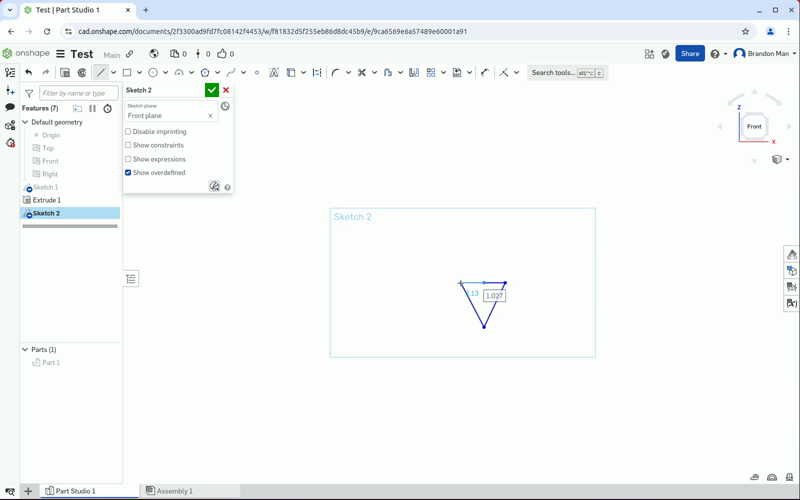
scroll(6)
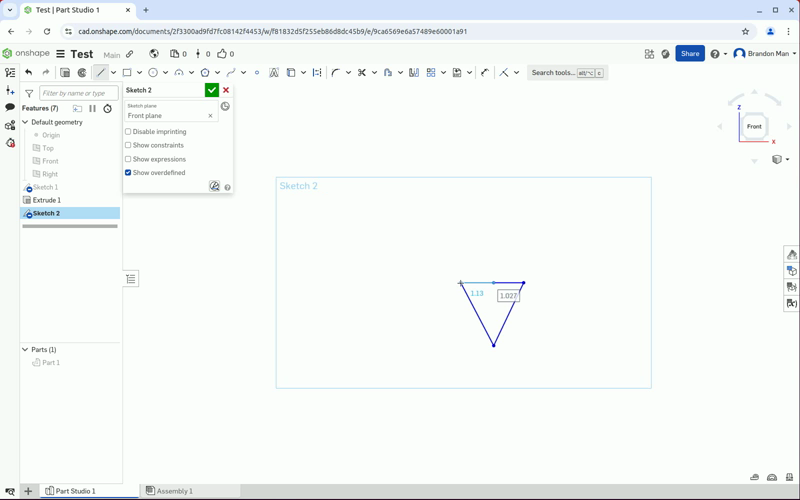
scroll(6)
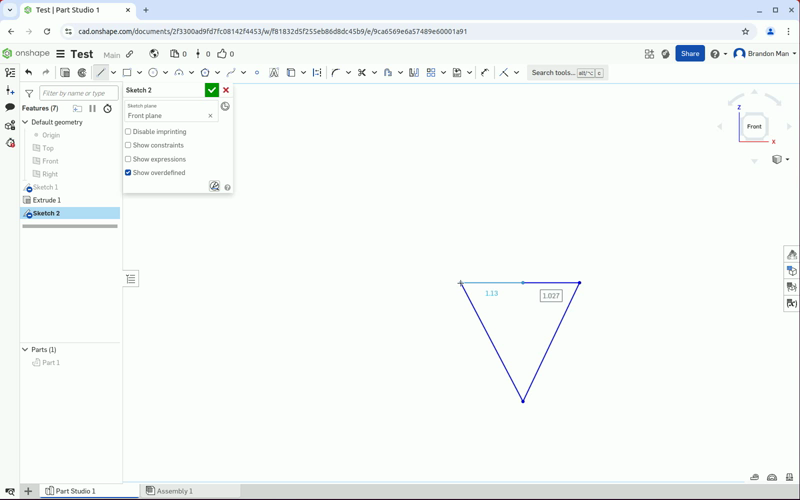
key_up(shift)
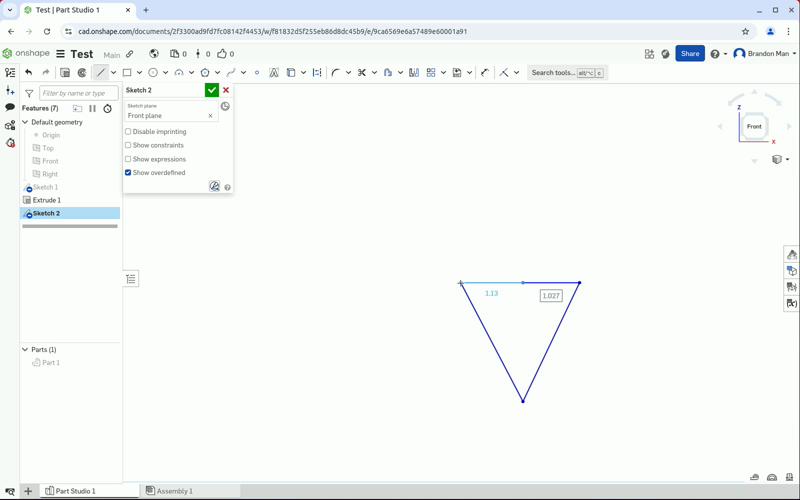
click(460, 282)
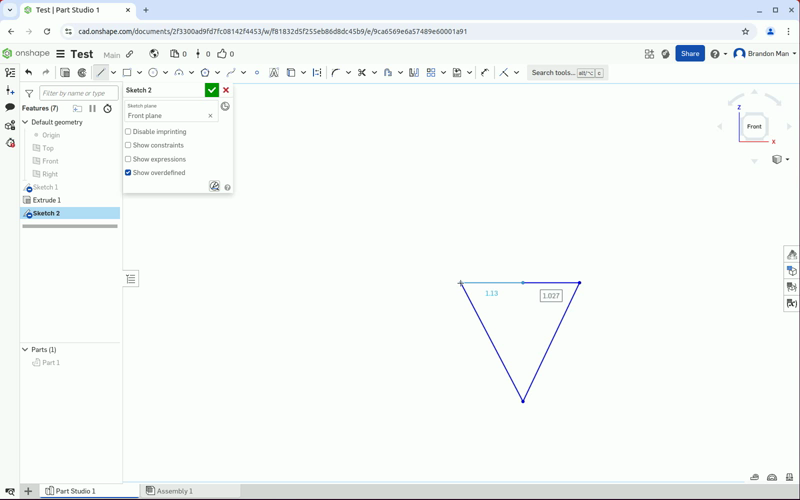
scroll(-6)
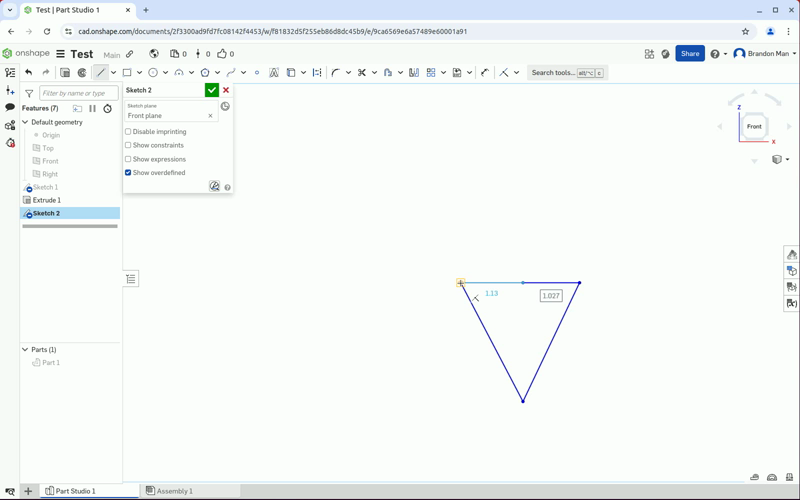
scroll(-6)
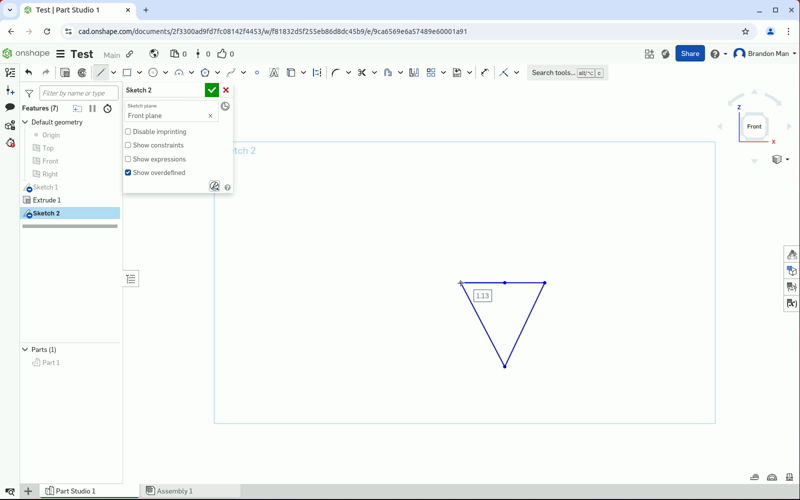
scroll(-6)
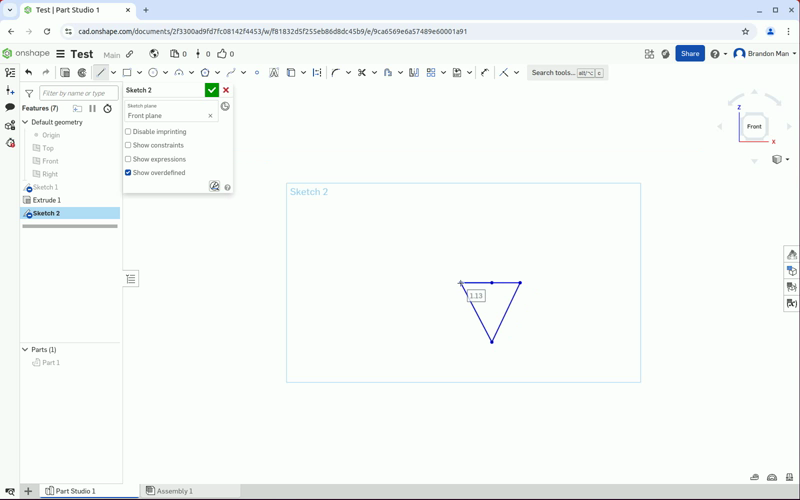
scroll(-6)
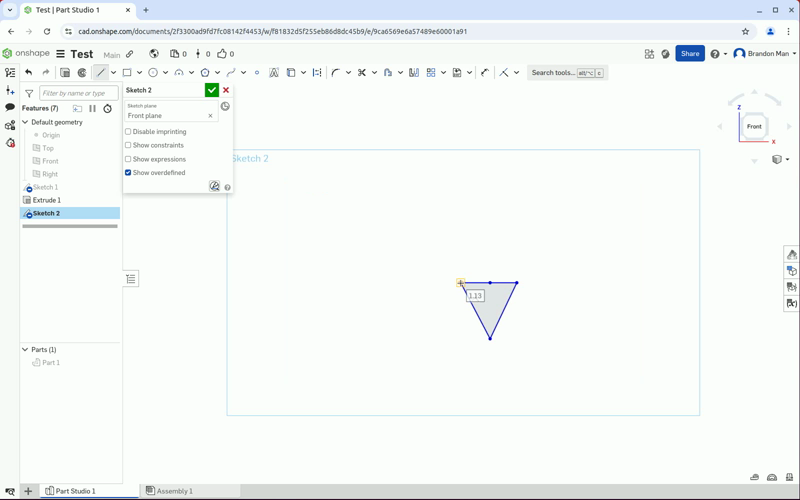
scroll(-6)
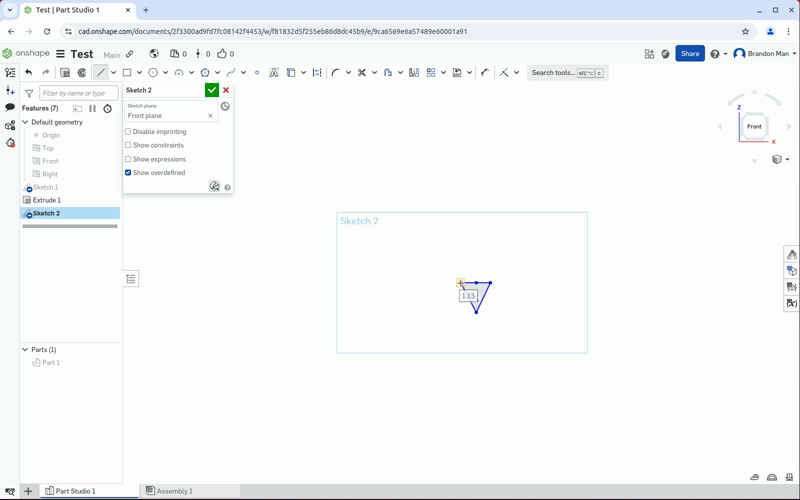
scroll(-6)
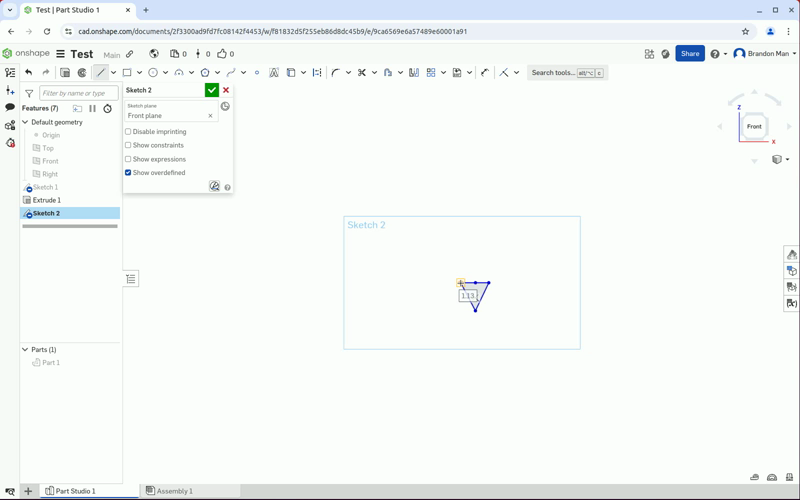
scroll(-6)
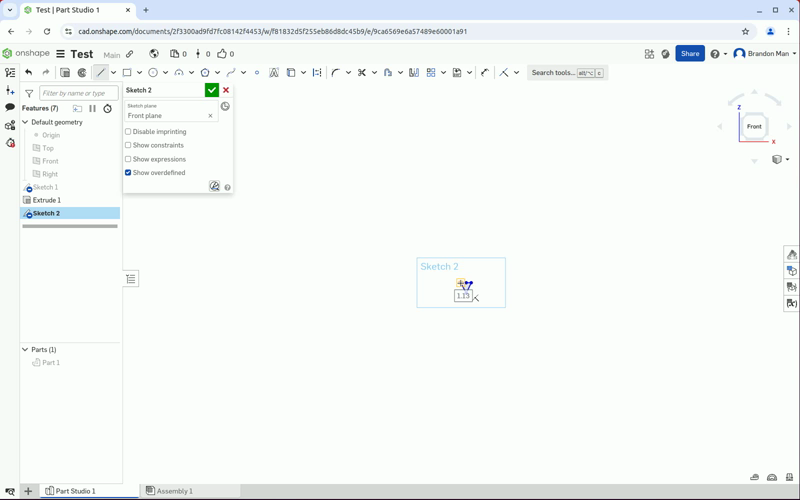
key(esc)
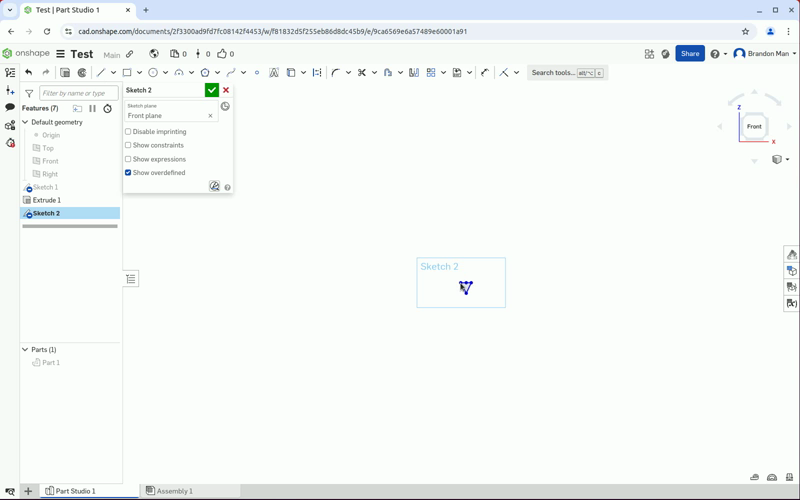
key(l)
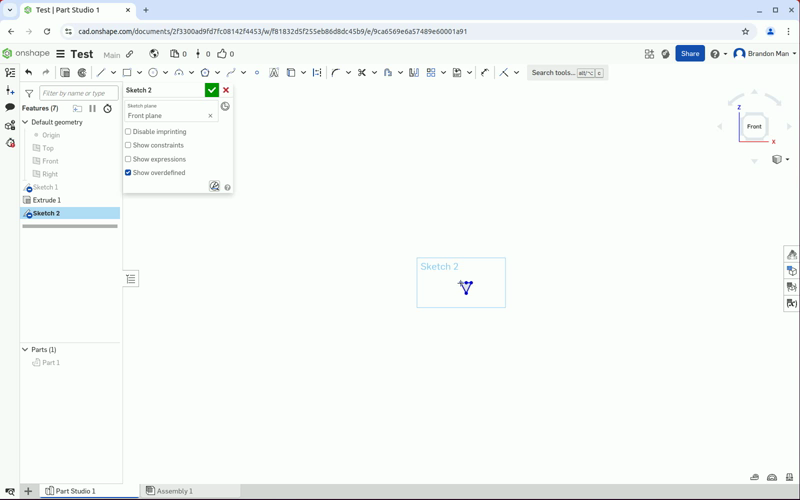
key_down(shift)
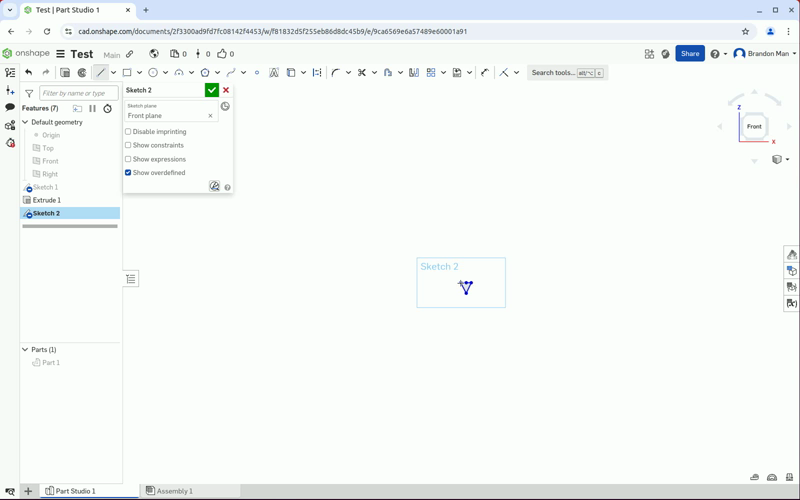
mouse_move(462, 284)
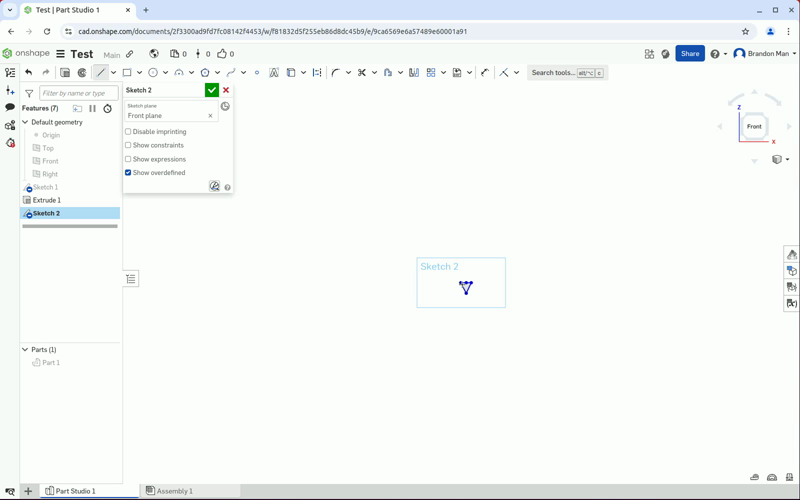
scroll(6)
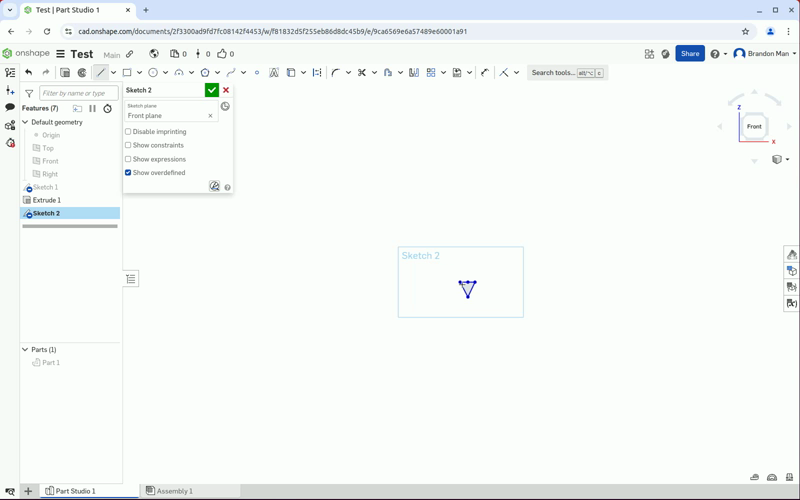
scroll(6)
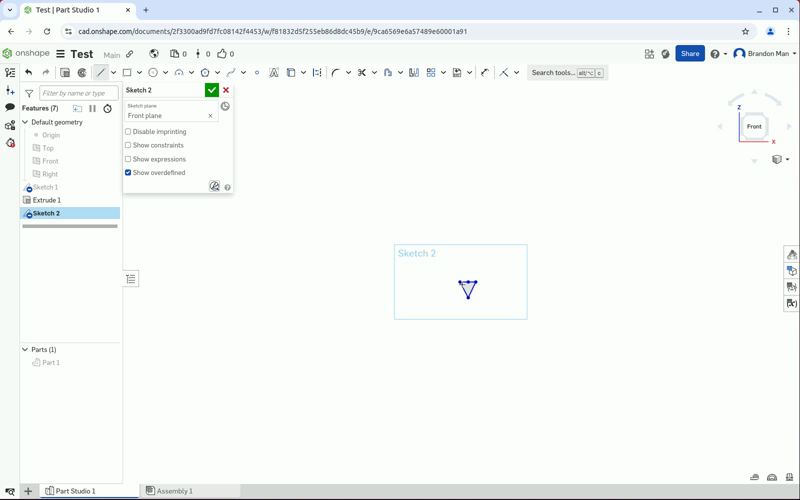
scroll(6)
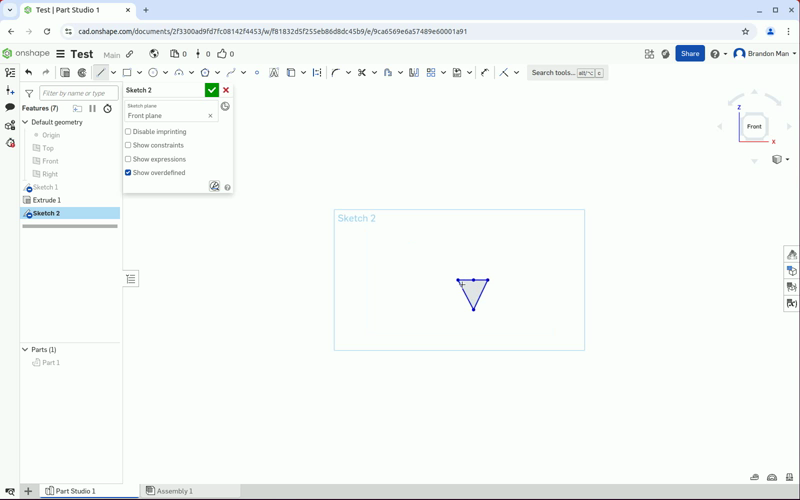
scroll(6)
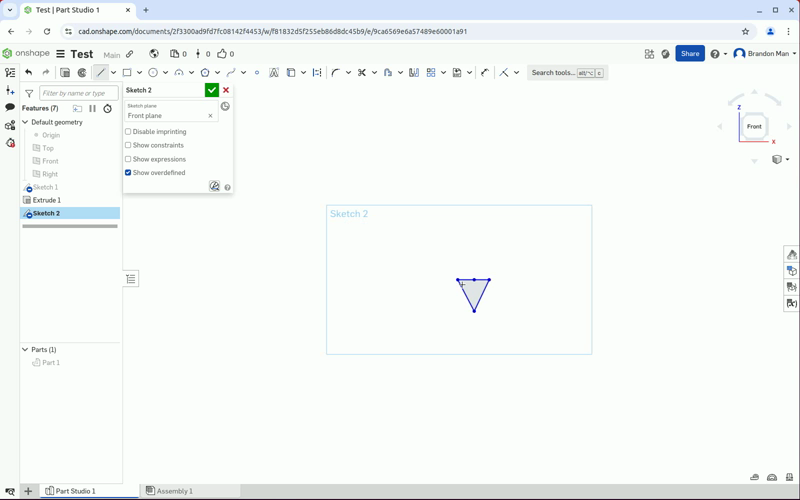
scroll(6)
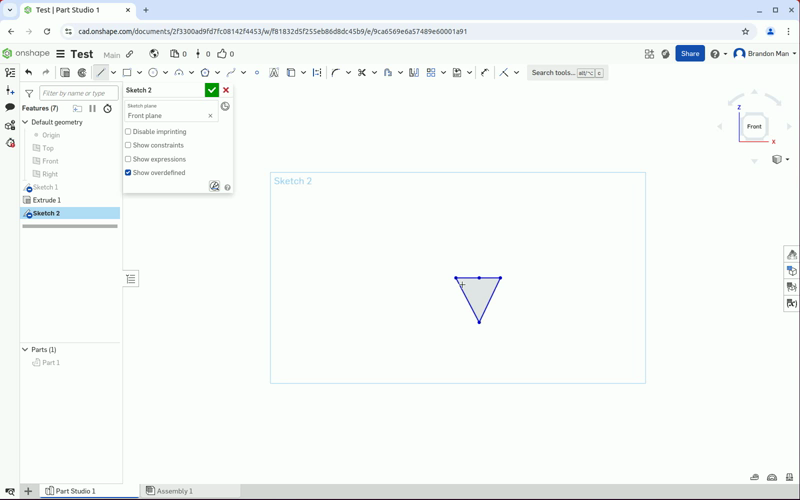
scroll(6)
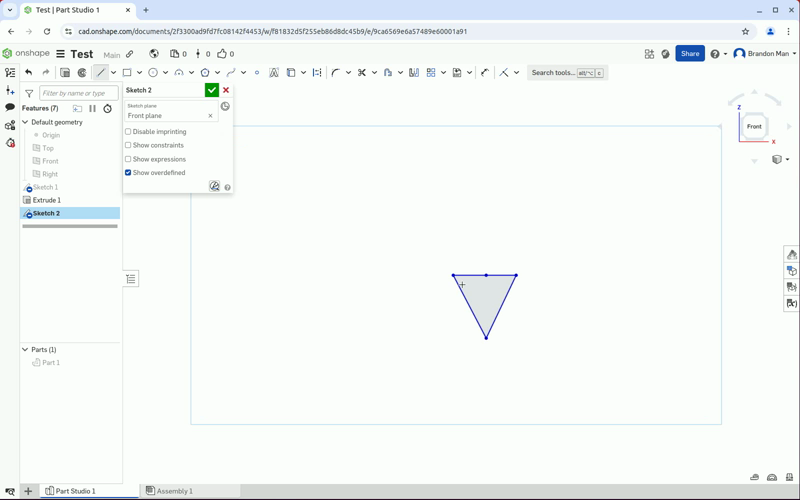
scroll(6)
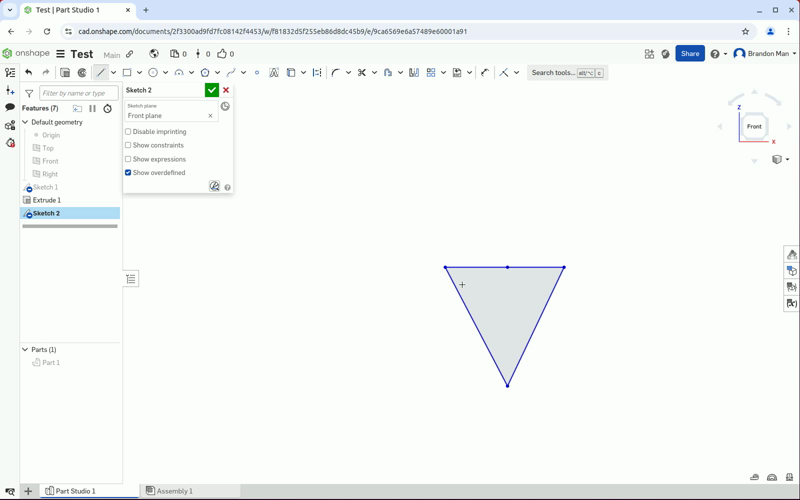
click(462, 284)
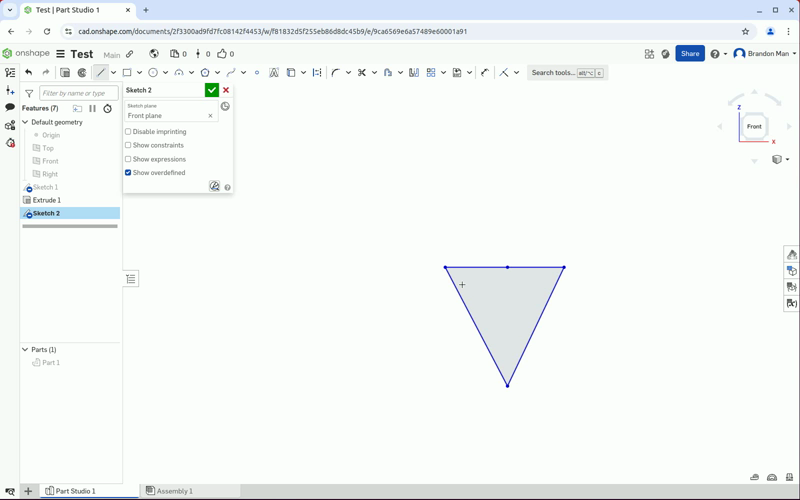
scroll(-6)
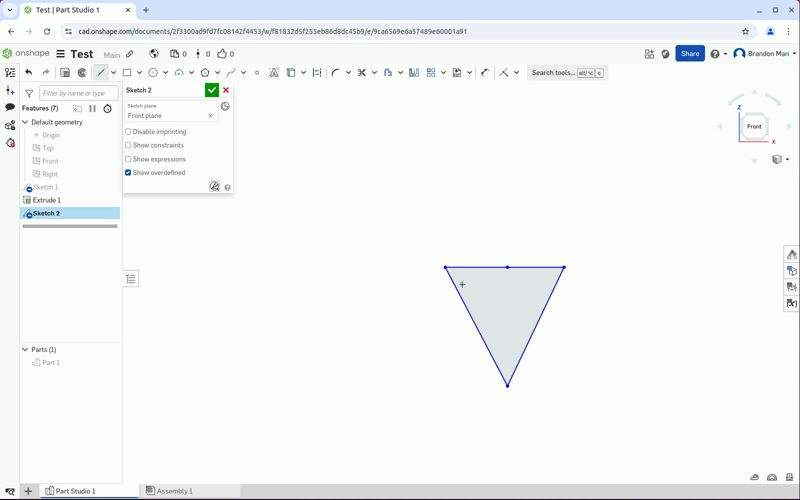
scroll(-6)
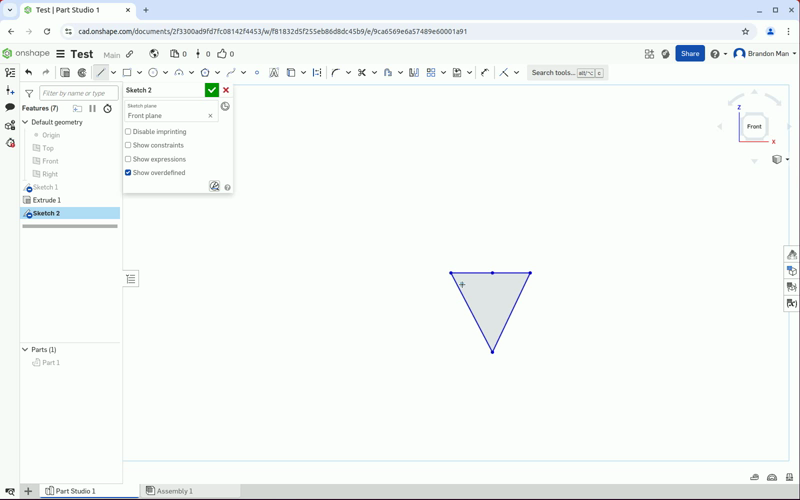
scroll(-6)
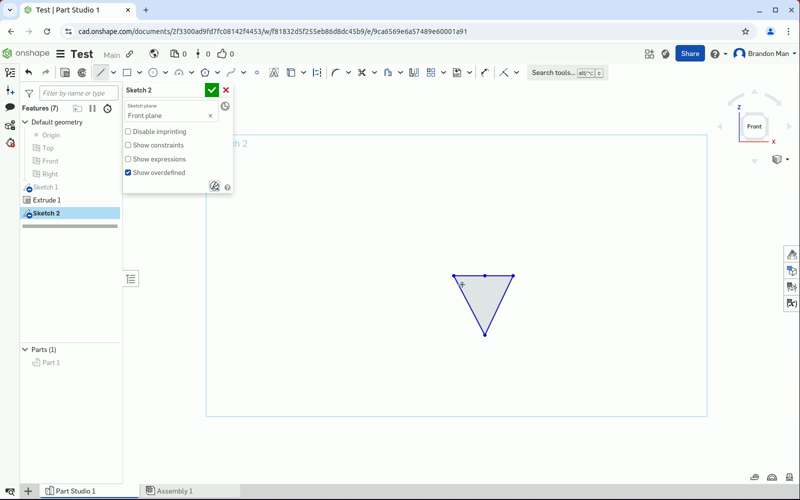
scroll(-6)
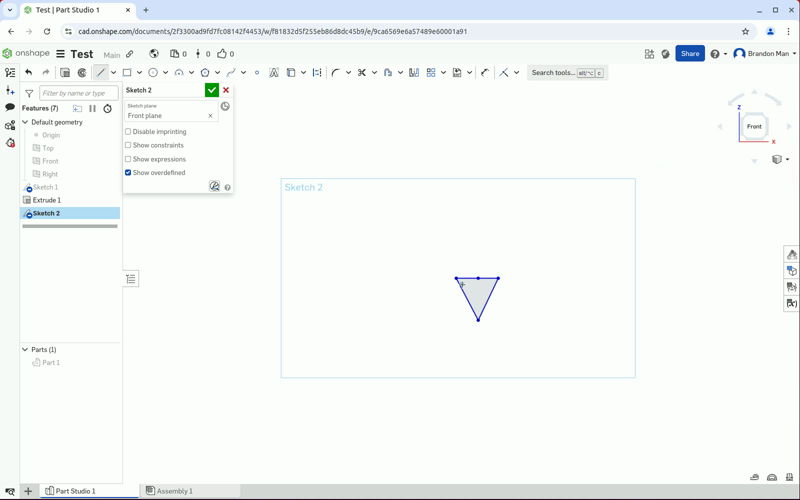
scroll(-6)
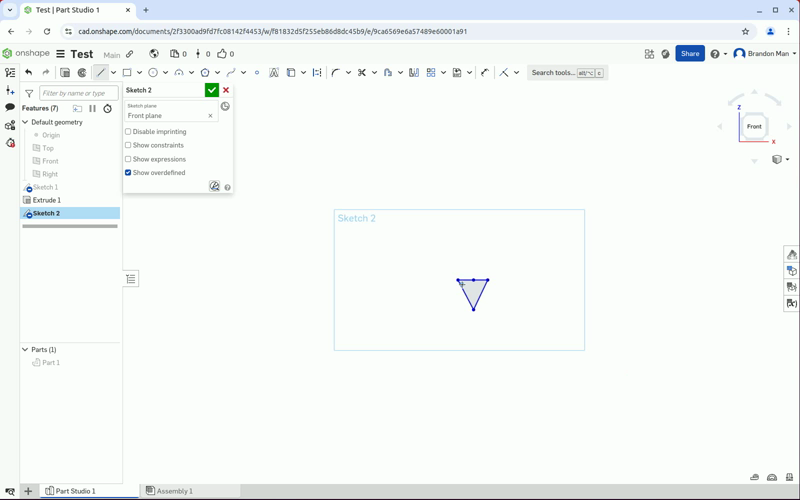
scroll(-6)
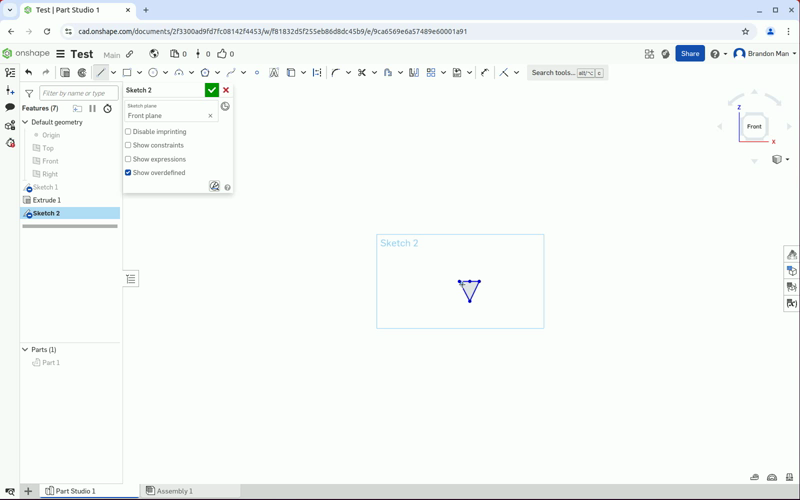
scroll(-6)
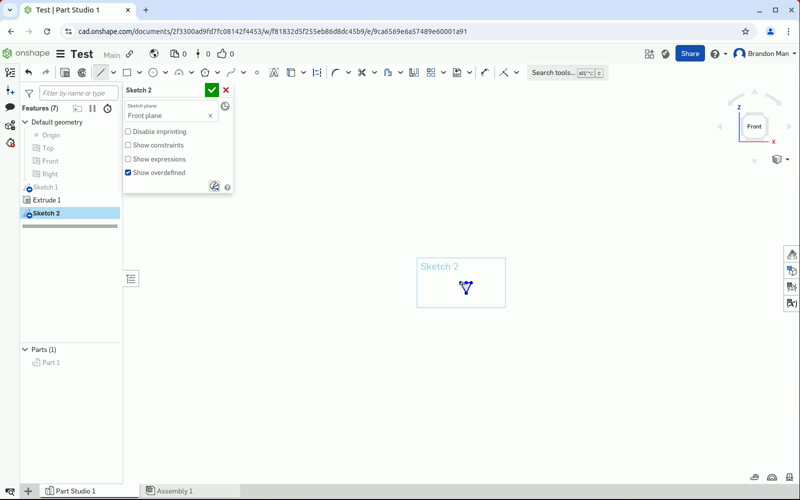
key_up(shift)
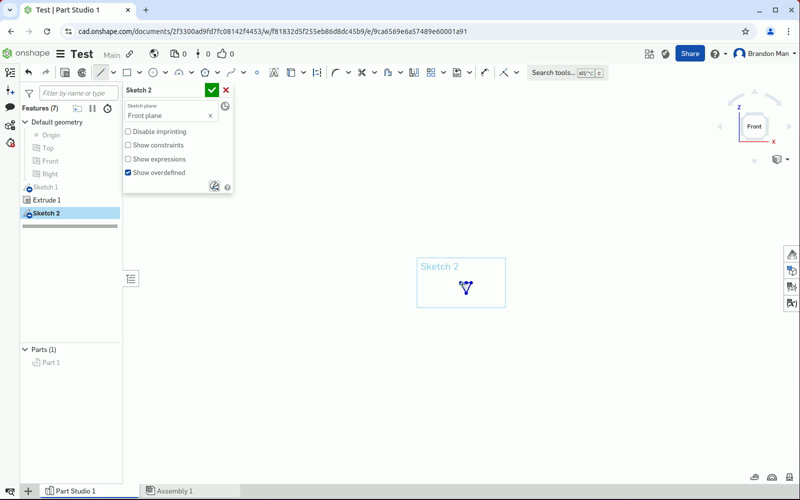
key_down(shift)
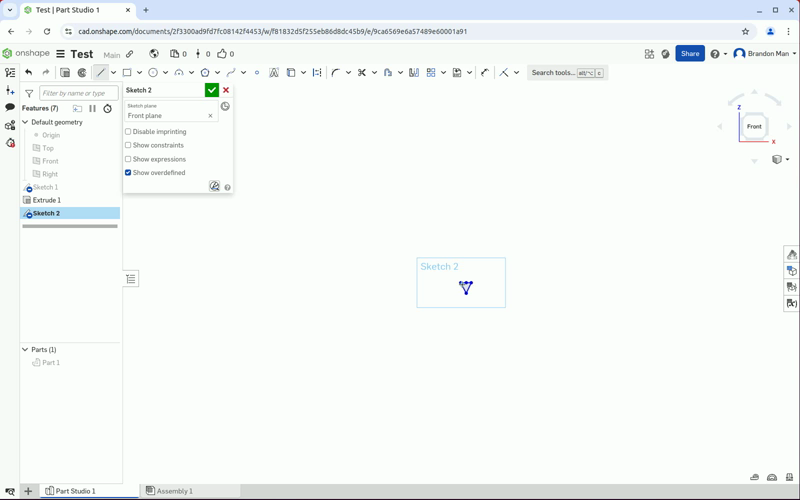
mouse_move(492, 284)
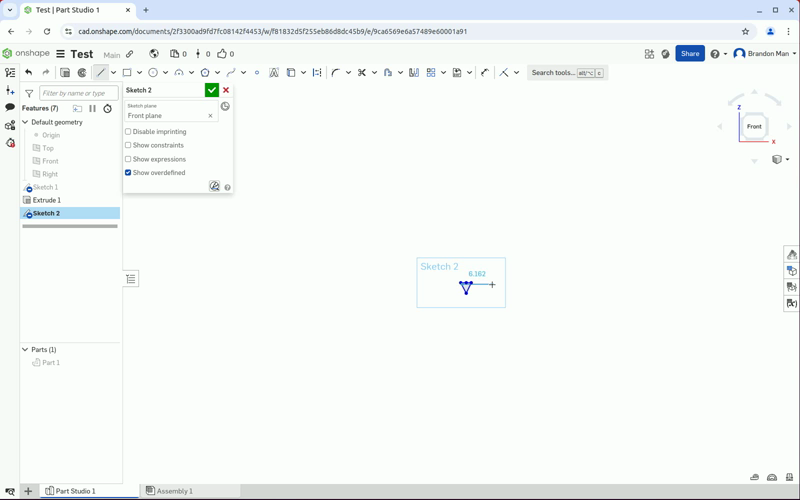
mouse_move(466, 291)
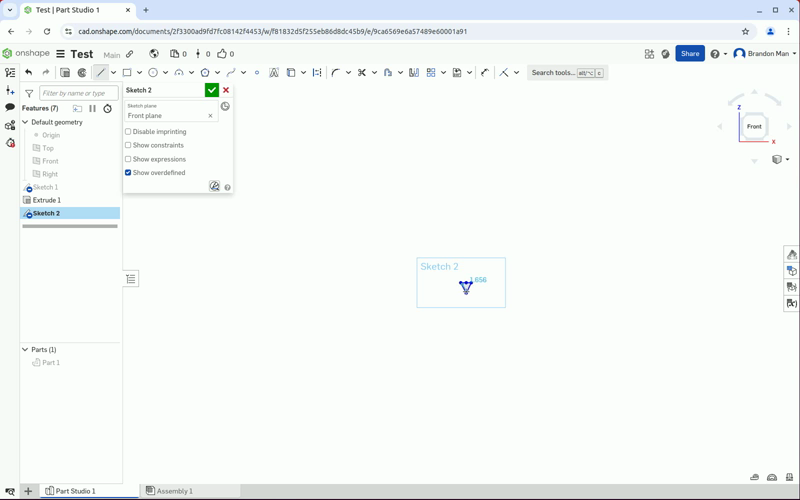
scroll(6)
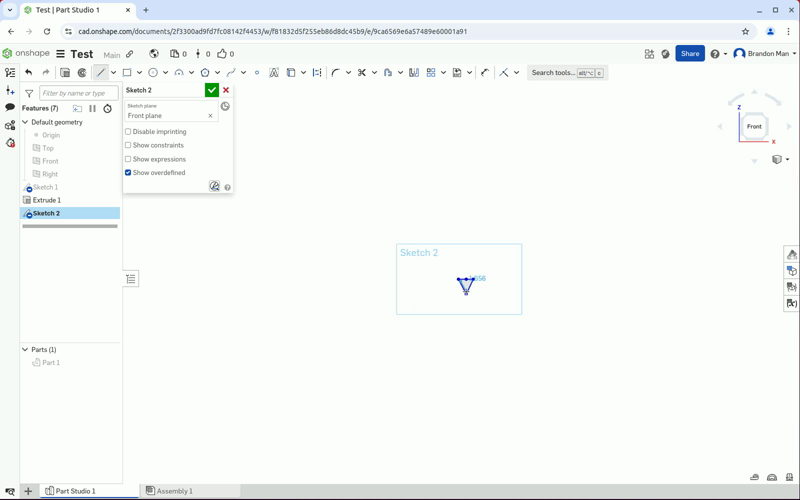
scroll(6)
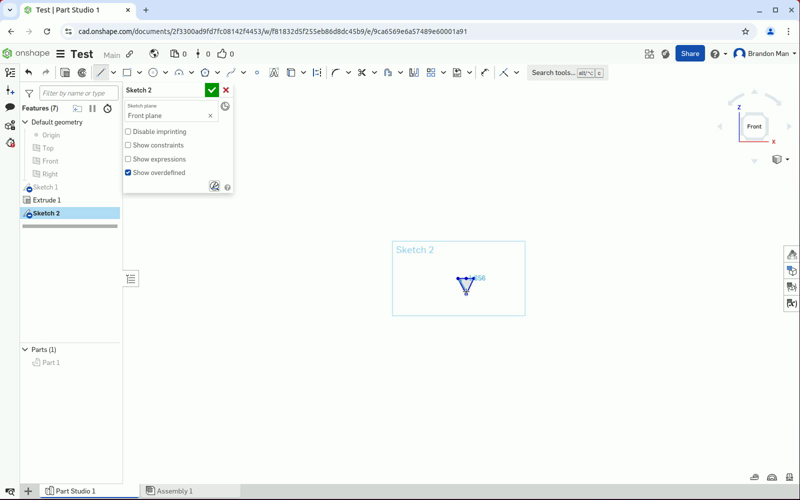
scroll(6)
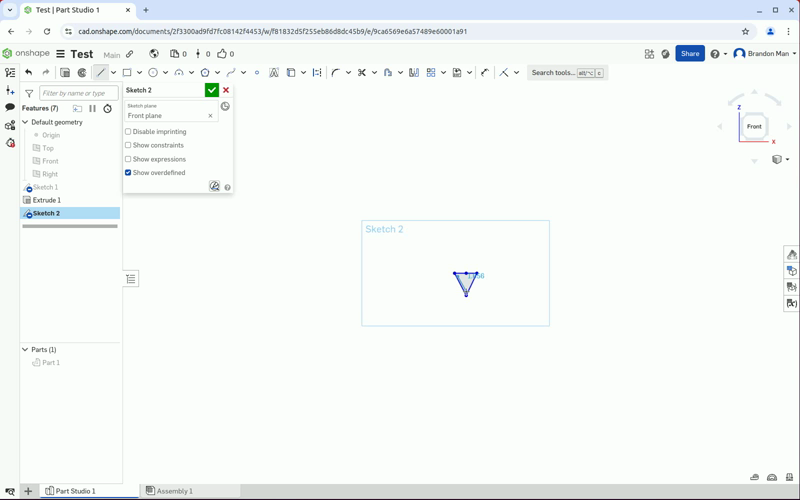
scroll(6)
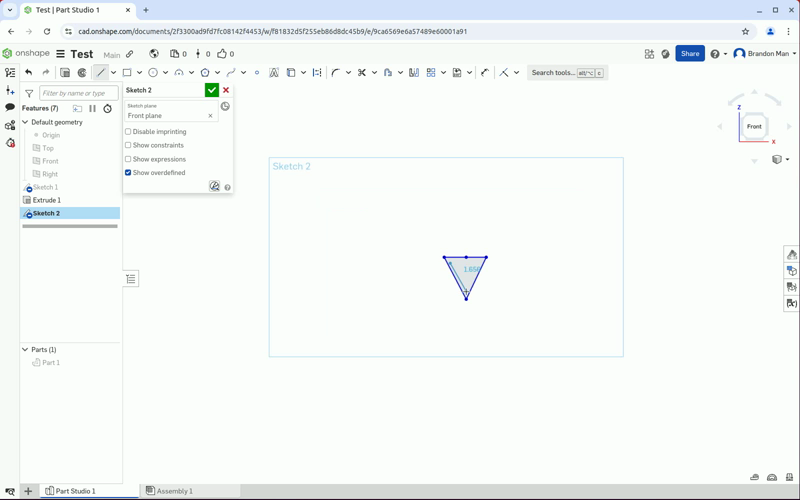
scroll(6)
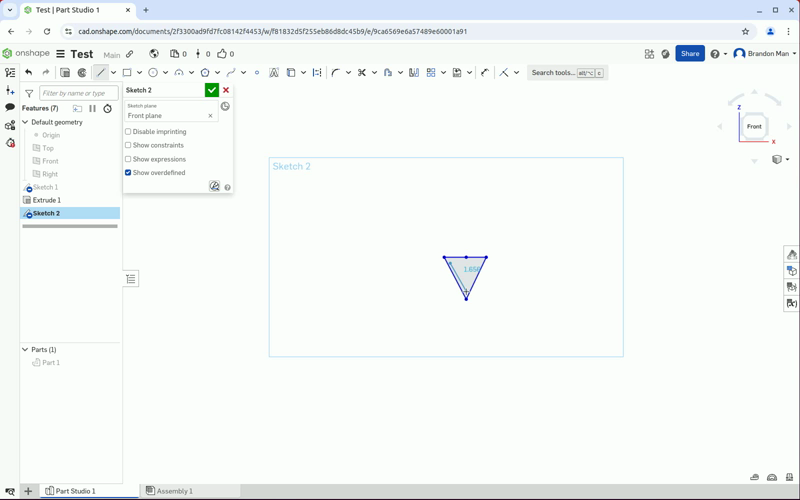
scroll(6)
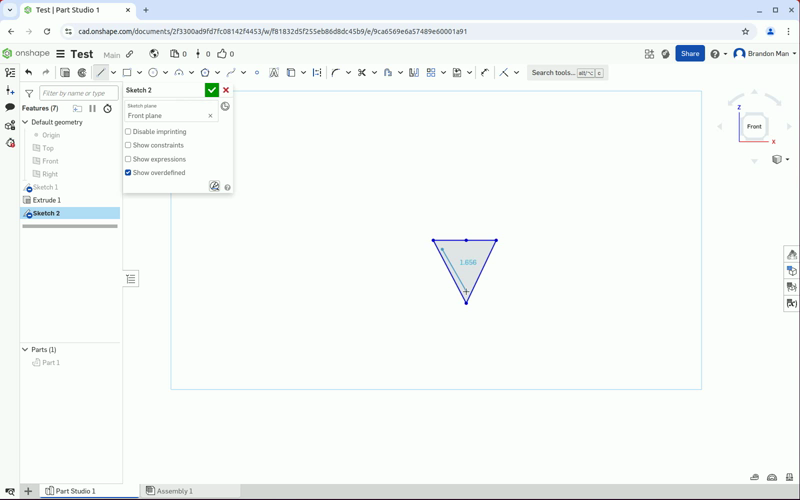
scroll(6)
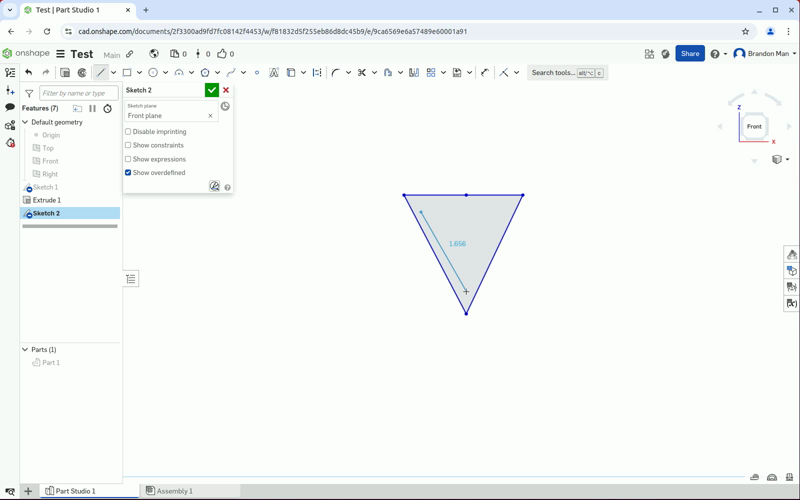
click(466, 291)
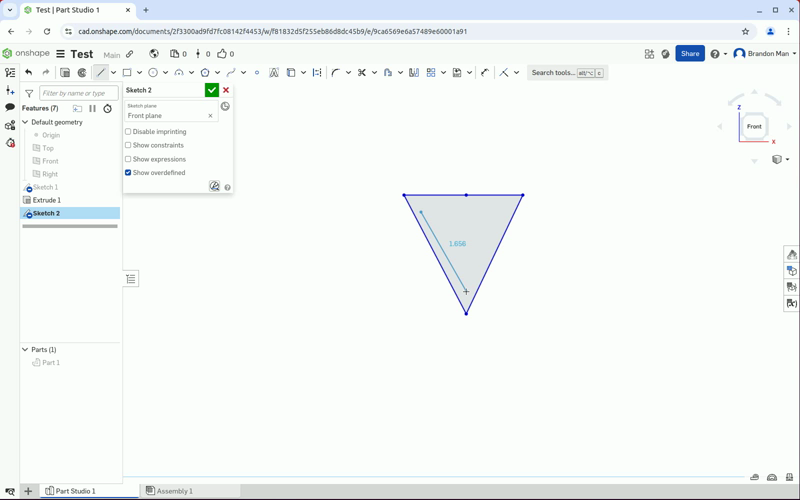
scroll(-6)
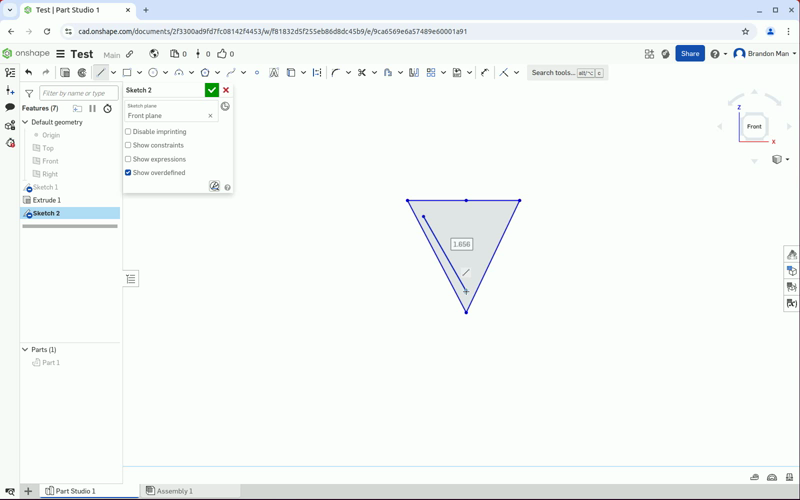
scroll(-6)
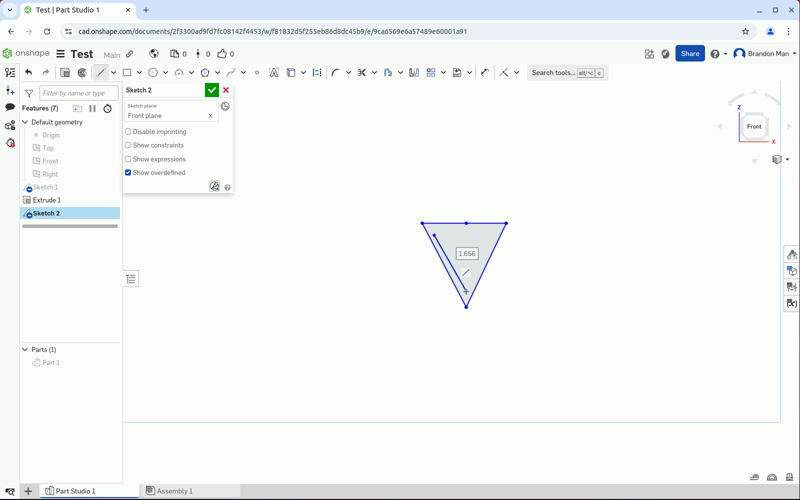
scroll(-6)
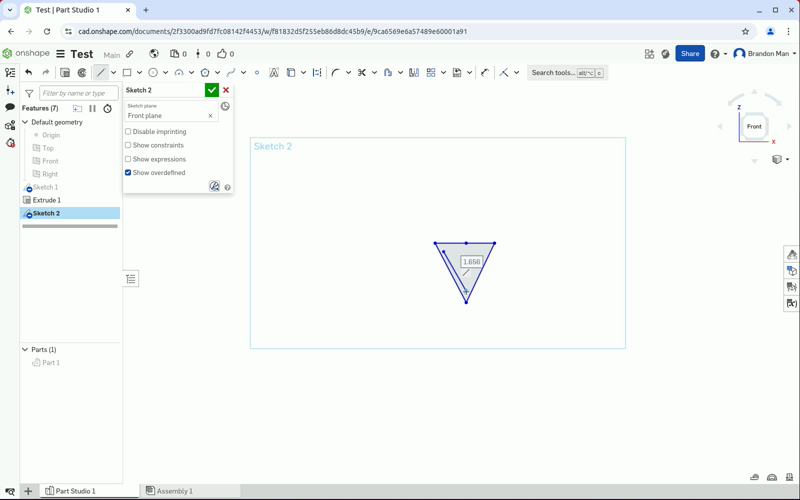
scroll(-6)
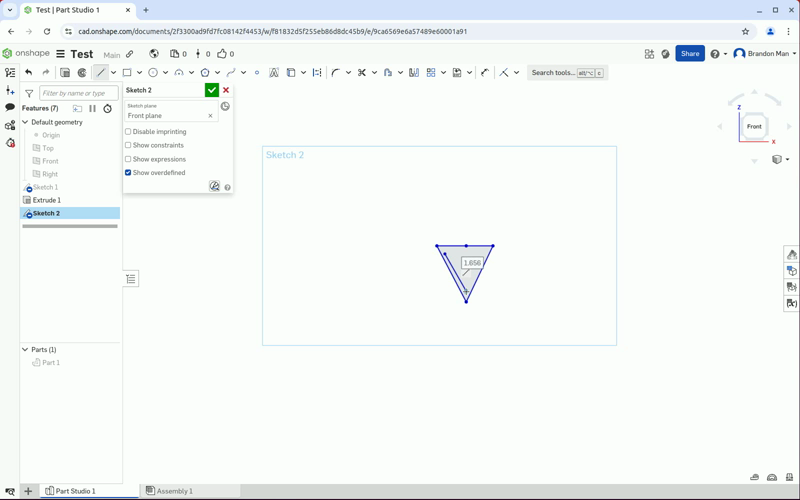
scroll(-6)
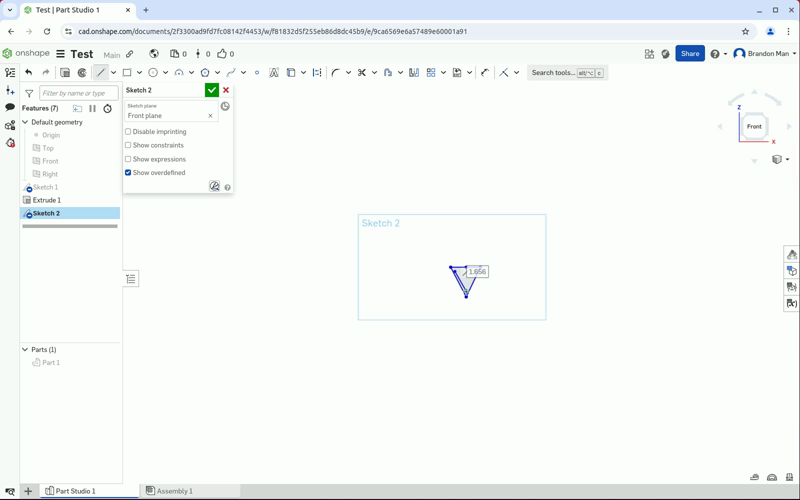
scroll(-6)
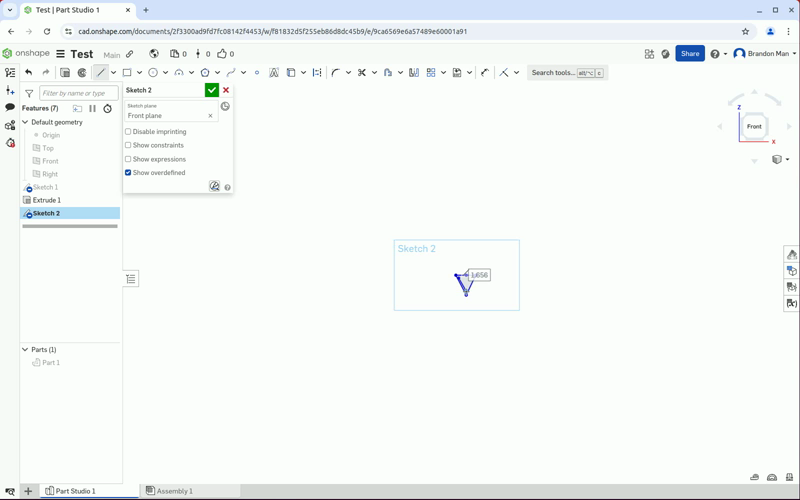
scroll(-6)
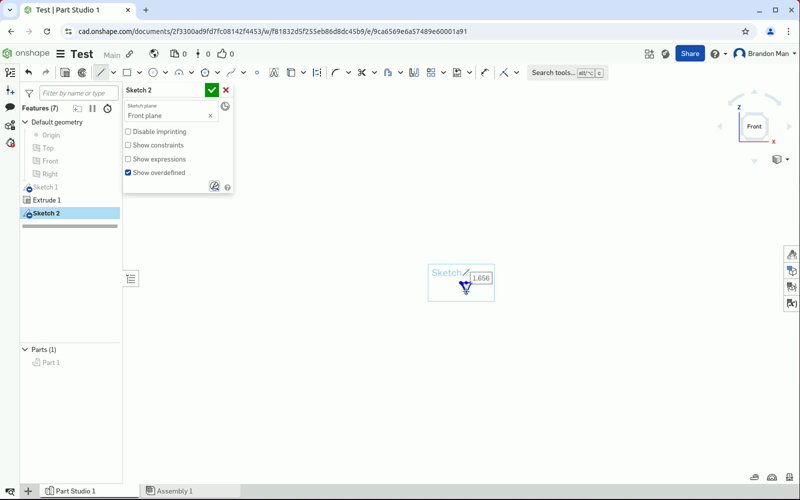
key_up(shift)
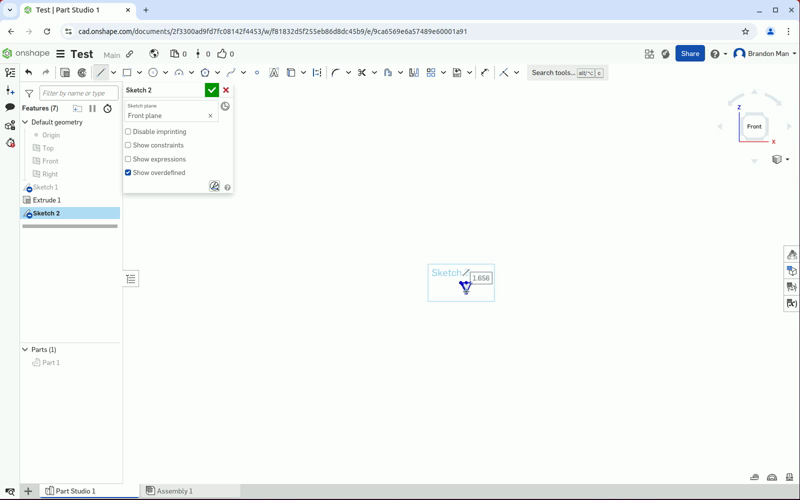
key_down(shift)
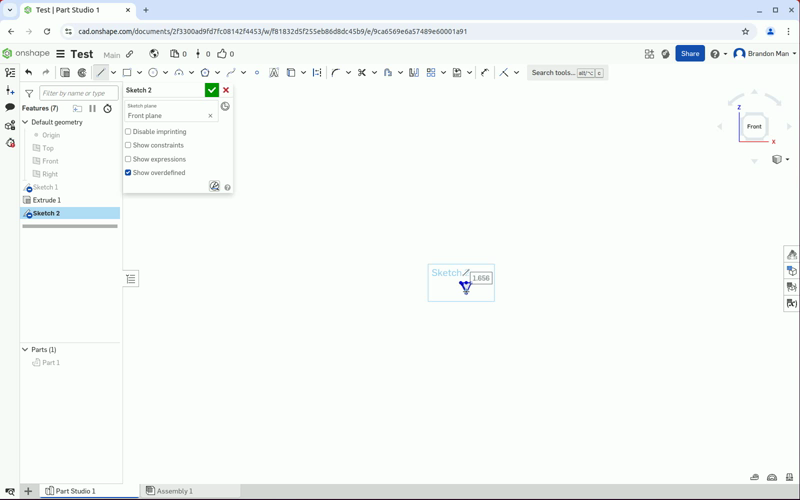
mouse_move(496, 291)
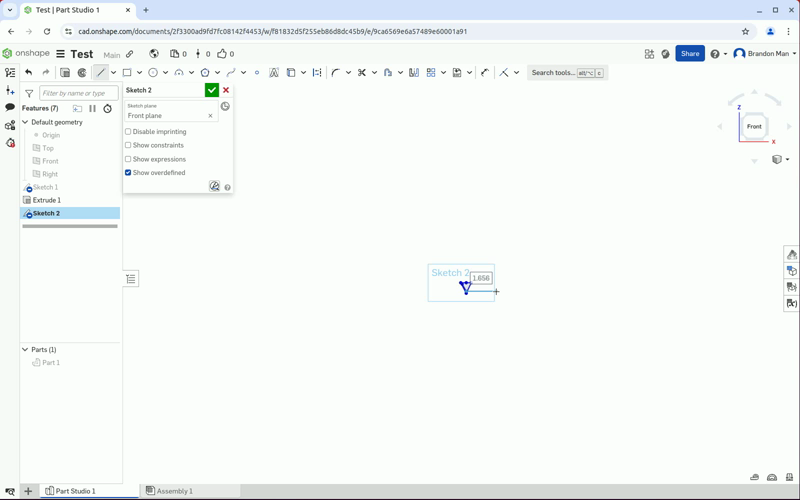
mouse_move(469, 284)
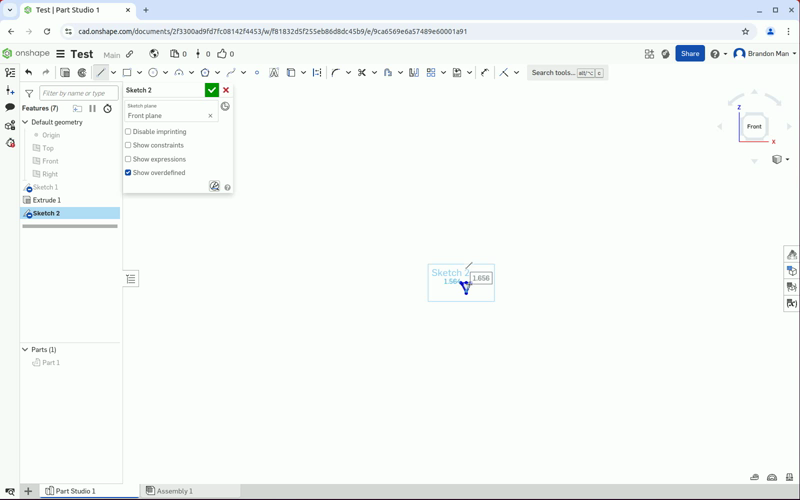
scroll(6)
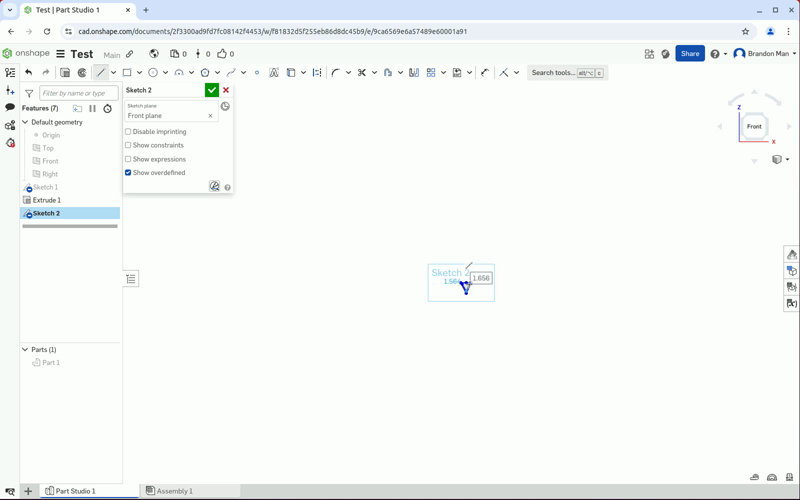
scroll(6)
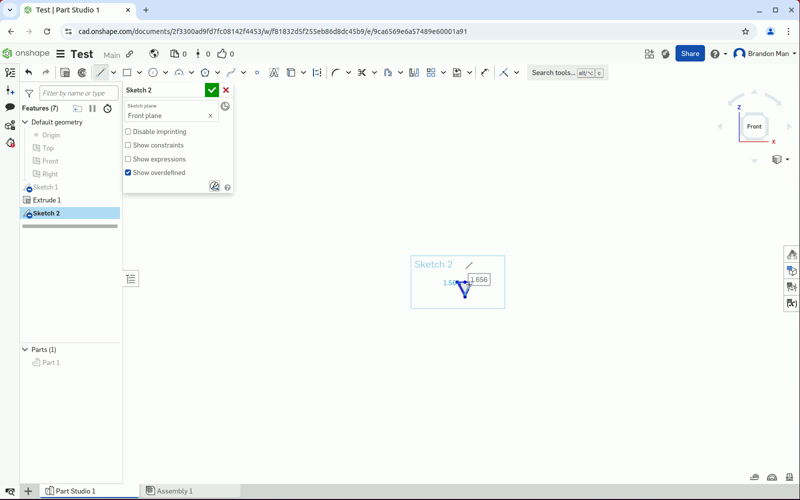
scroll(6)
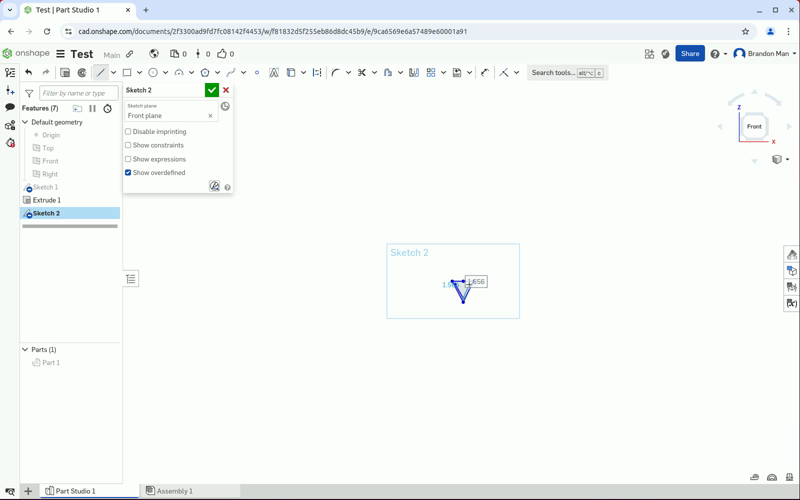
scroll(6)
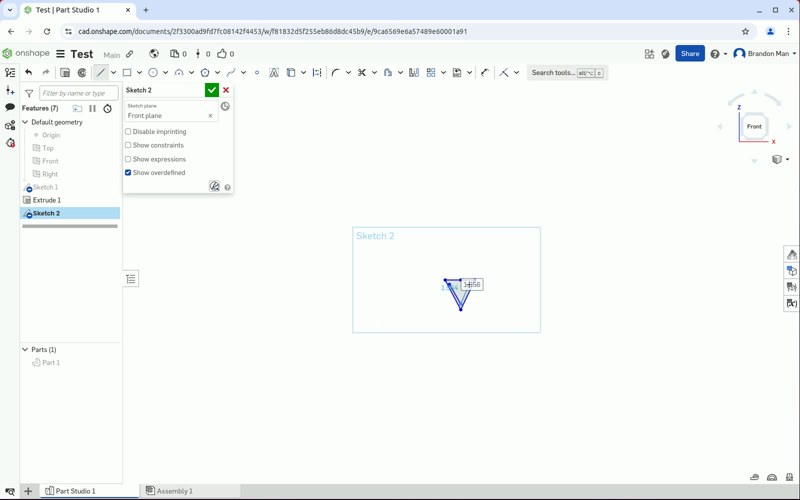
scroll(6)
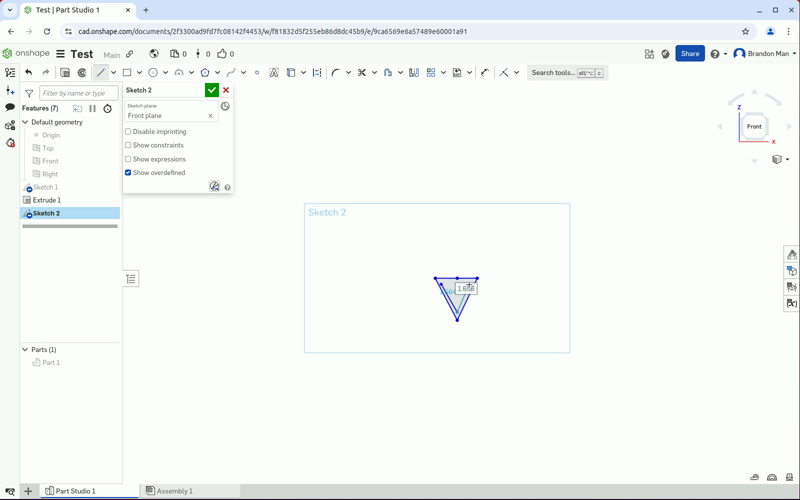
scroll(6)
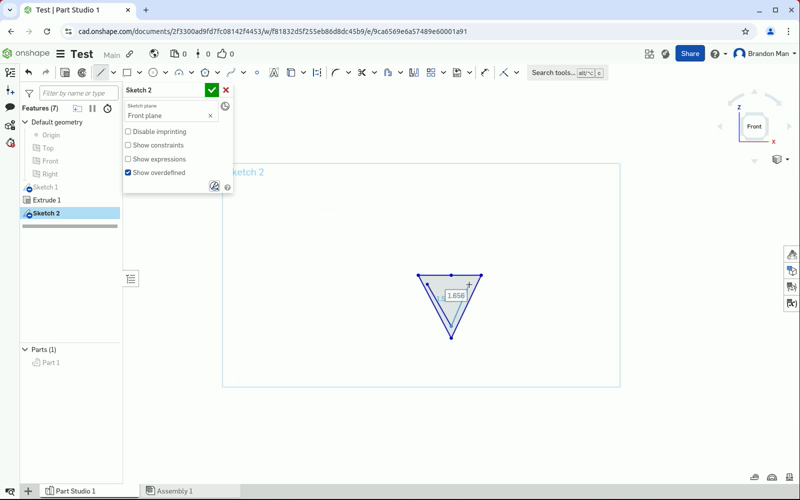
scroll(6)
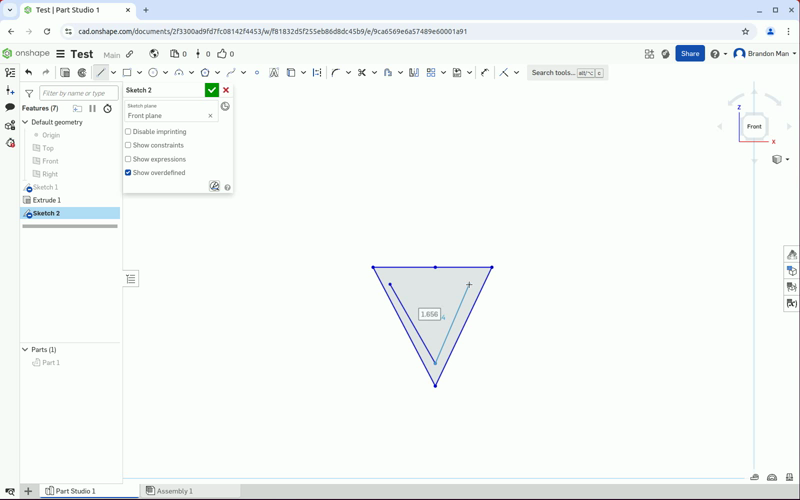
click(469, 284)
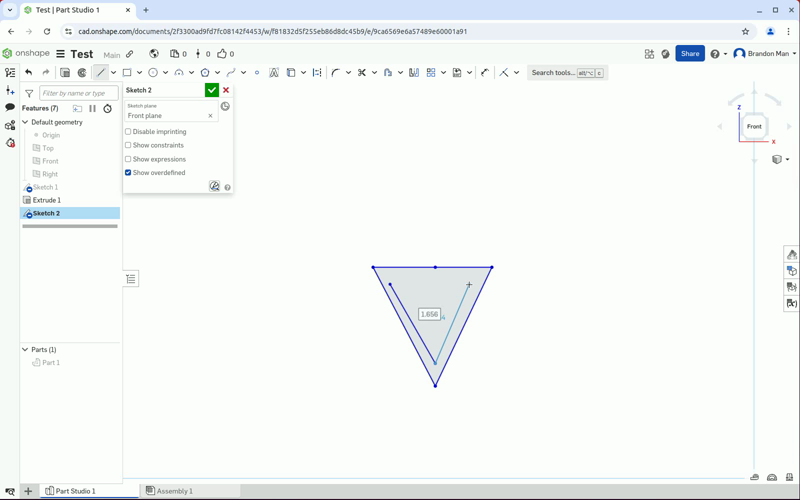
scroll(-6)
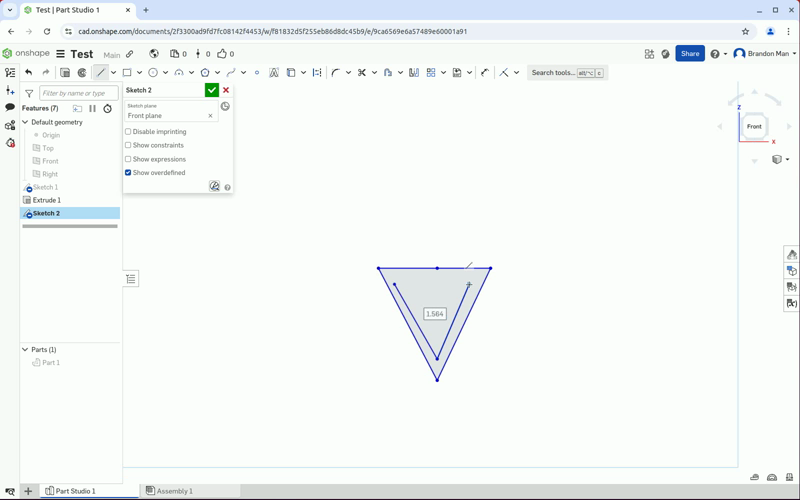
scroll(-6)
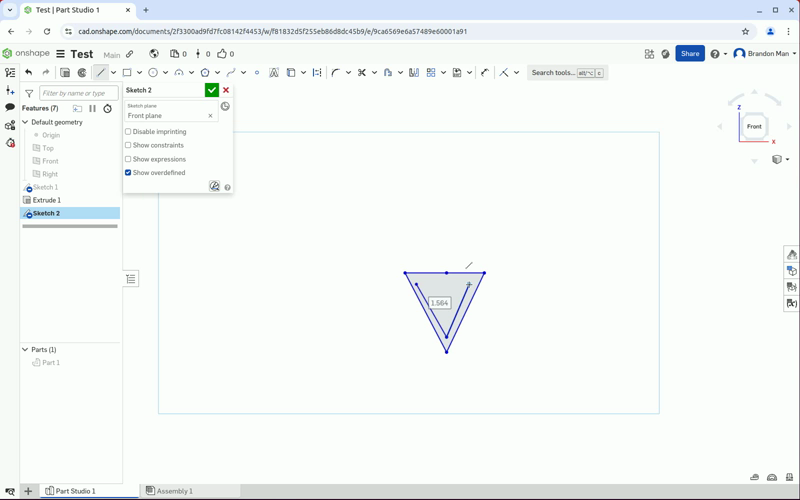
scroll(-6)
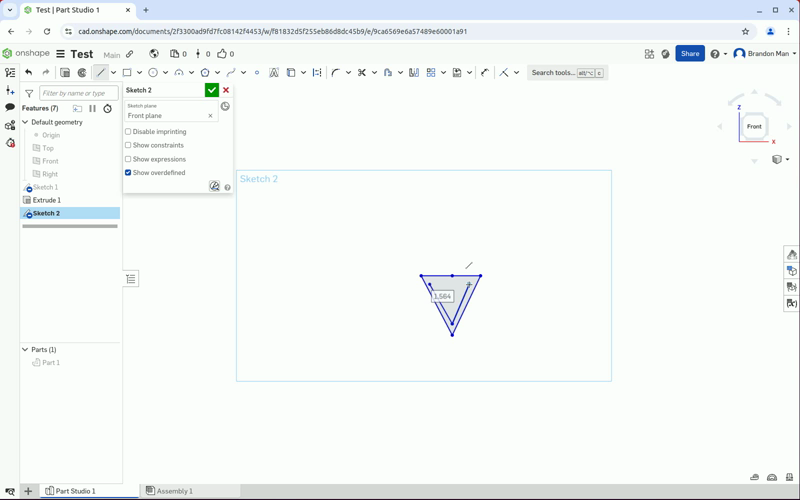
scroll(-6)
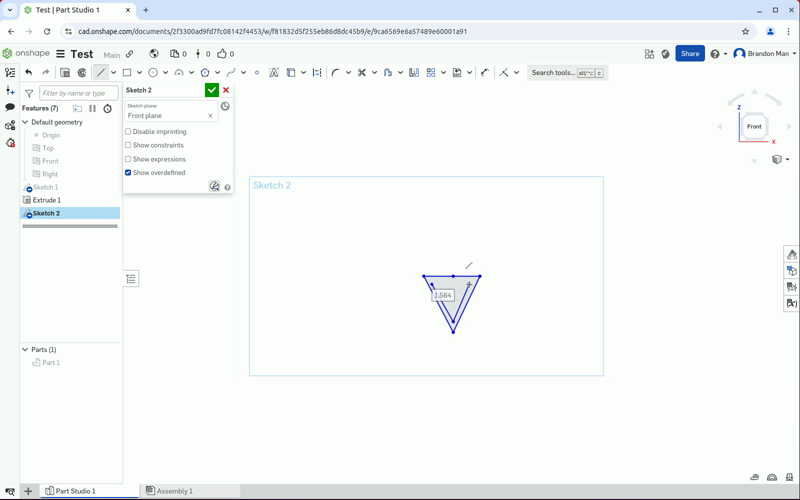
scroll(-6)
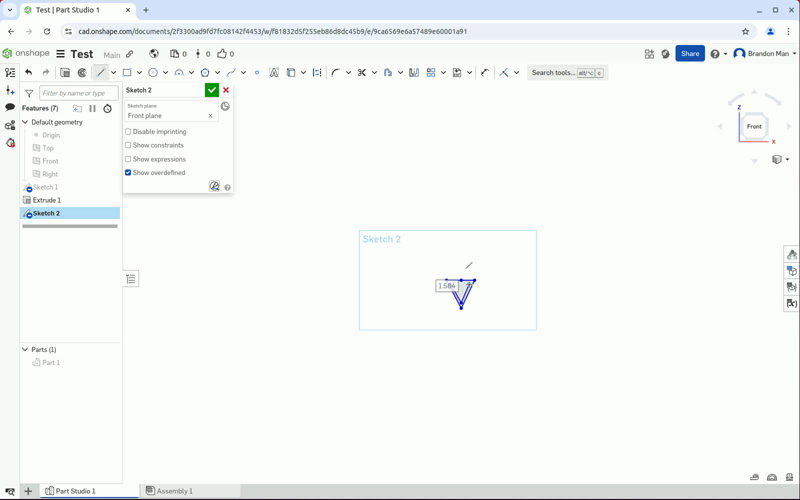
scroll(-6)
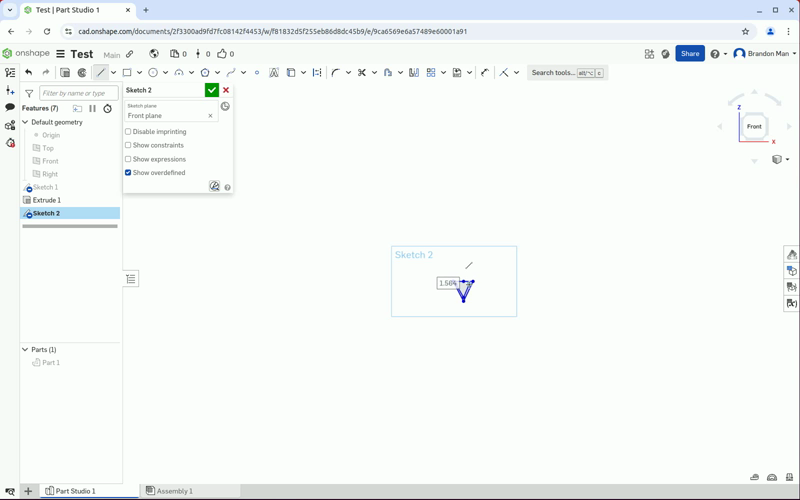
scroll(-6)
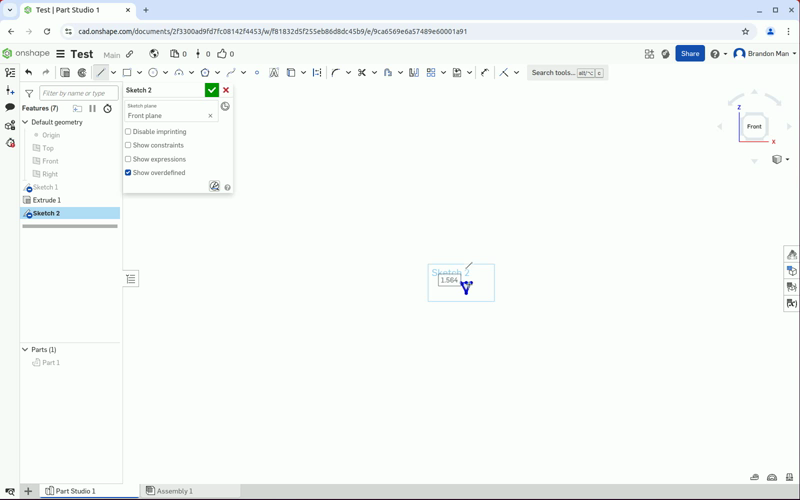
key_up(shift)
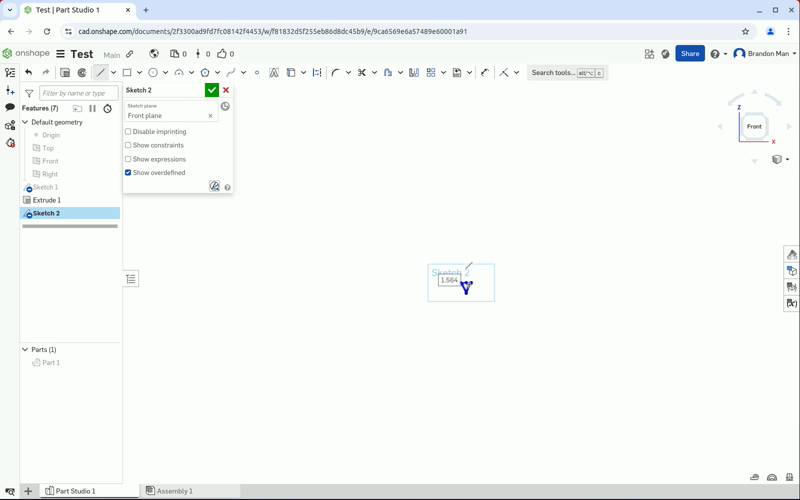
key_down(shift)
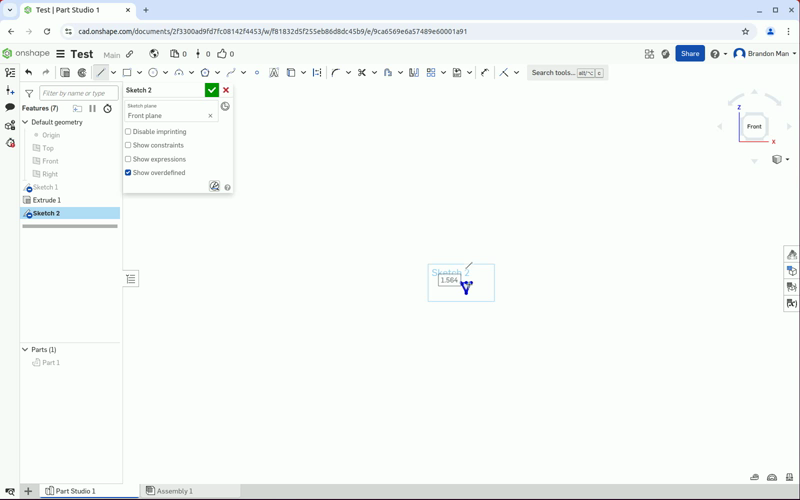
mouse_move(499, 284)
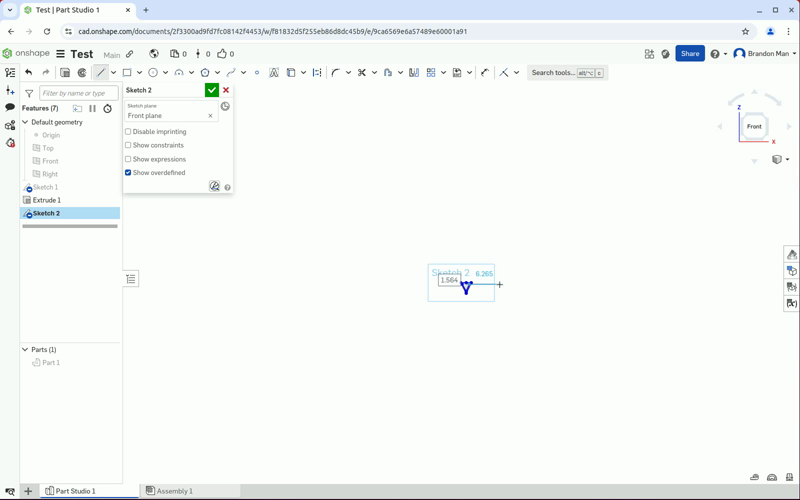
mouse_move(466, 284)
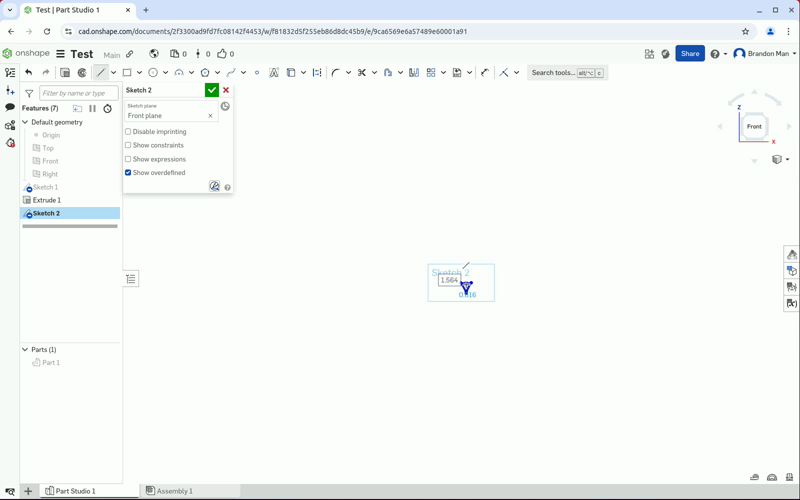
scroll(6)
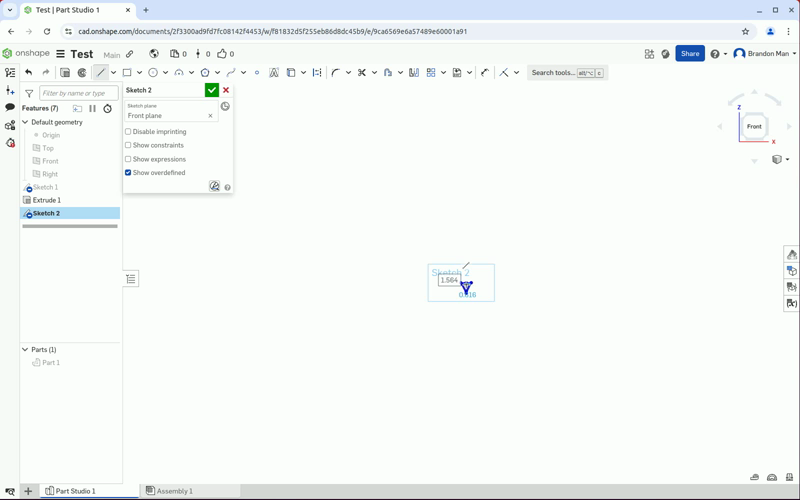
scroll(6)
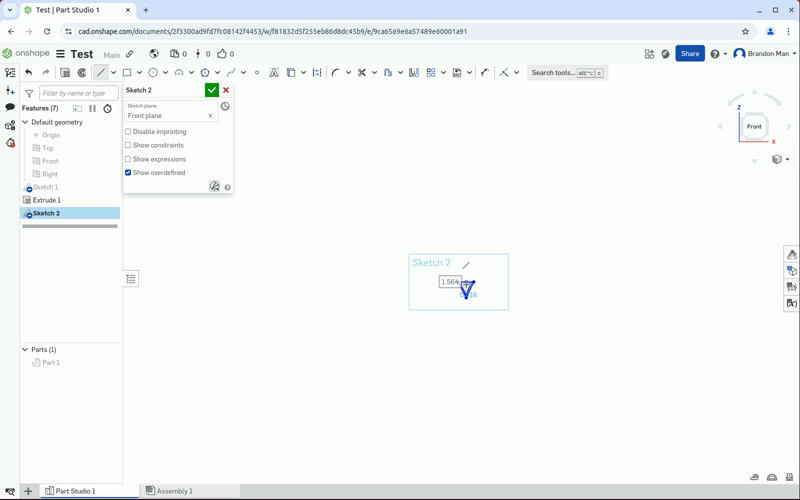
scroll(6)
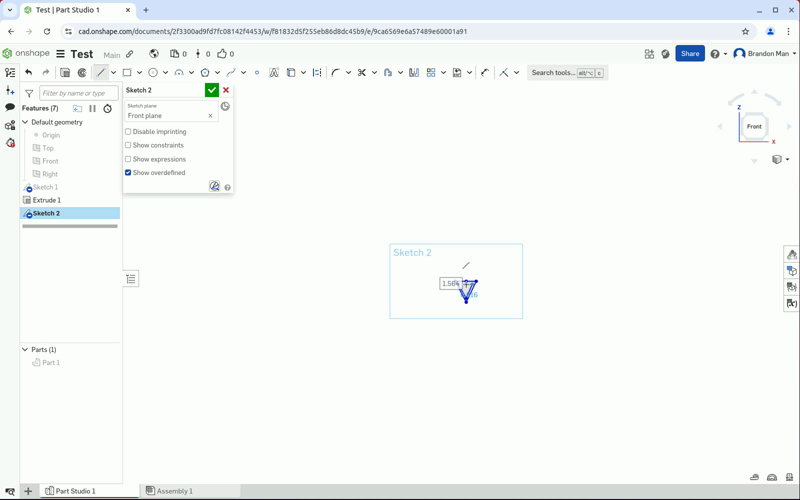
scroll(6)
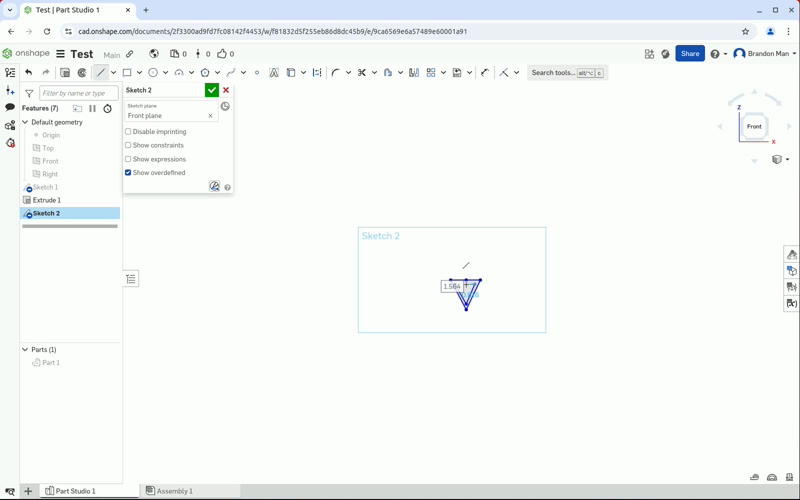
scroll(6)
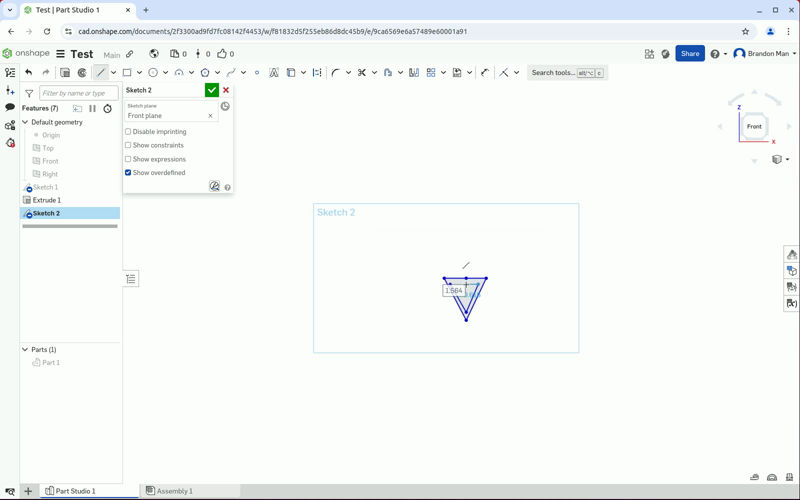
scroll(6)
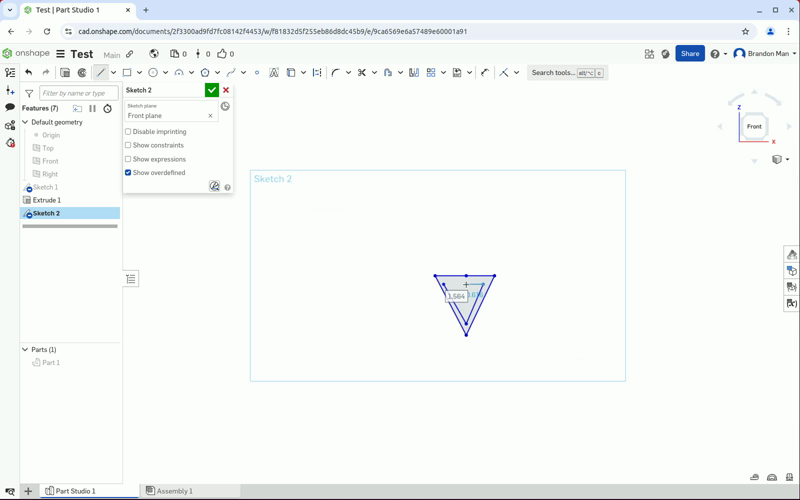
scroll(6)
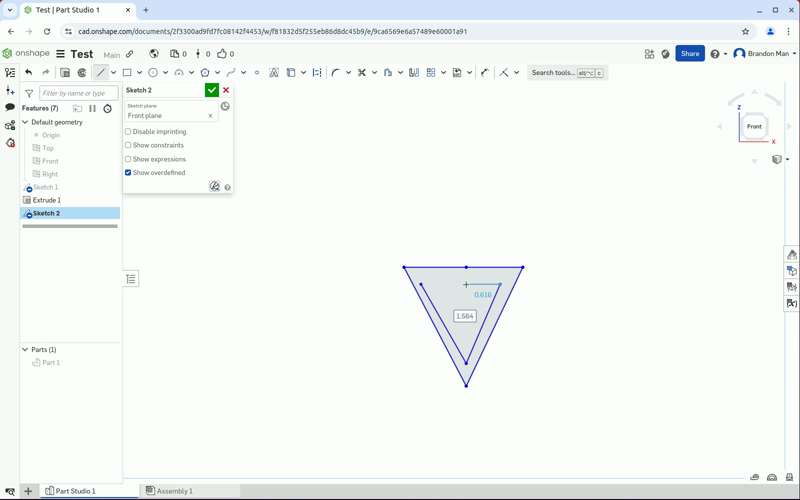
click(466, 284)
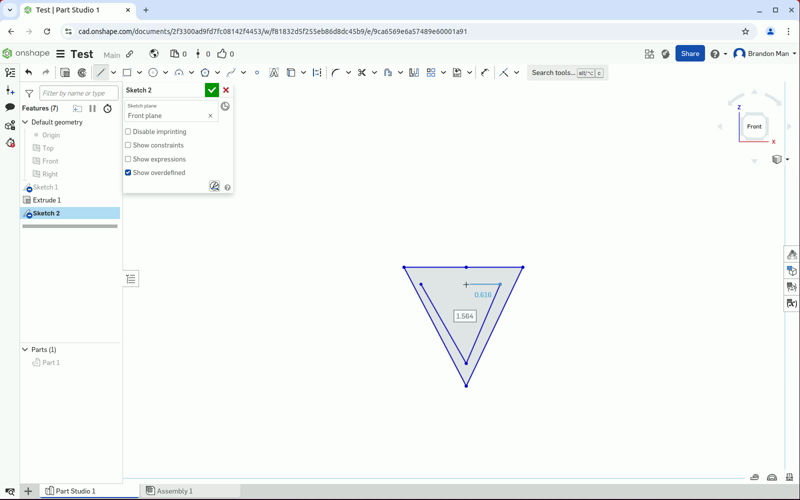
scroll(-6)
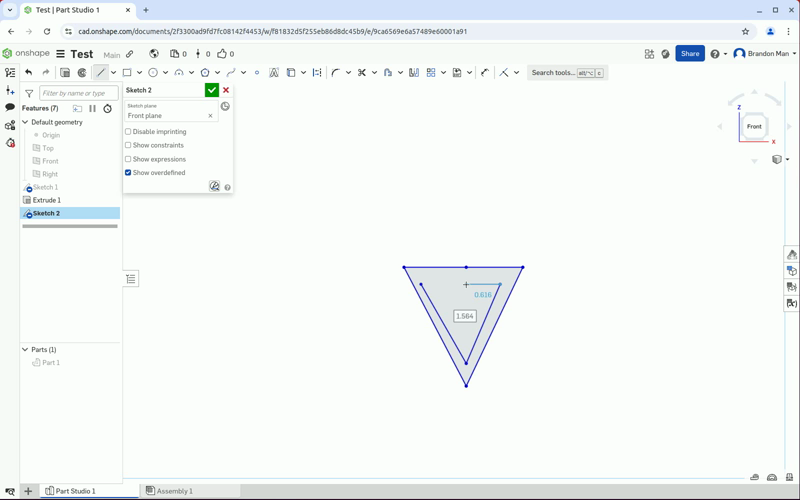
scroll(-6)
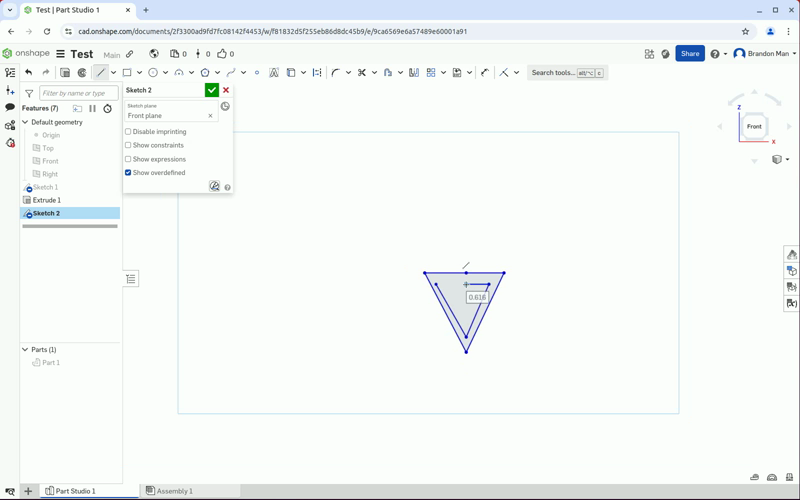
scroll(-6)
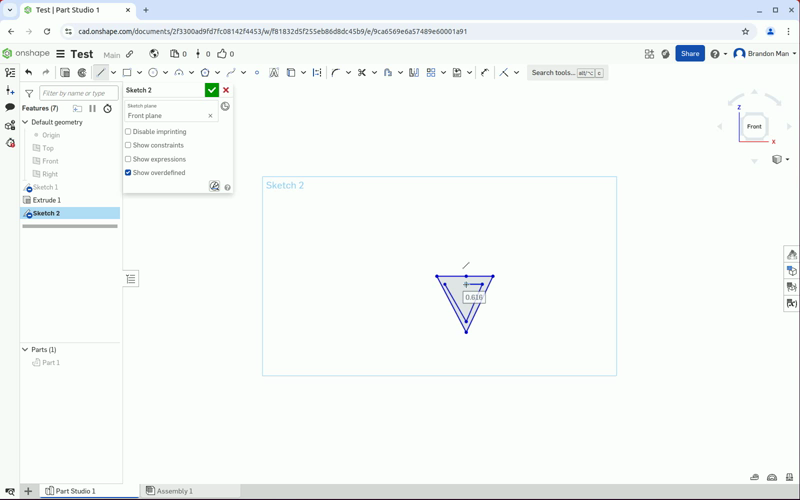
scroll(-6)
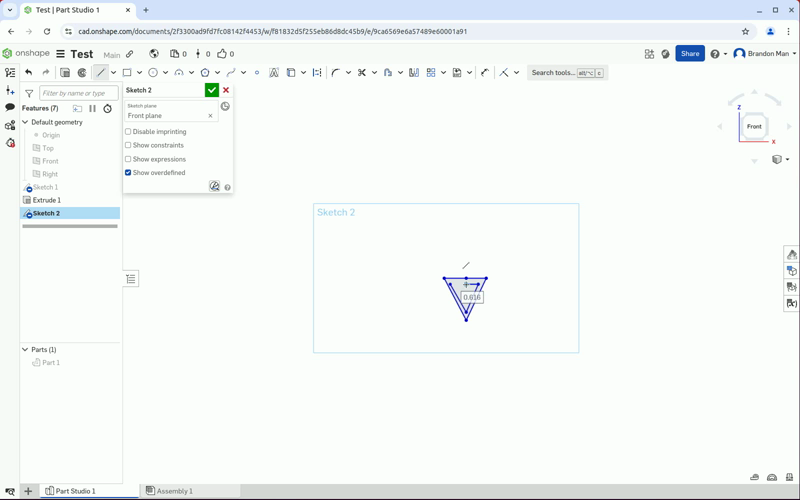
scroll(-6)
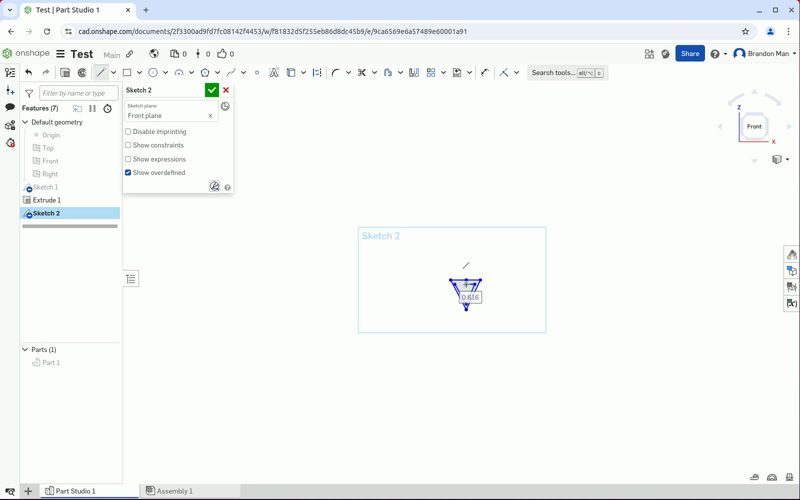
scroll(-6)
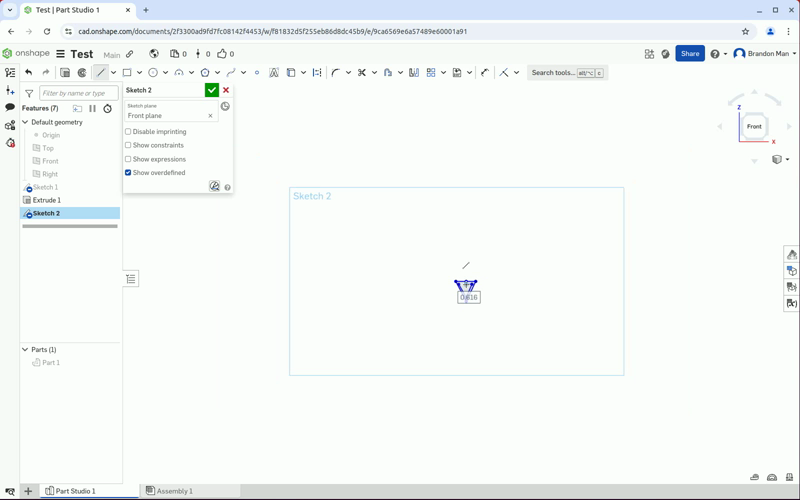
scroll(-6)
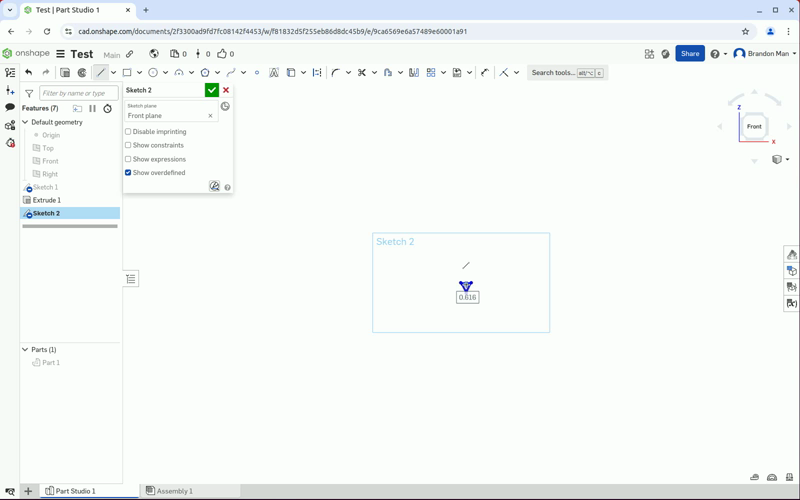
key_up(shift)
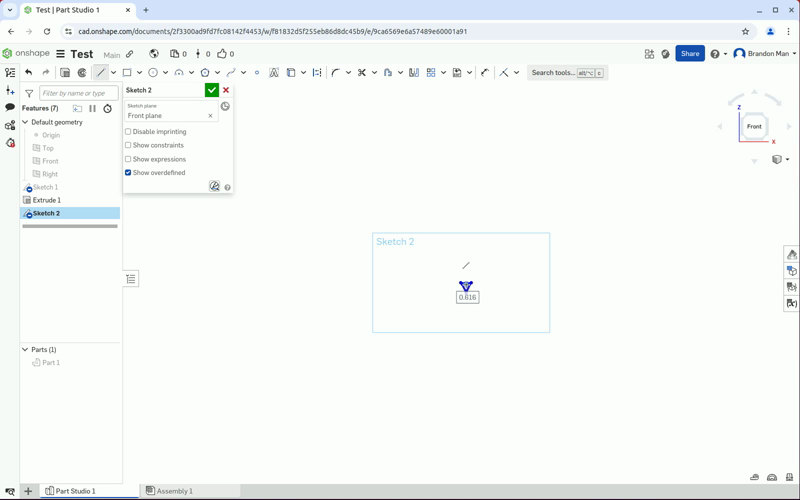
mouse_move(496, 284)
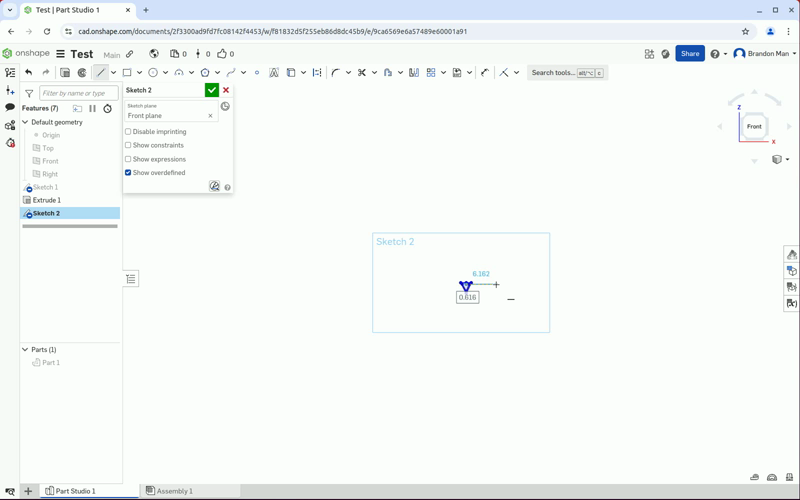
key_down(shift)
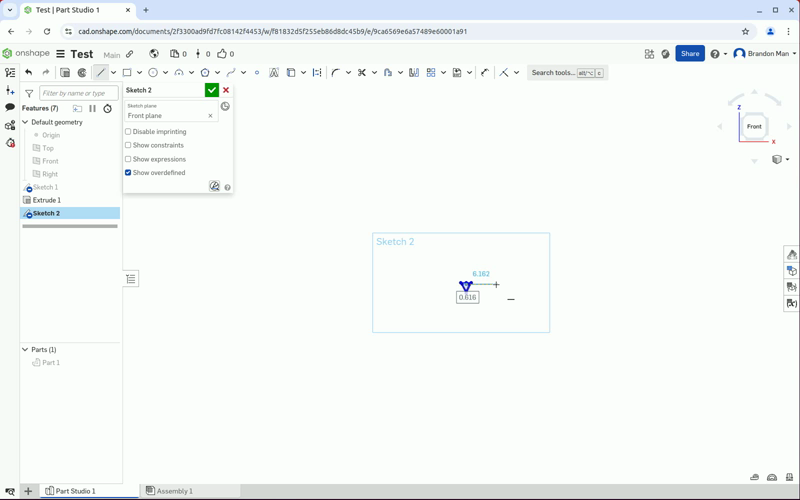
mouse_move(462, 284)
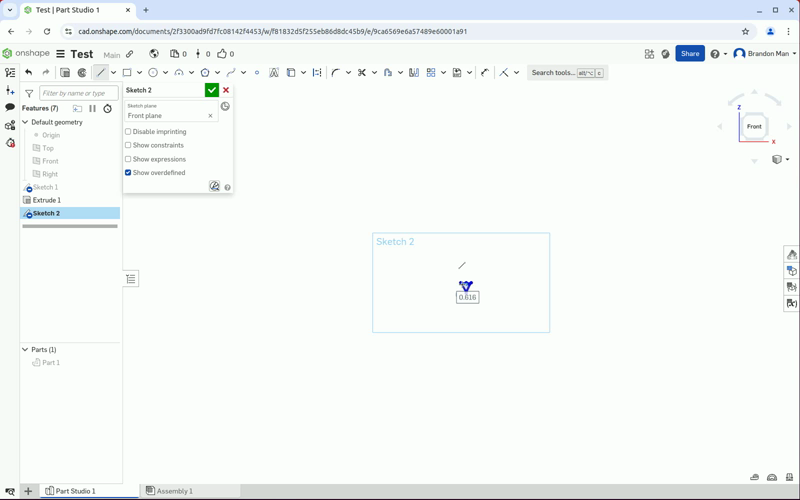
scroll(6)
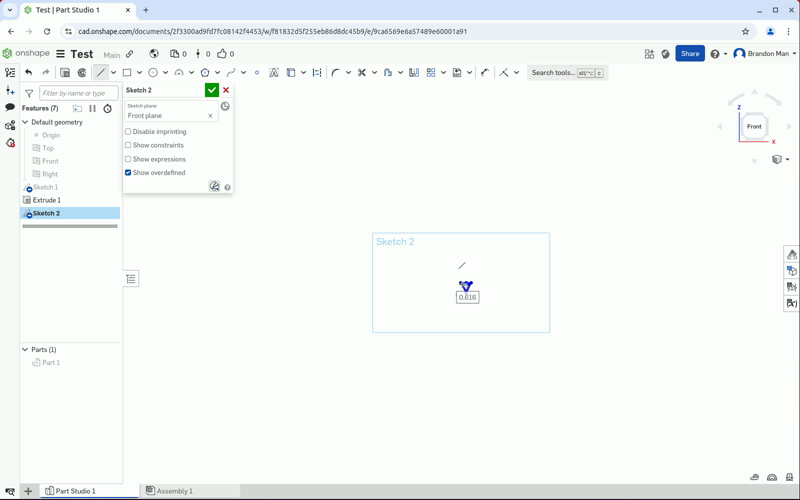
scroll(6)
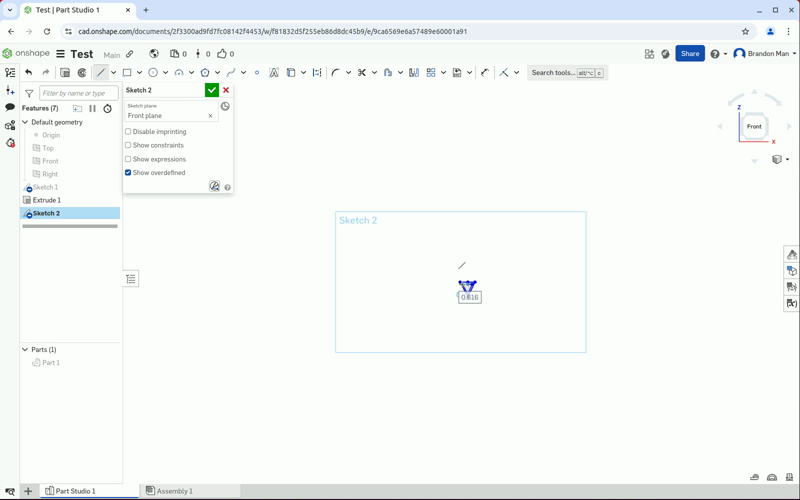
scroll(6)
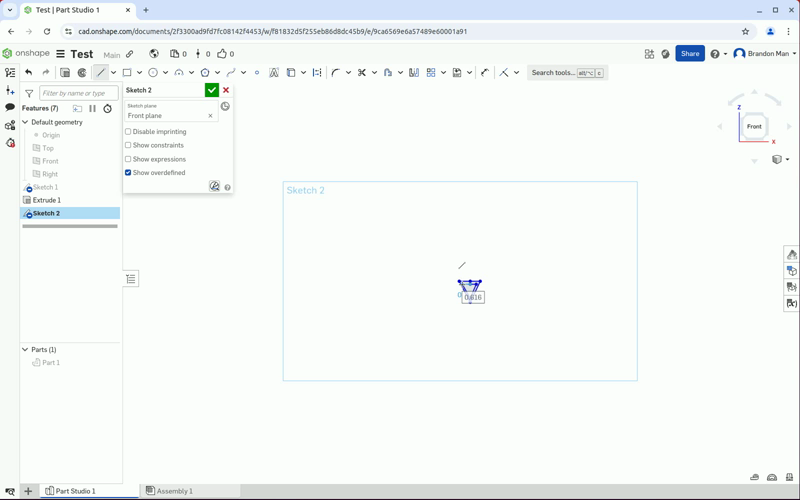
scroll(6)
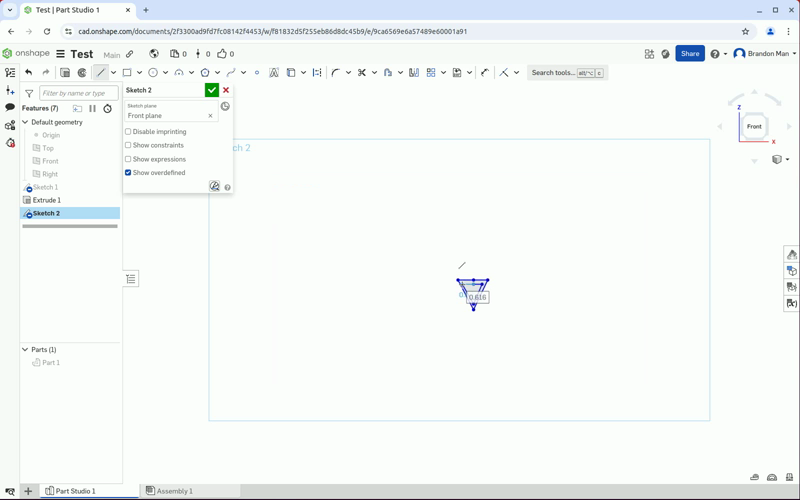
scroll(6)
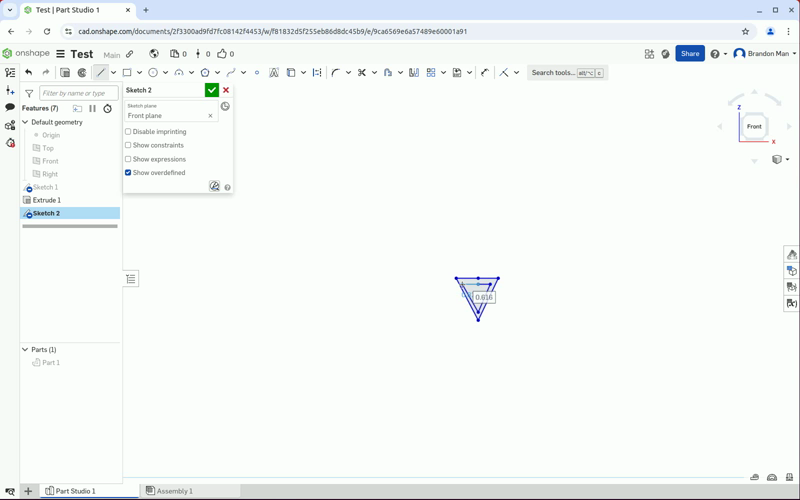
scroll(6)
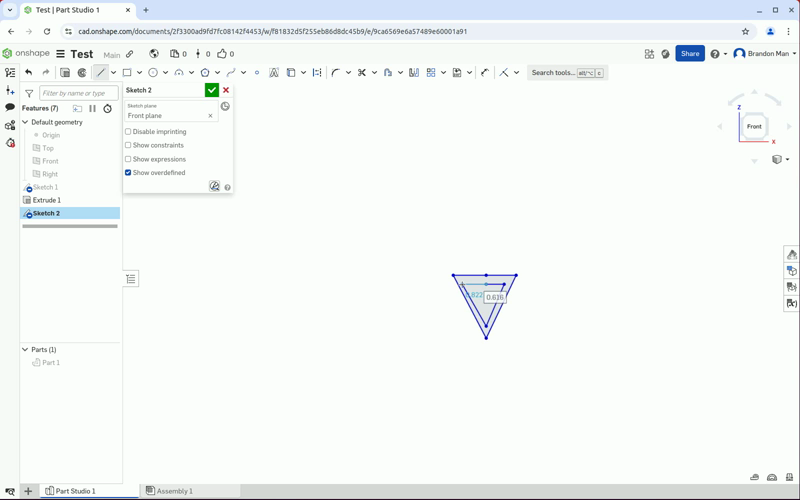
scroll(6)
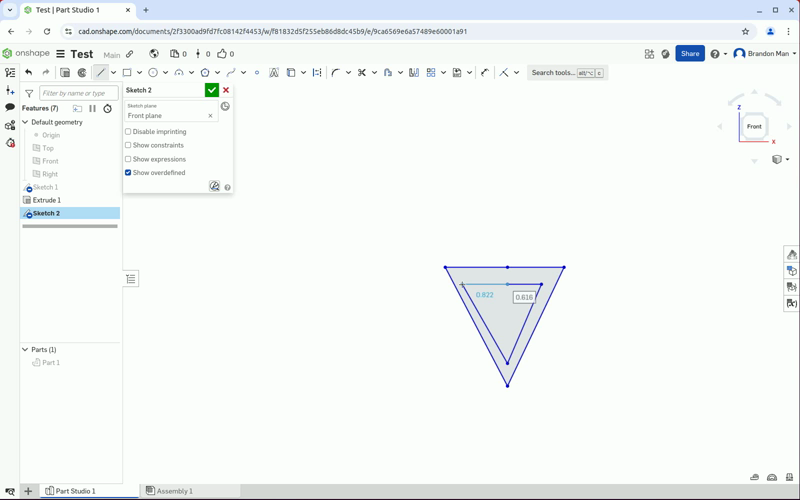
key_up(shift)
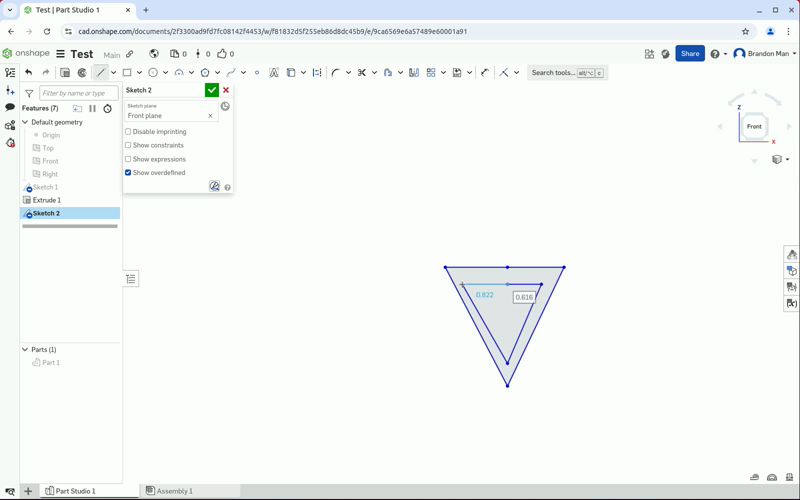
click(462, 284)
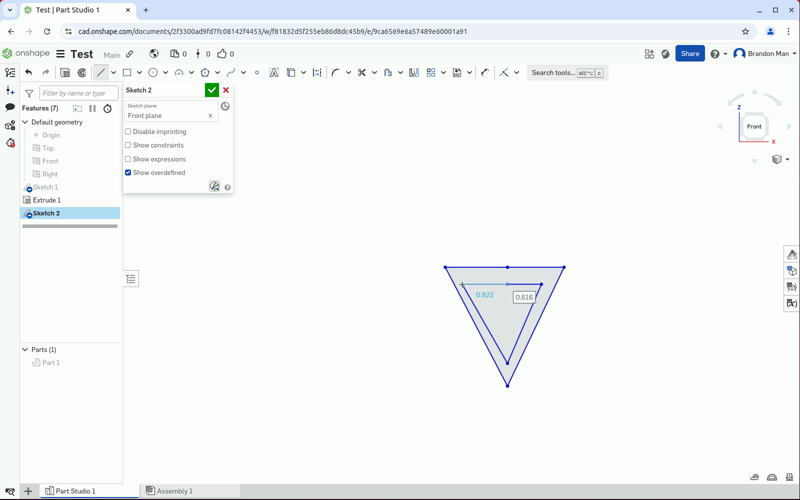
scroll(-6)
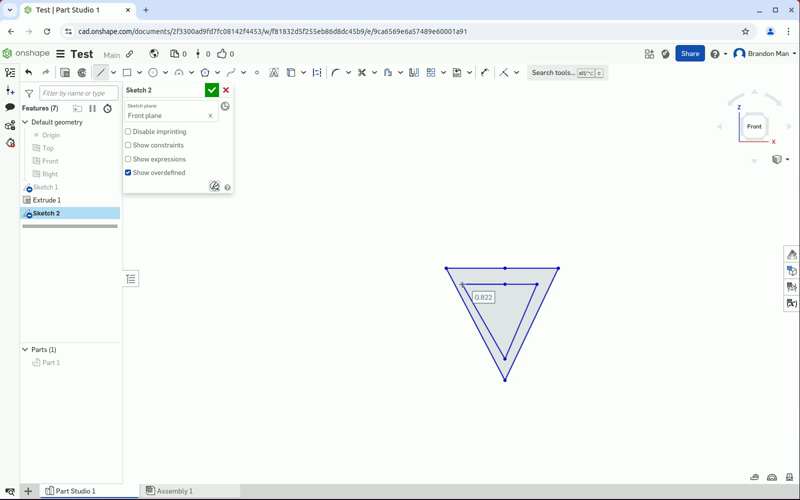
scroll(-6)
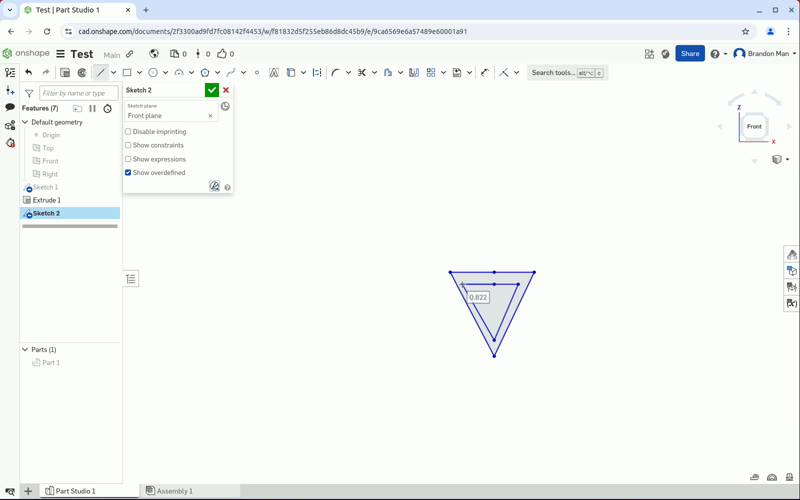
scroll(-6)
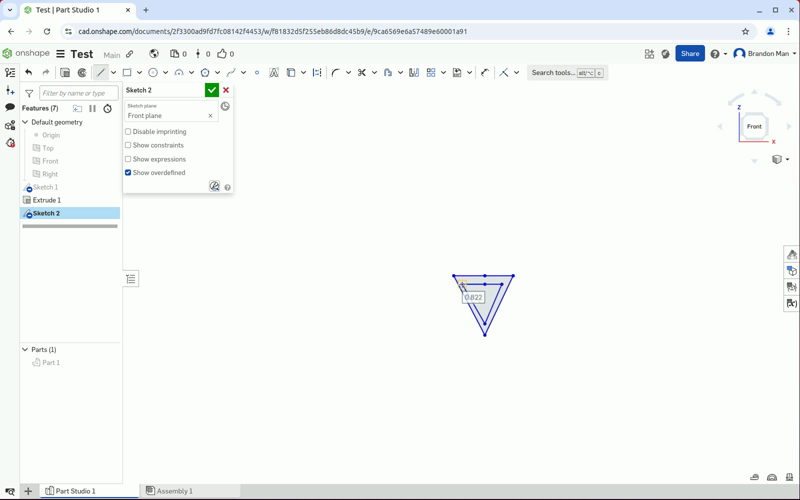
scroll(-6)
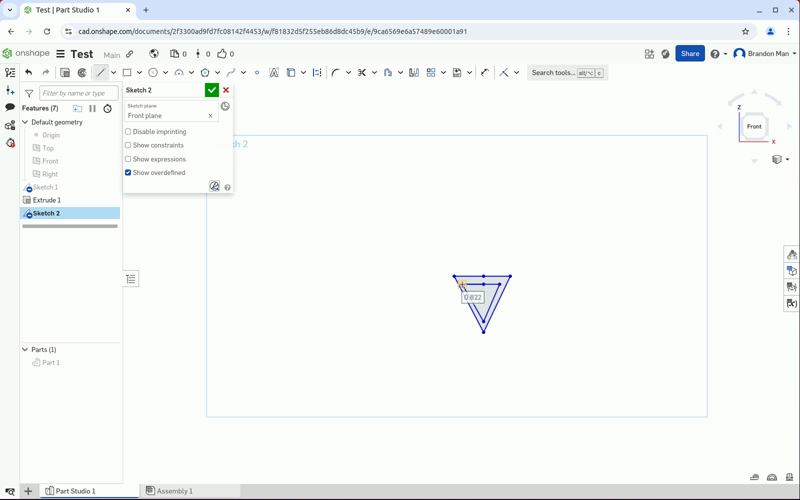
scroll(-6)
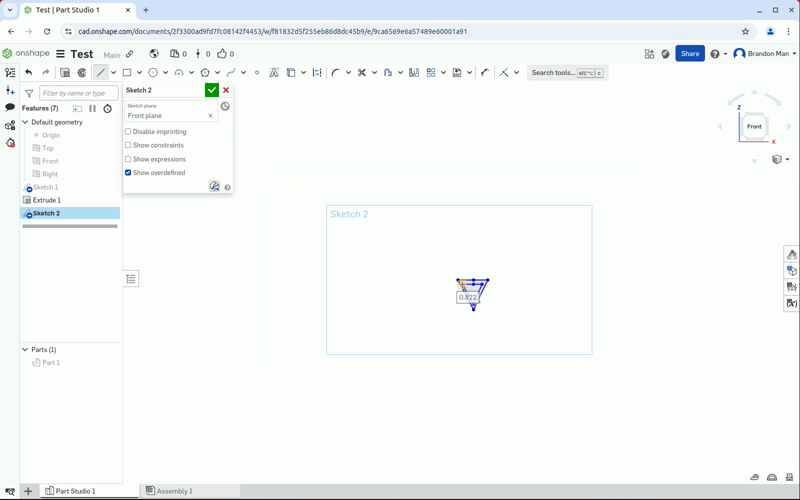
scroll(-6)
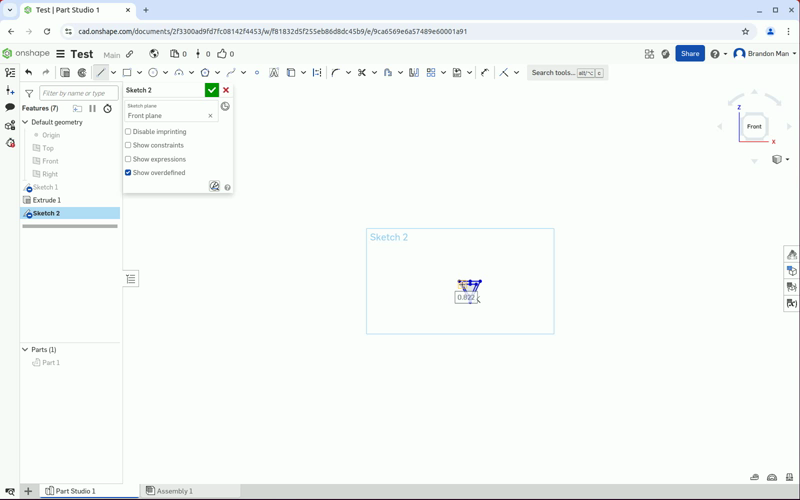
scroll(-6)
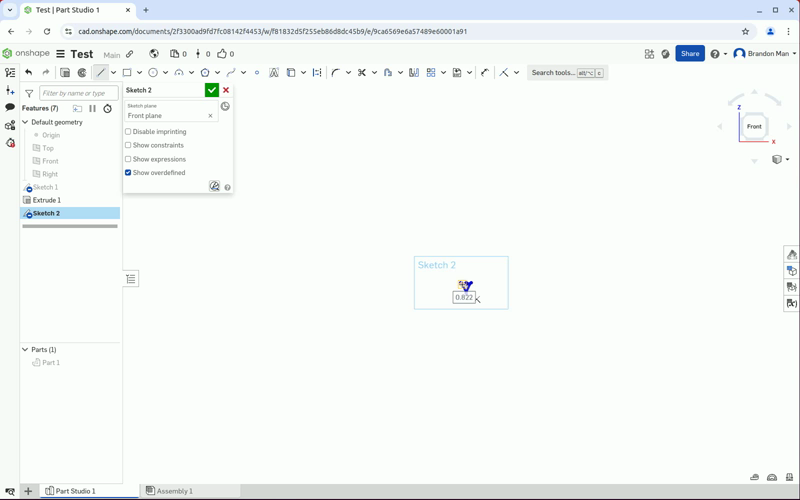
key(esc)
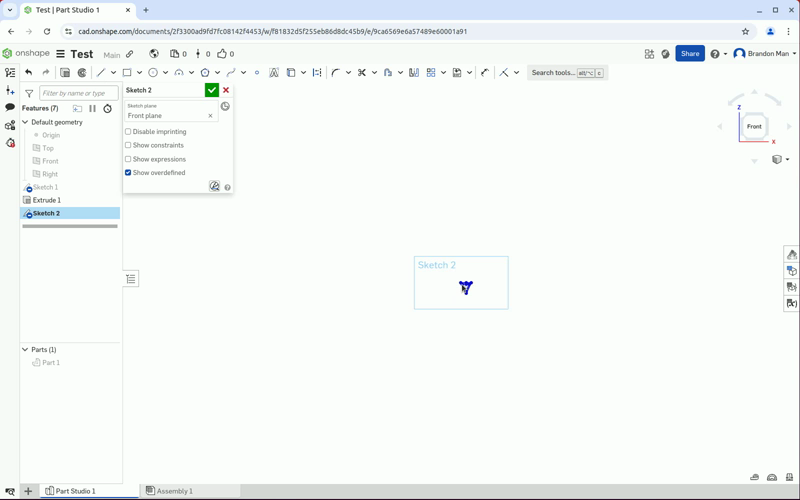
mouse_move(464, 283)
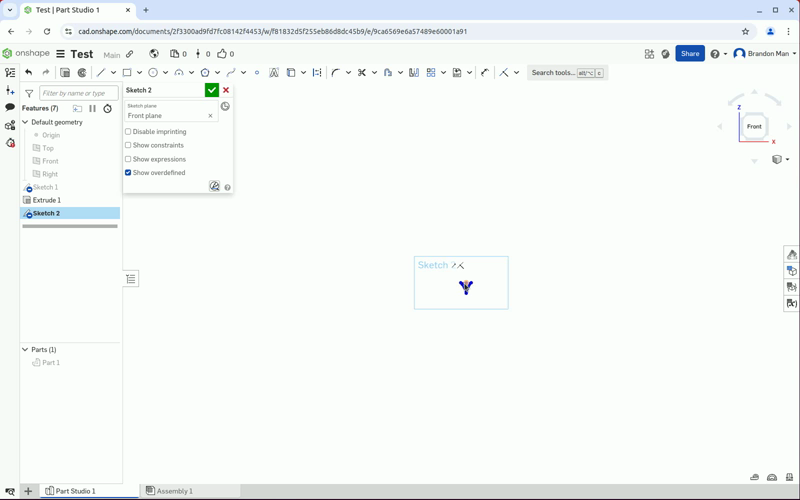
scroll(6)
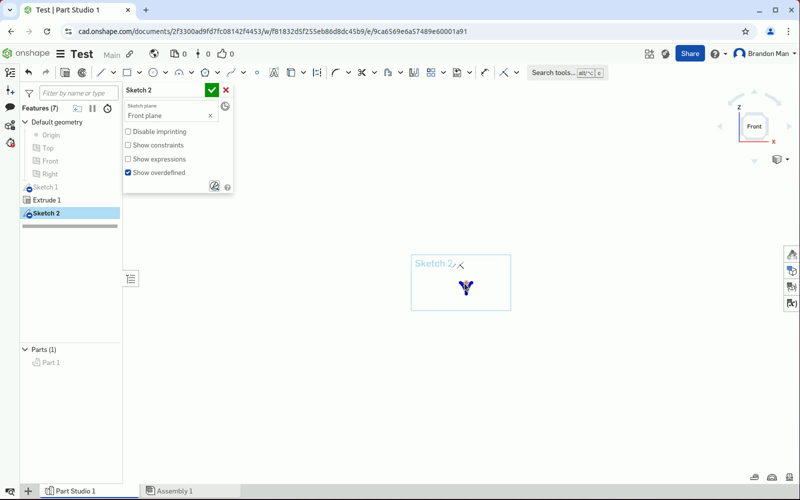
scroll(6)
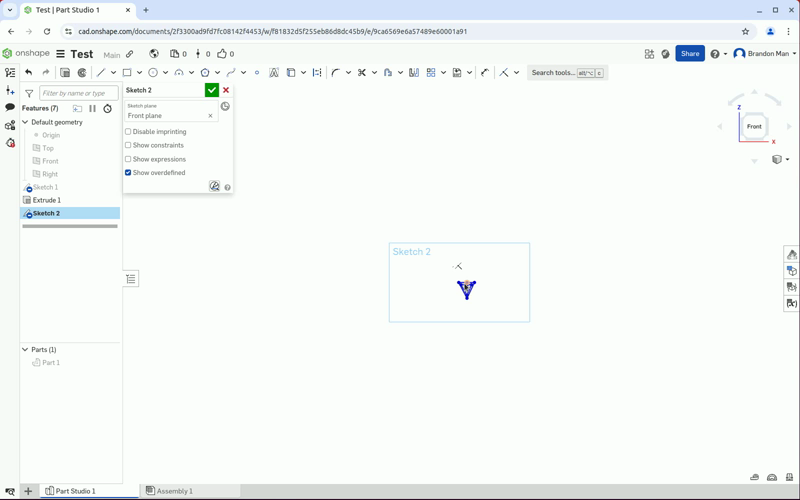
scroll(6)
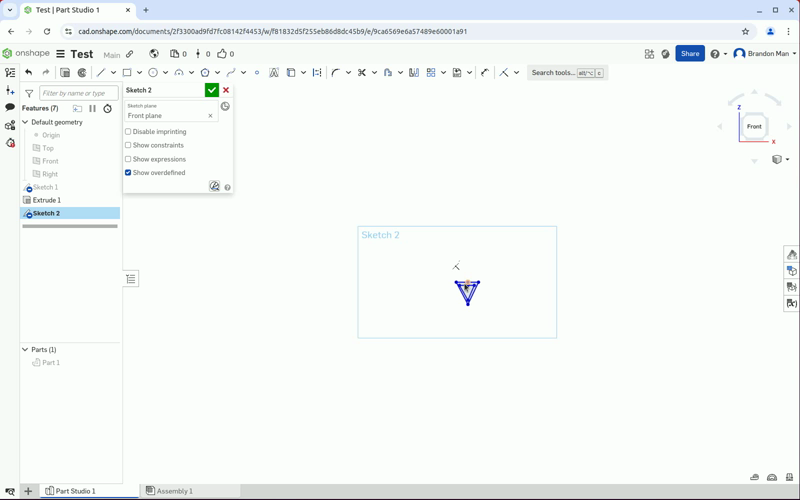
scroll(6)
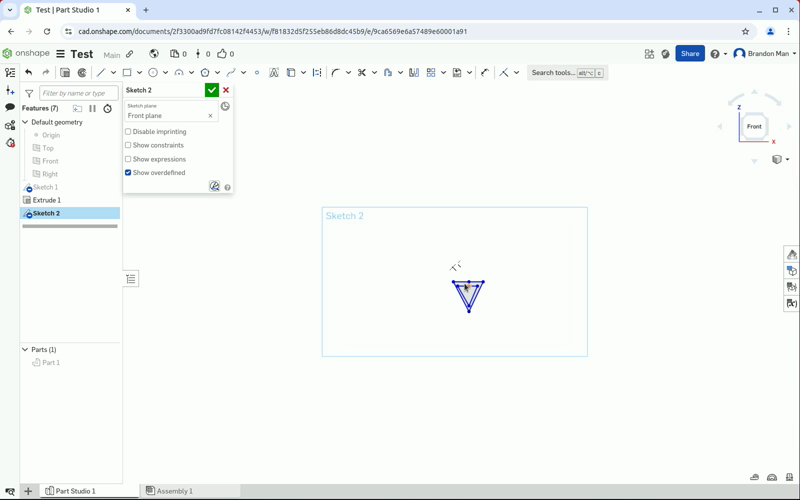
scroll(6)
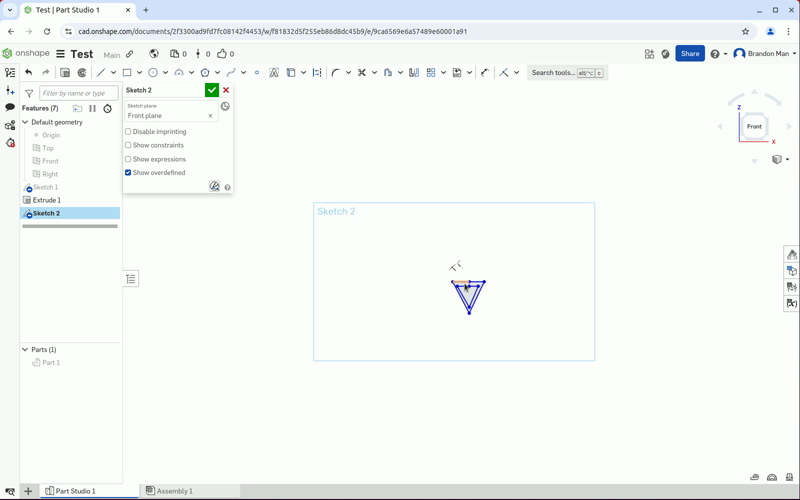
scroll(6)
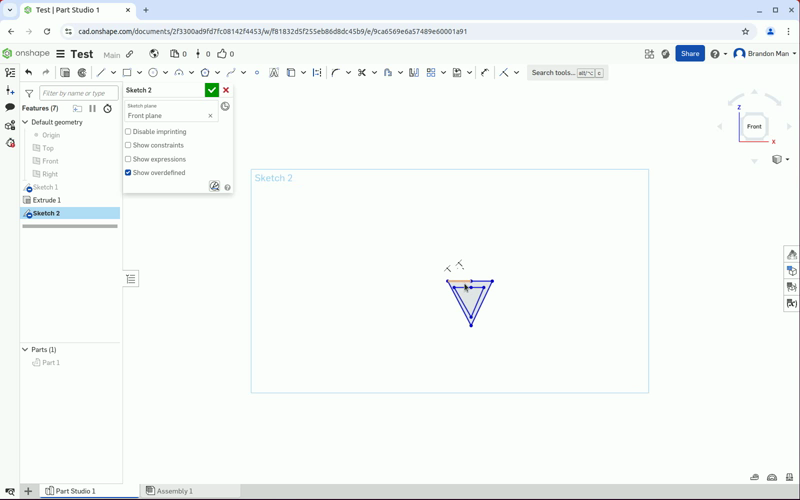
scroll(6)
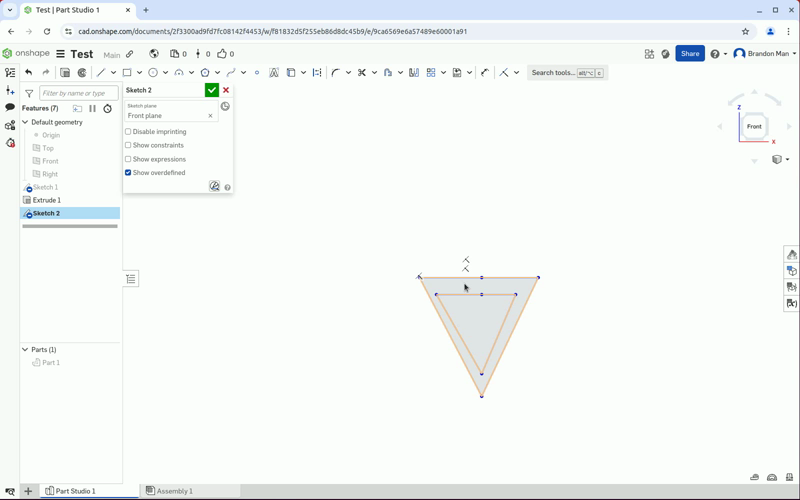
click(464, 283)
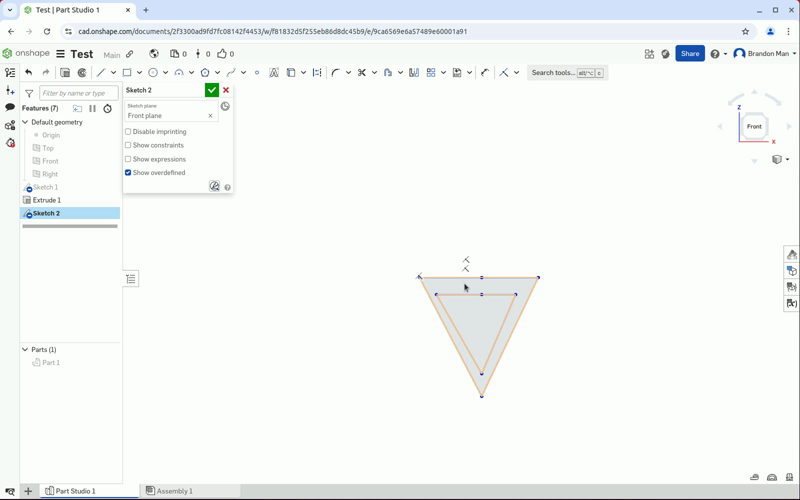
scroll(-6)
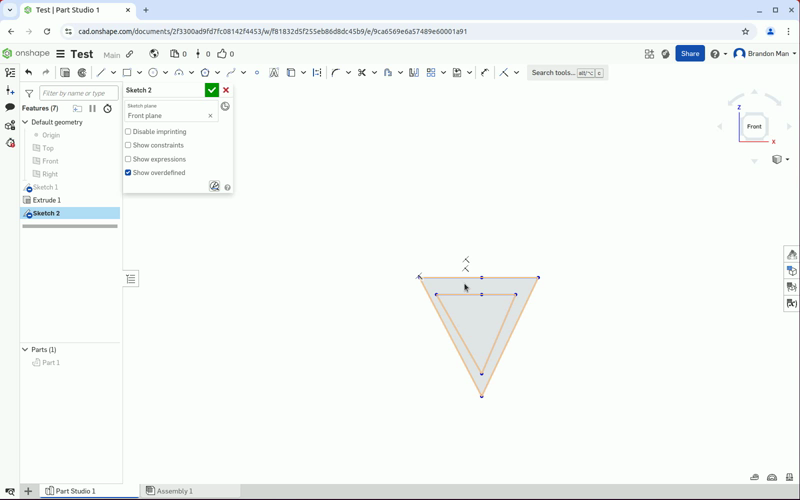
scroll(-6)
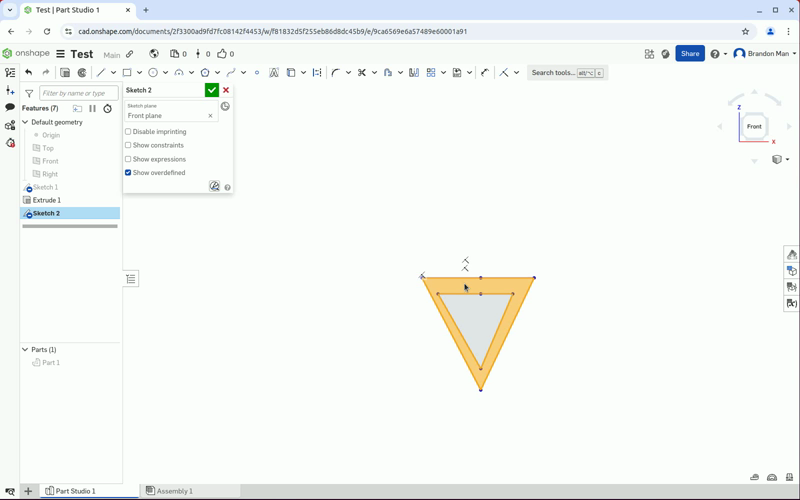
scroll(-6)
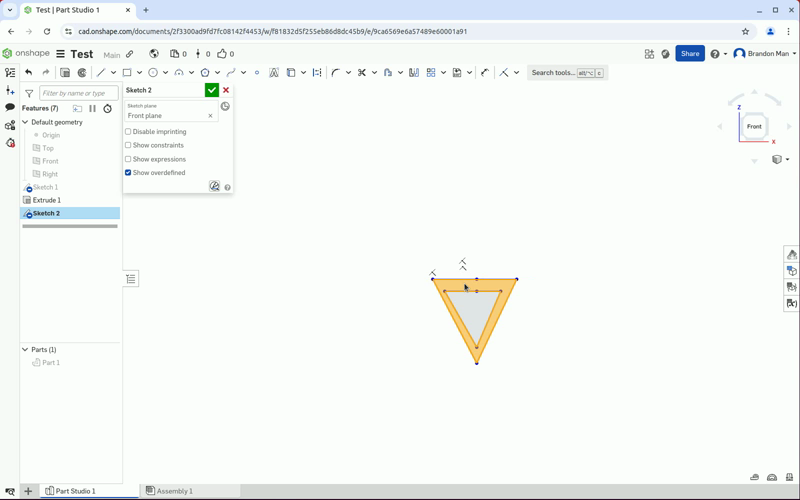
scroll(-6)
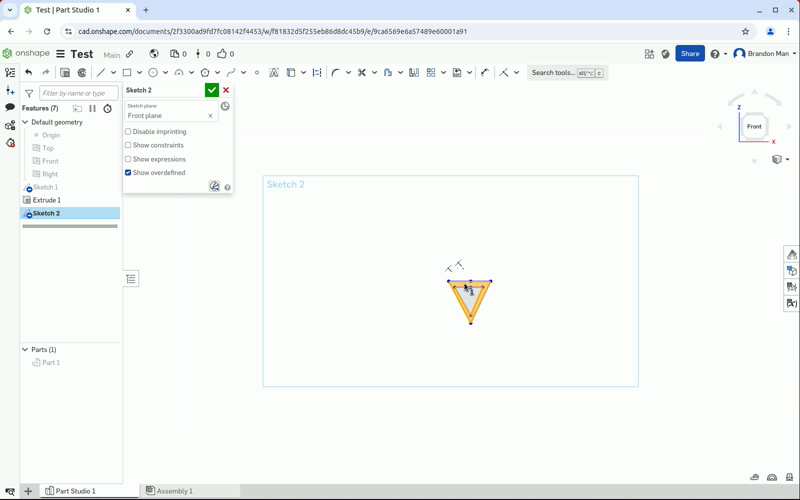
scroll(-6)
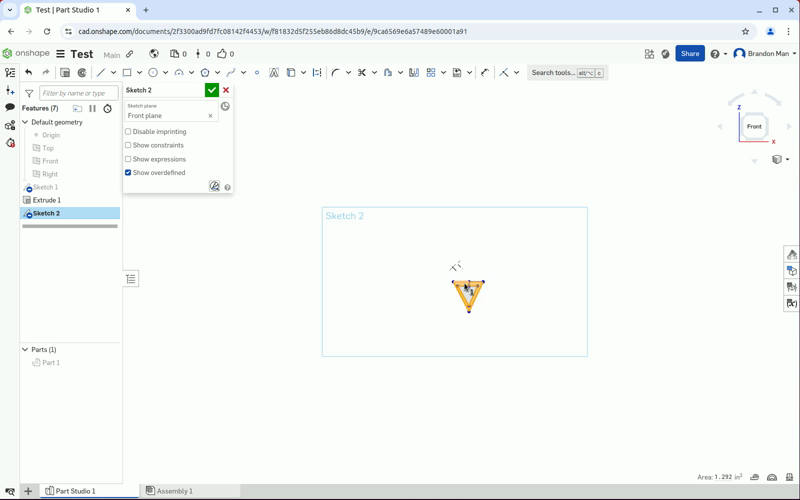
scroll(-6)
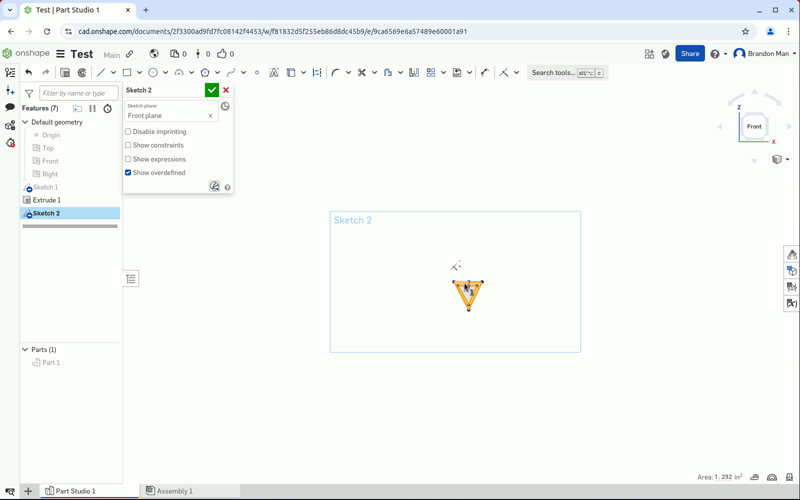
scroll(-6)
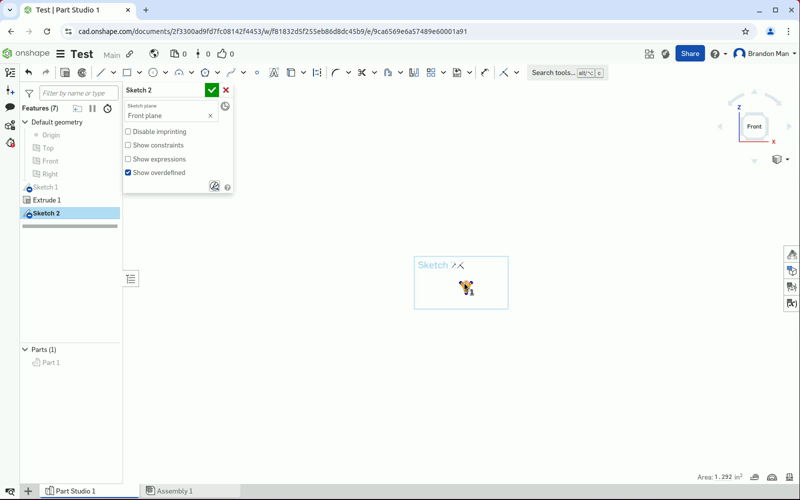
mouse_move(73, 352)
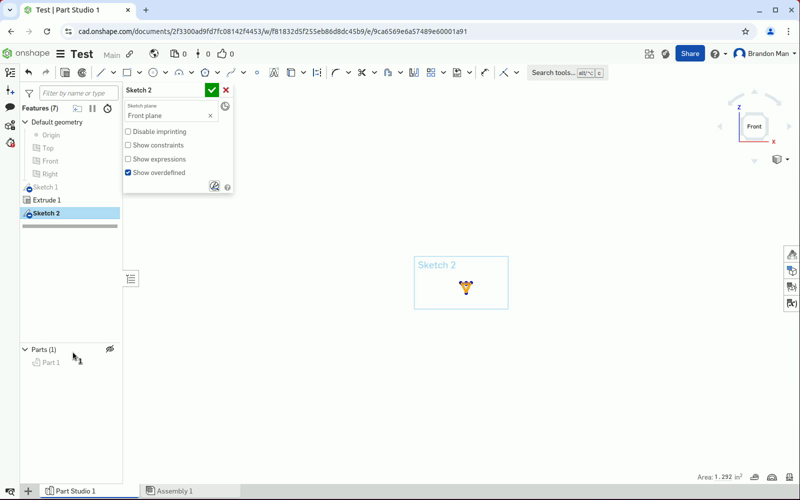
key(shift+y)
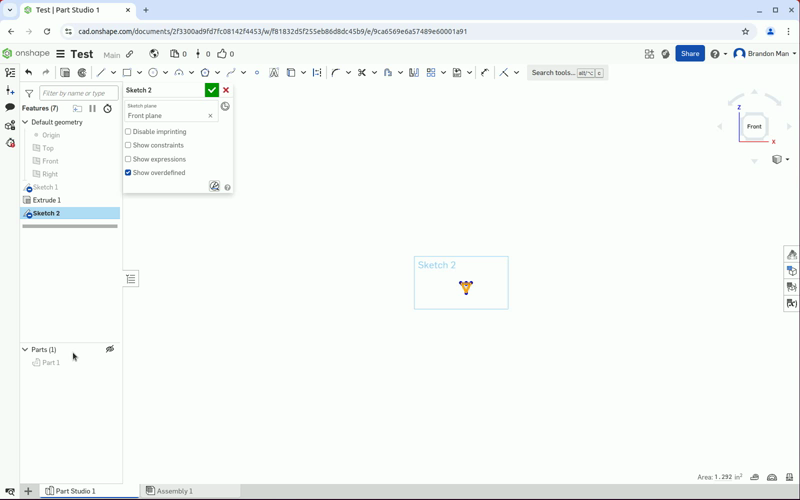
key(shift+e)
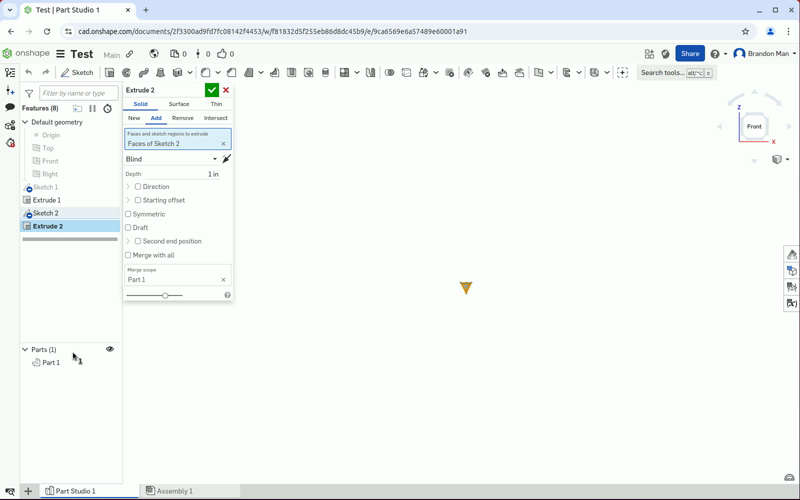
mouse_move(143, 106)
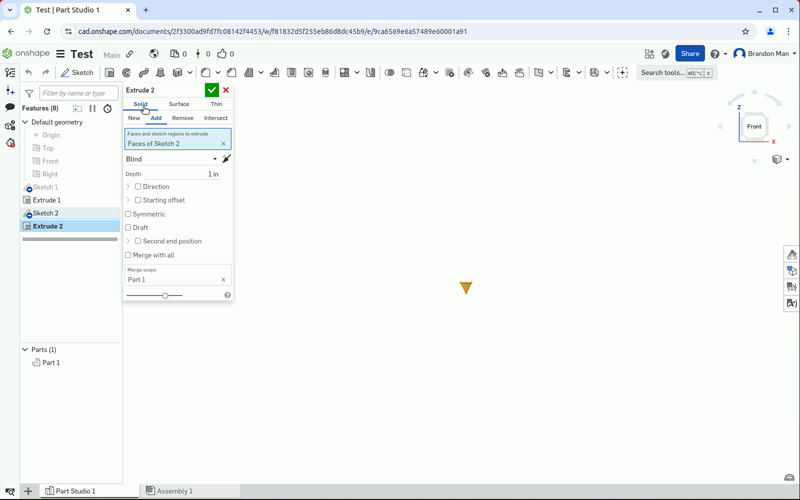
click(143, 106)
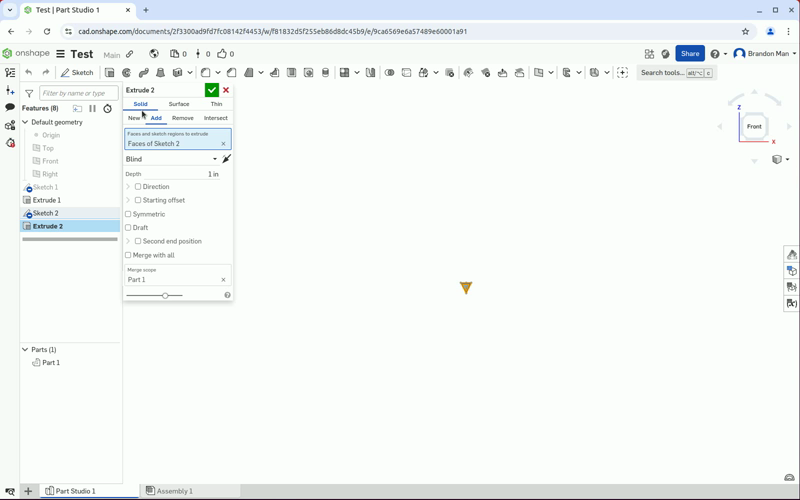
mouse_move(137, 120)
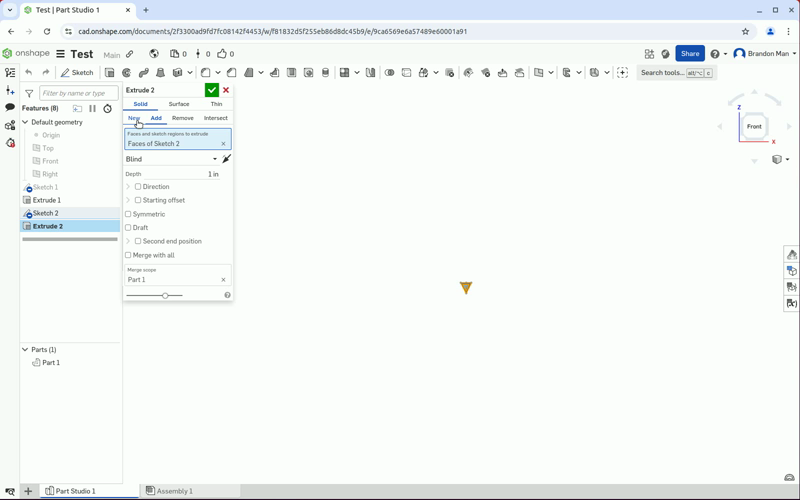
click(137, 120)
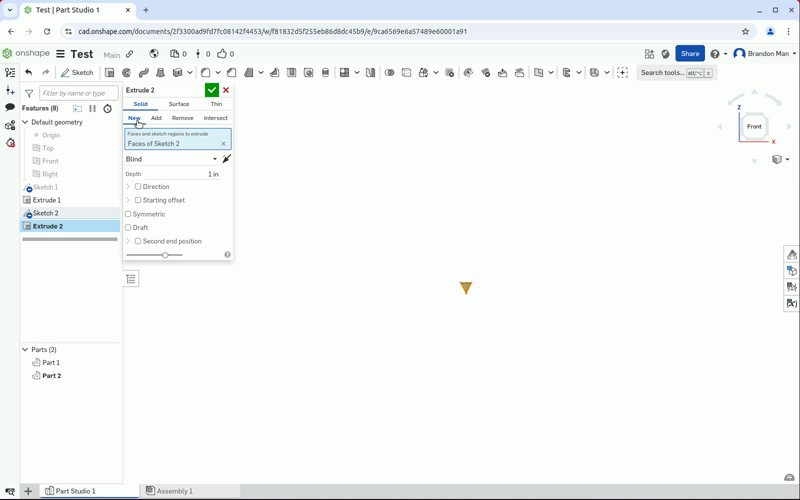
key(tab, 4)
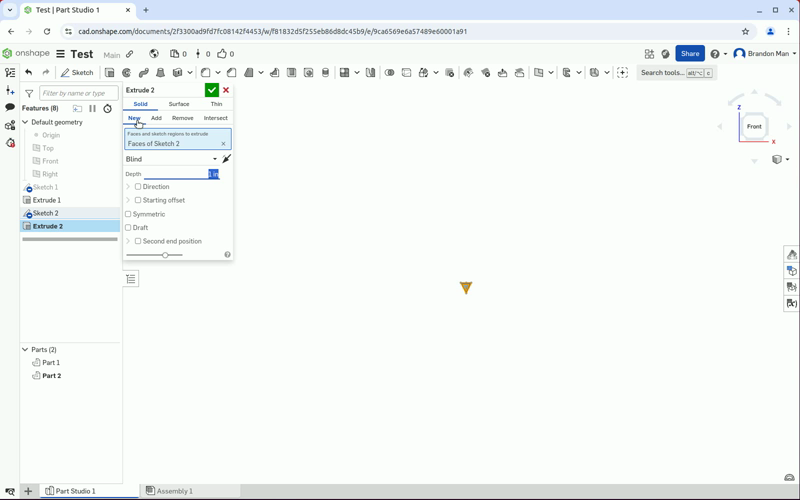
text(23.108)
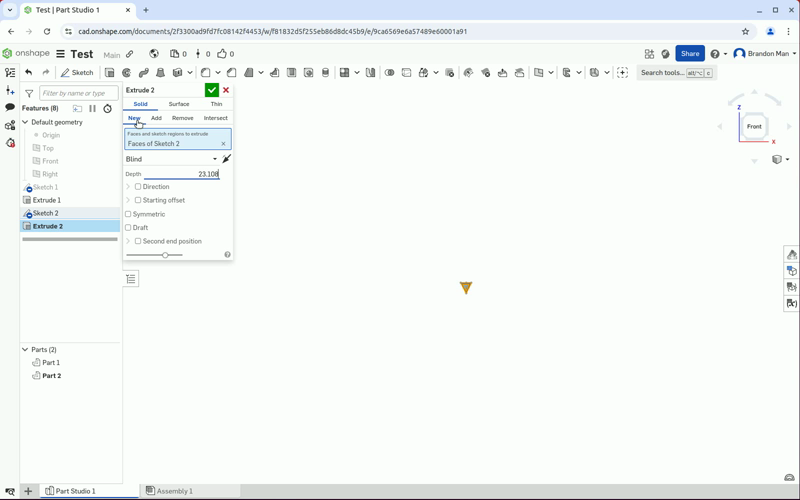
key(enter)
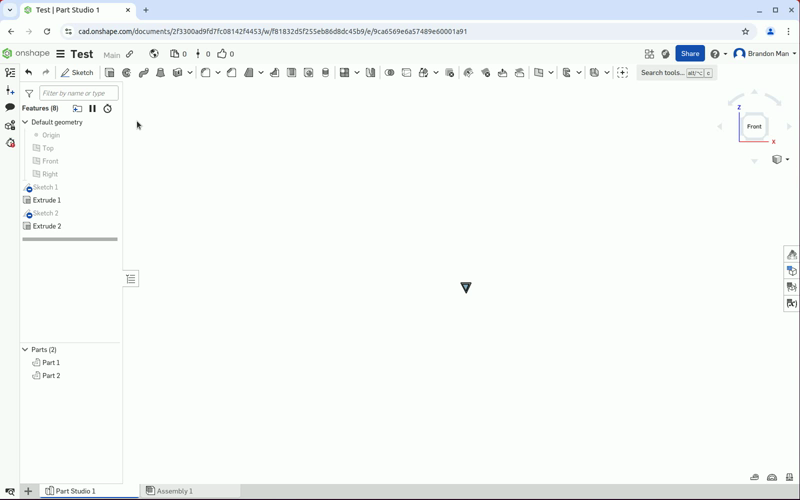
key(shift+h)
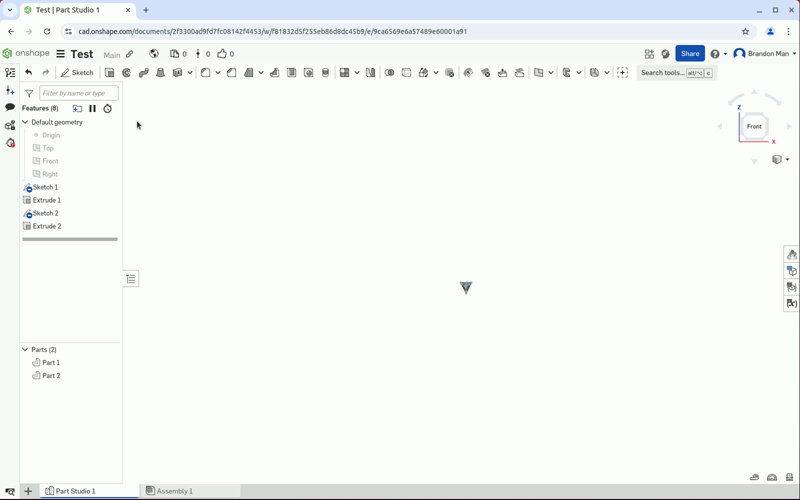
key(shift+h)
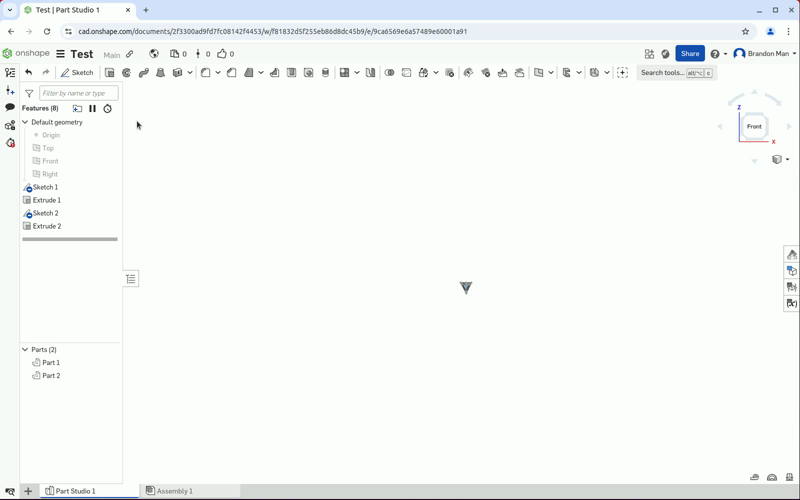
key(shift+7)
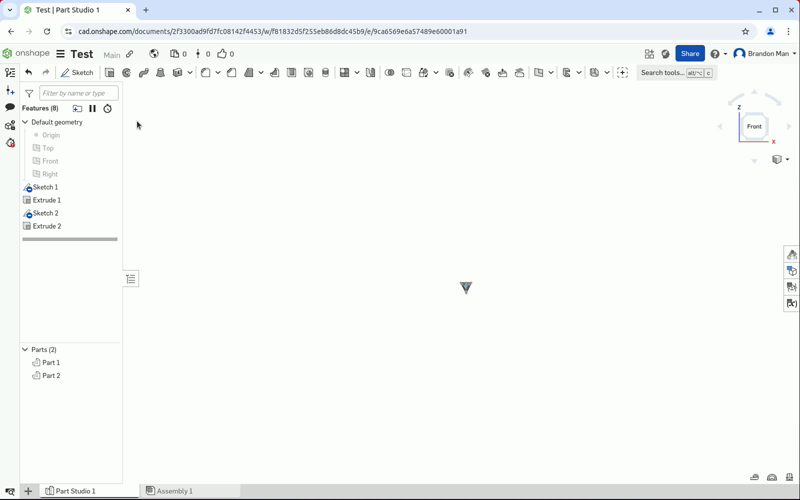
key(left, 2)
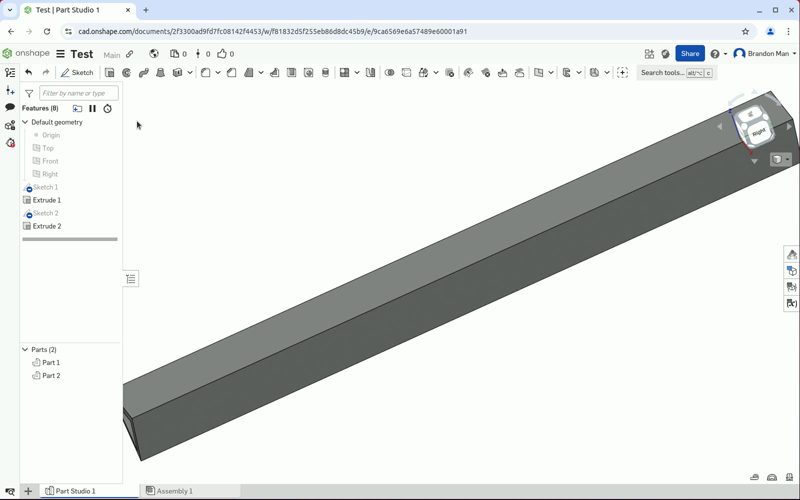
key(down, 2)
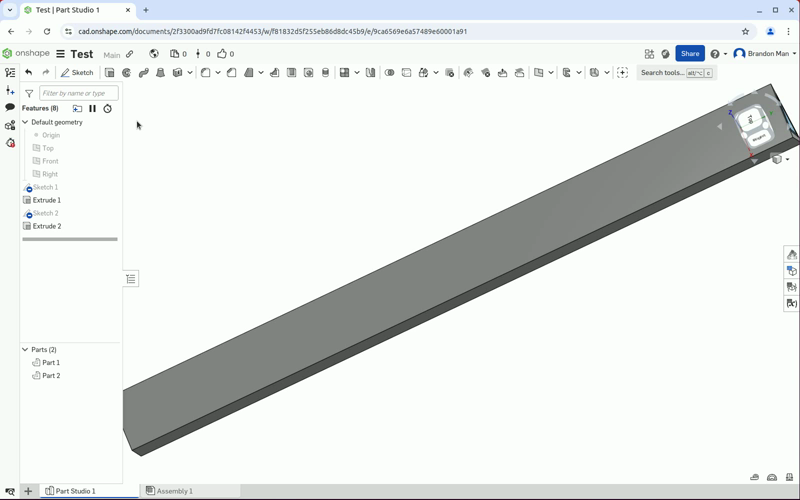
key(up, 2)
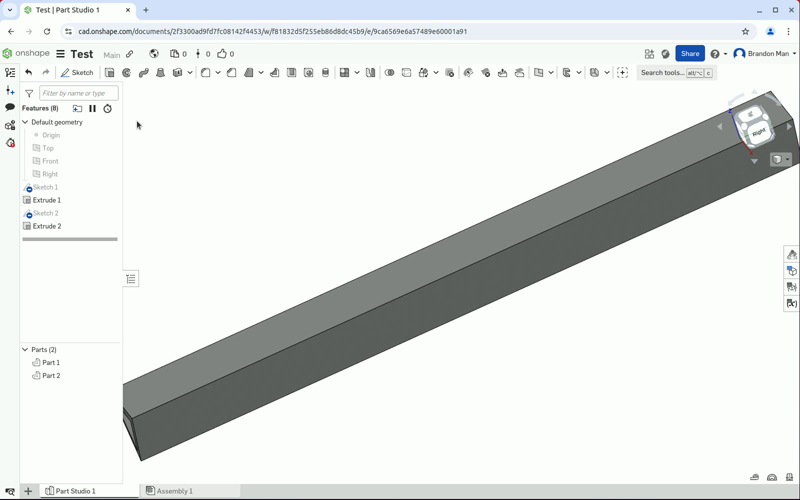
key(right, 2)
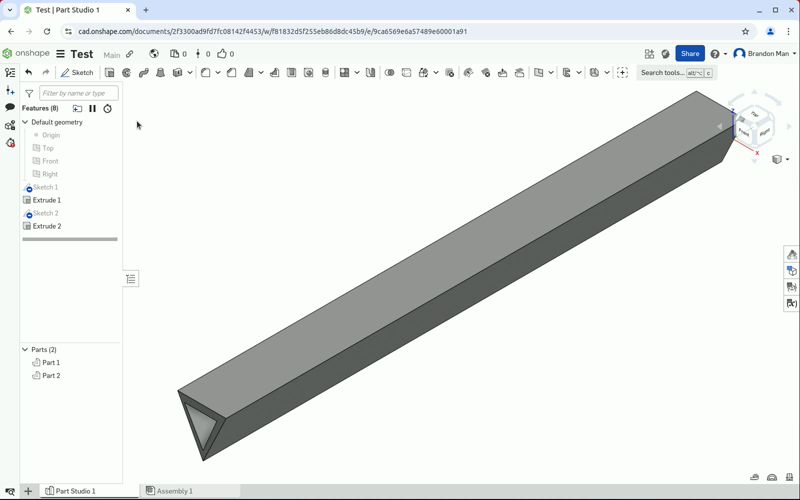
mouse_move(73, 189)
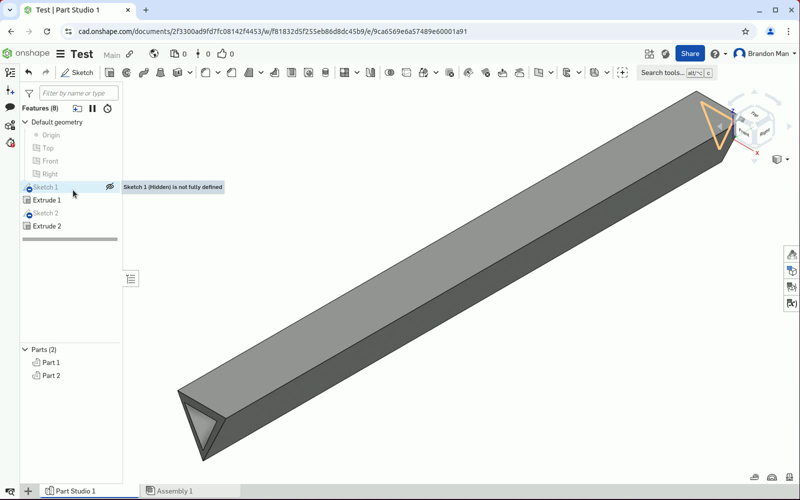
click(73, 189)